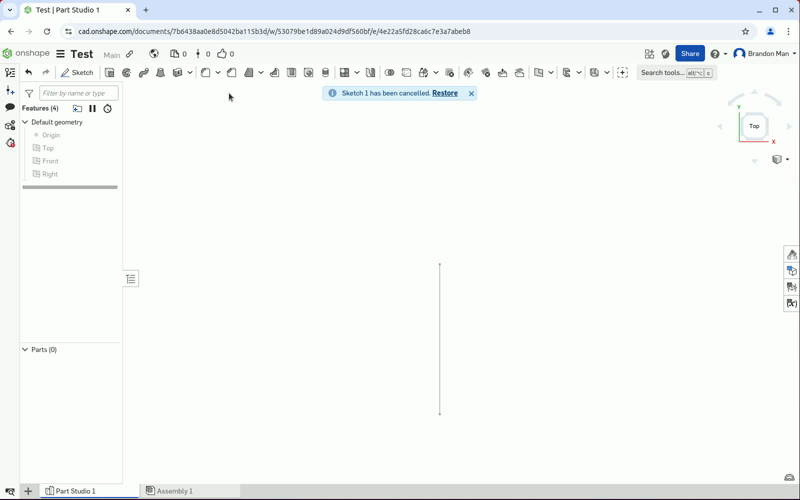
key(shift+h)
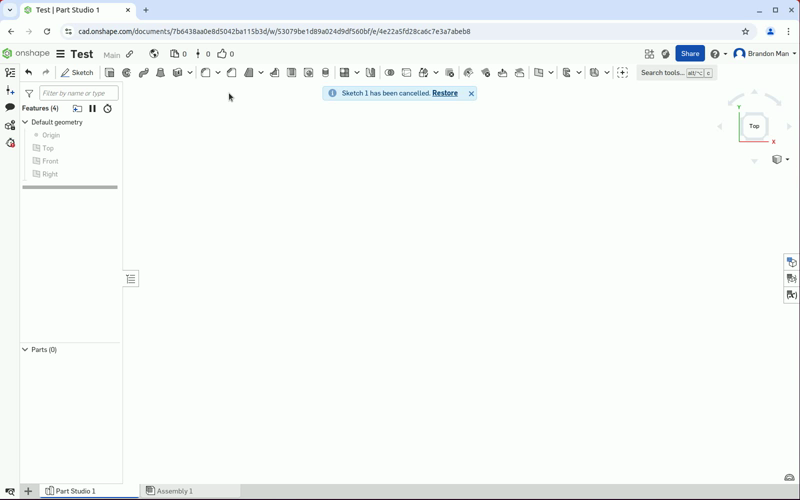
mouse_move(73, 352)
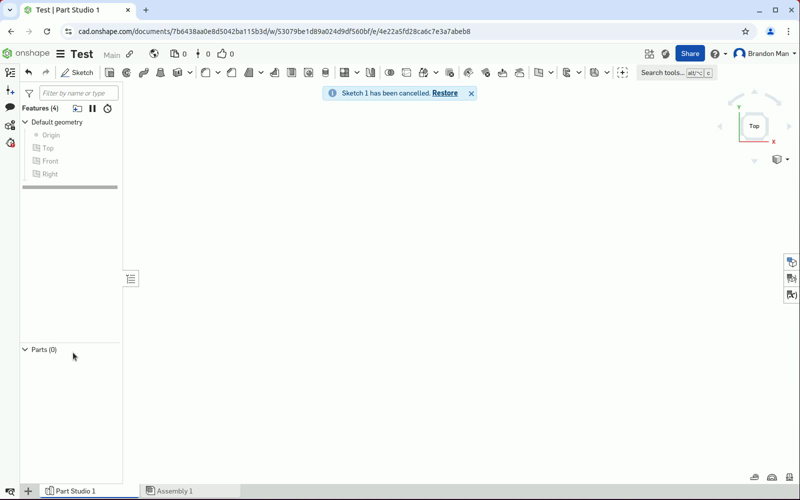
key(y)
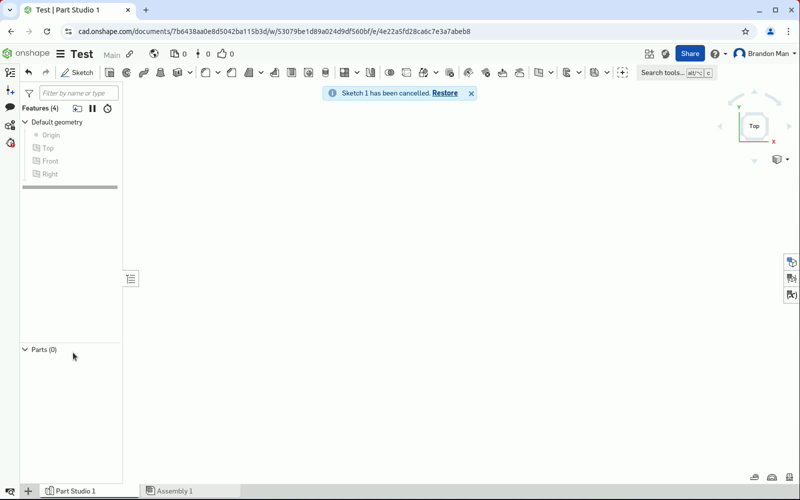
key(shift+p)
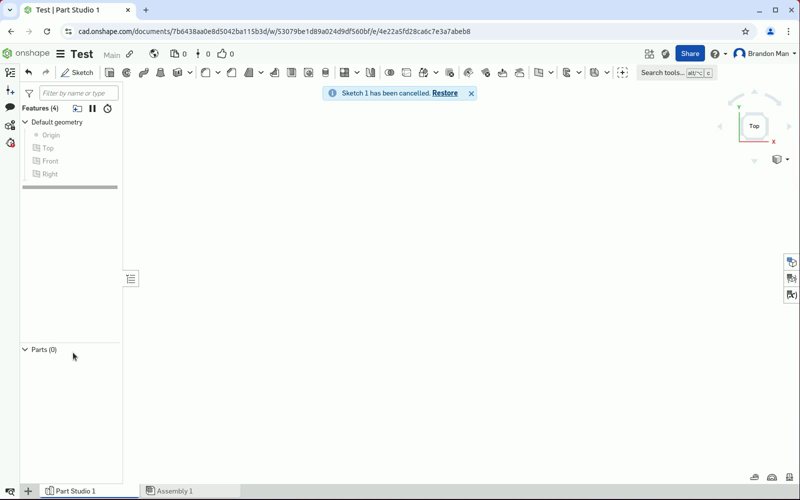
key(space)
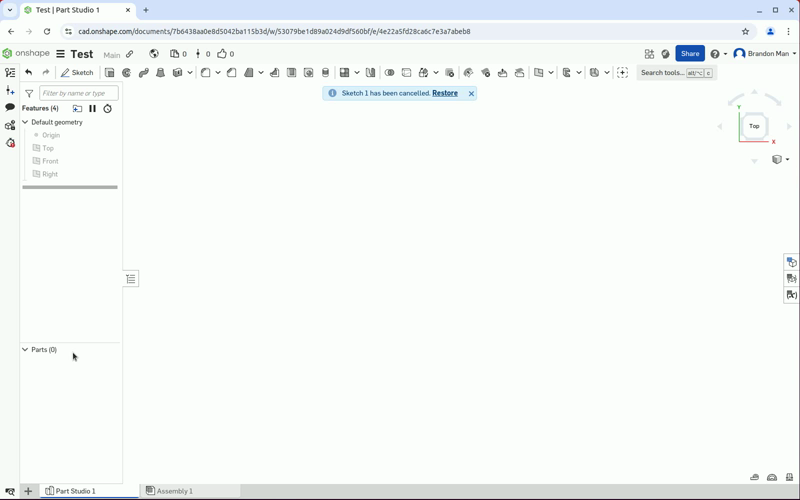
key_down(shift)
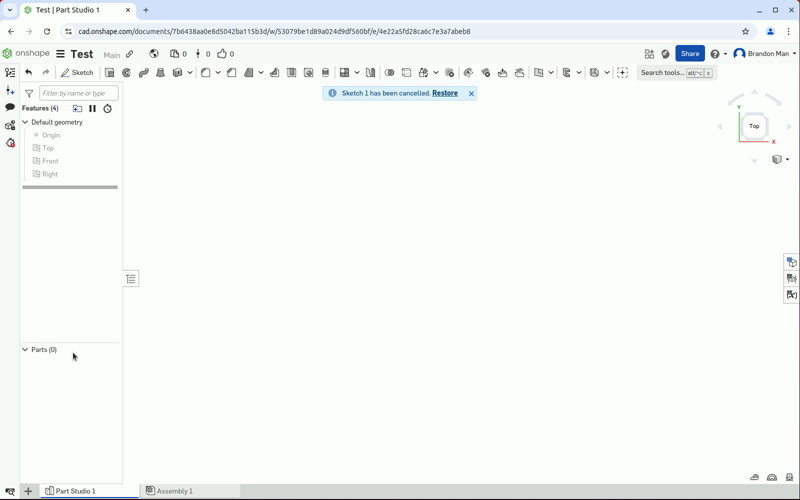
key(up)
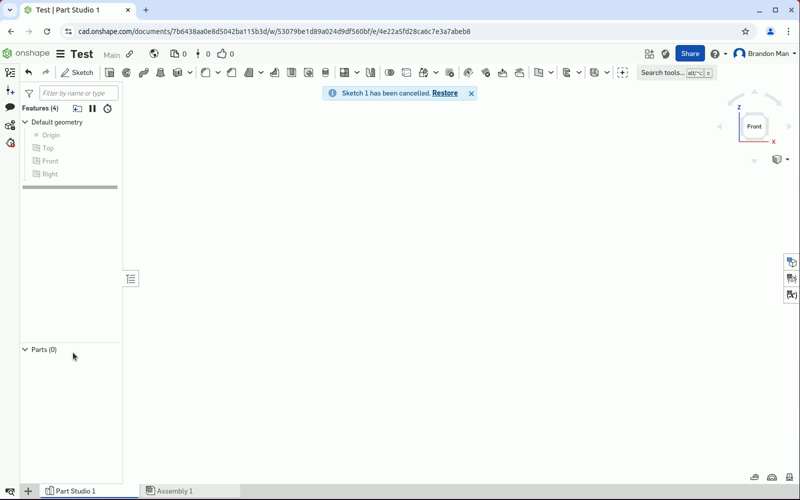
key_up(shift)
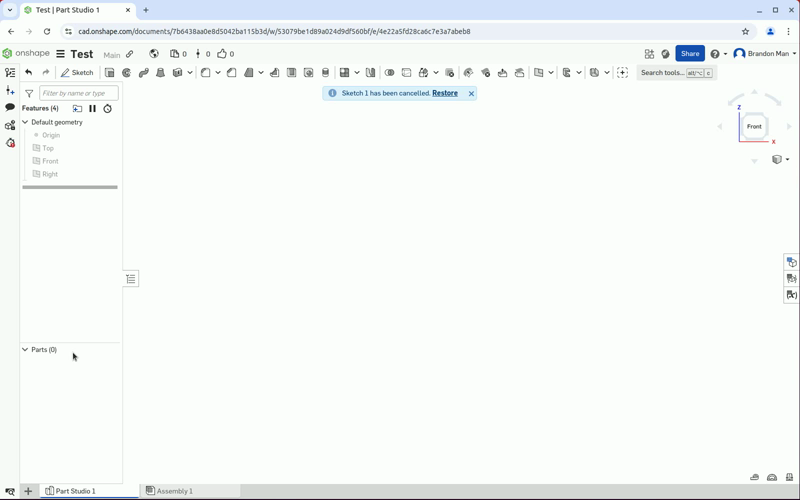
mouse_move(73, 352)
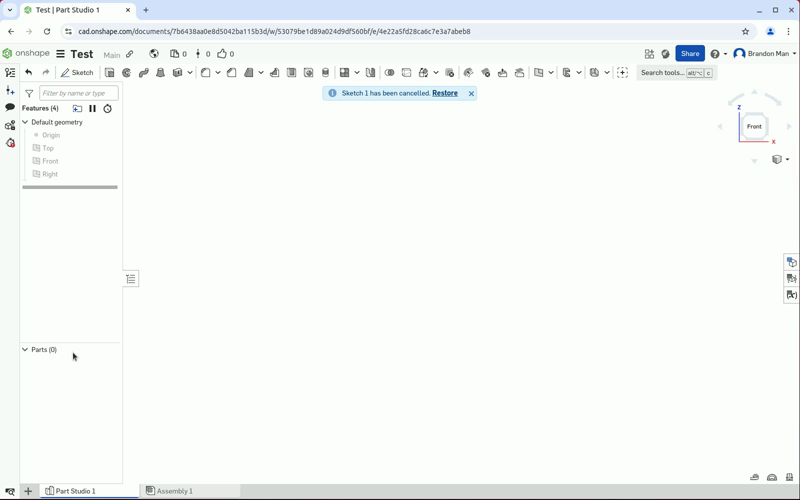
key(shift+y)
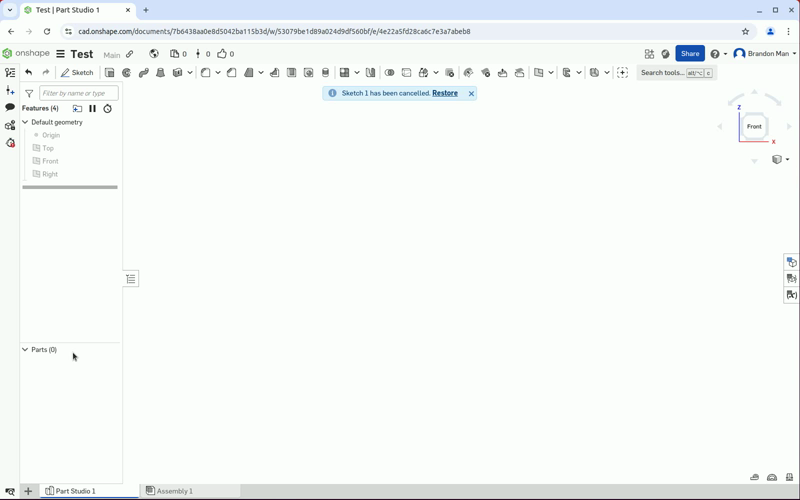
key(shift+s)
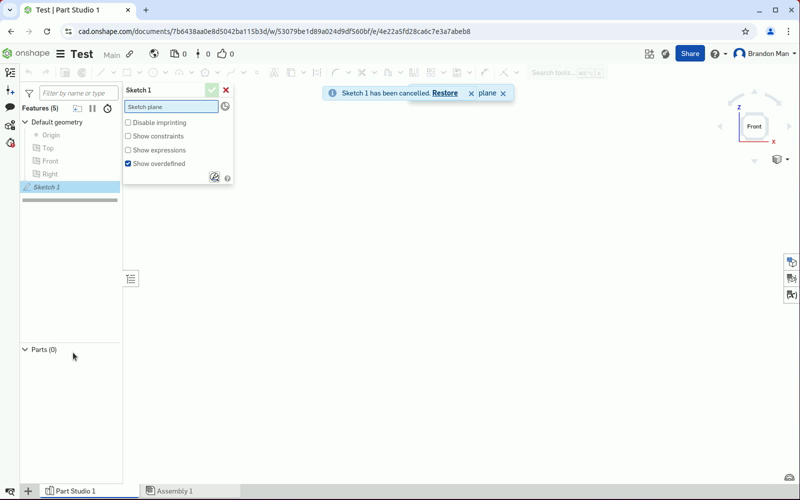
mouse_move(73, 163)
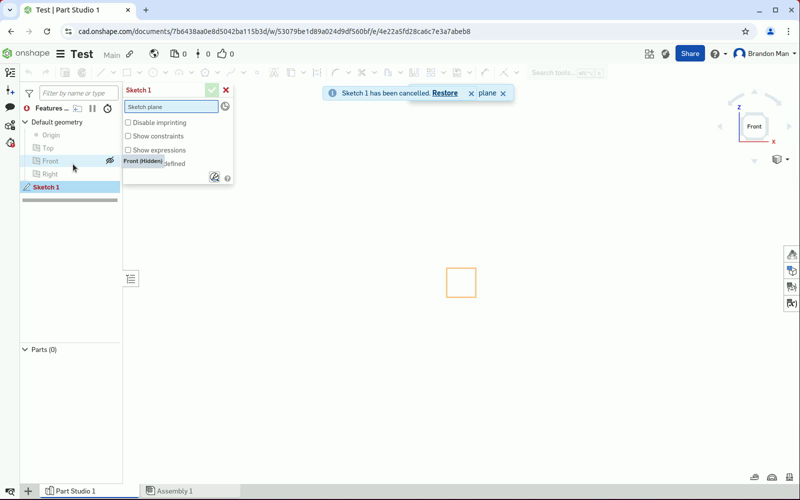
click(73, 163)
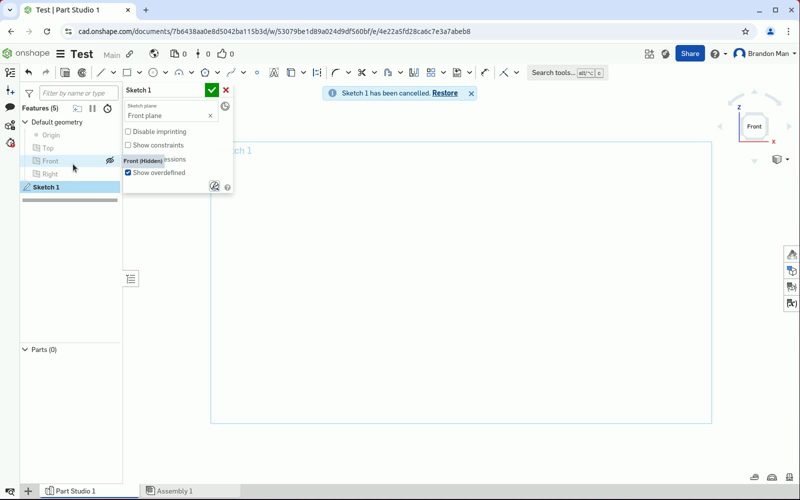
mouse_move(73, 352)
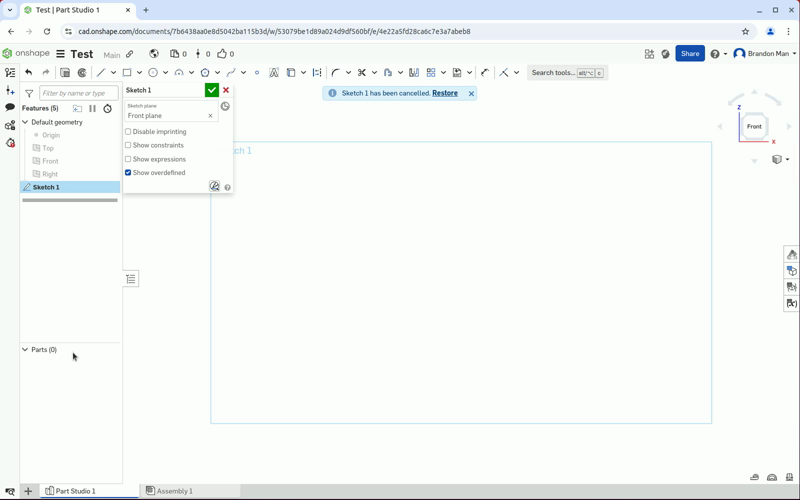
key(y)
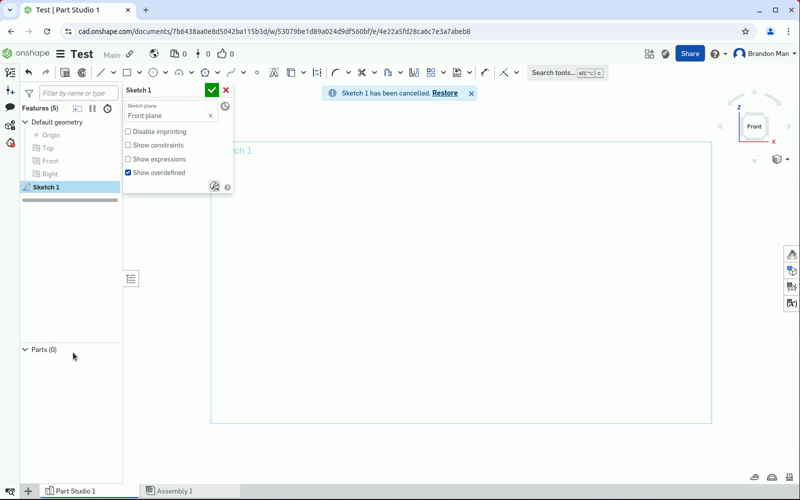
key(l)
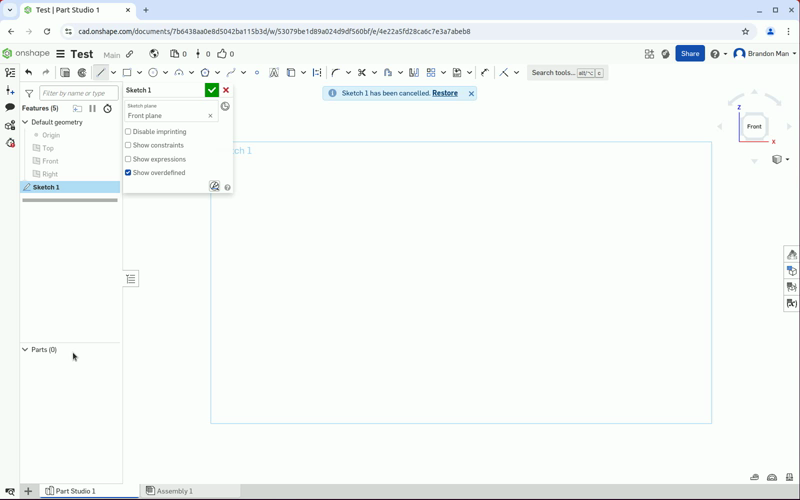
key_down(shift)
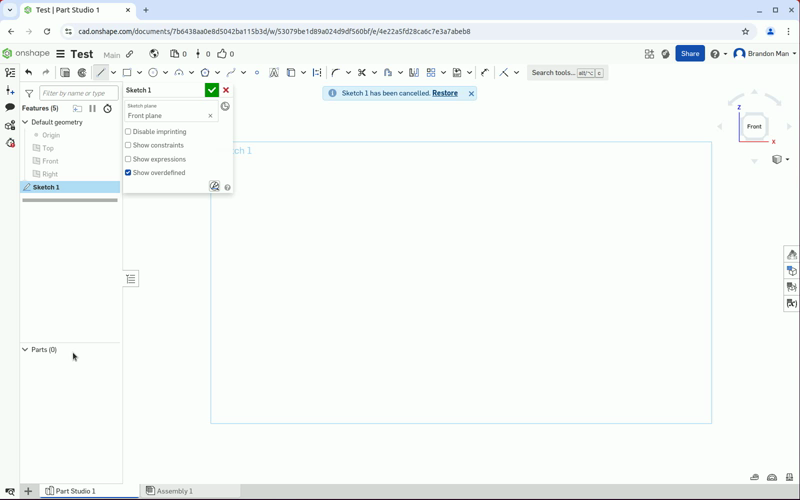
mouse_move(460, 282)
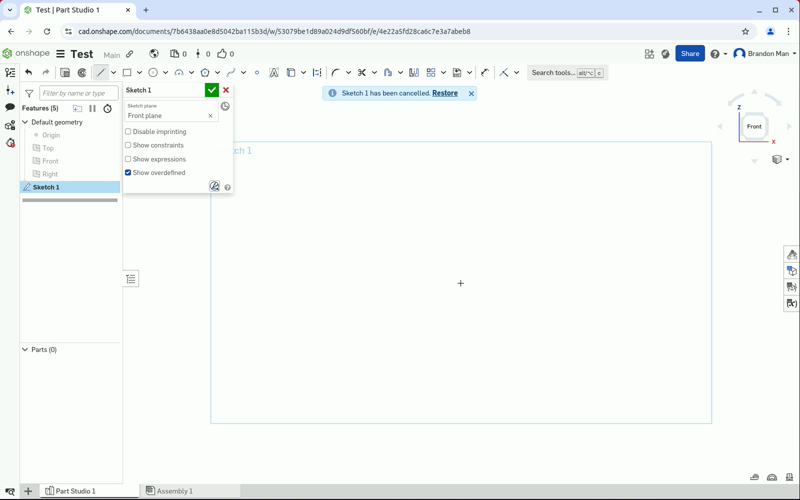
click(460, 282)
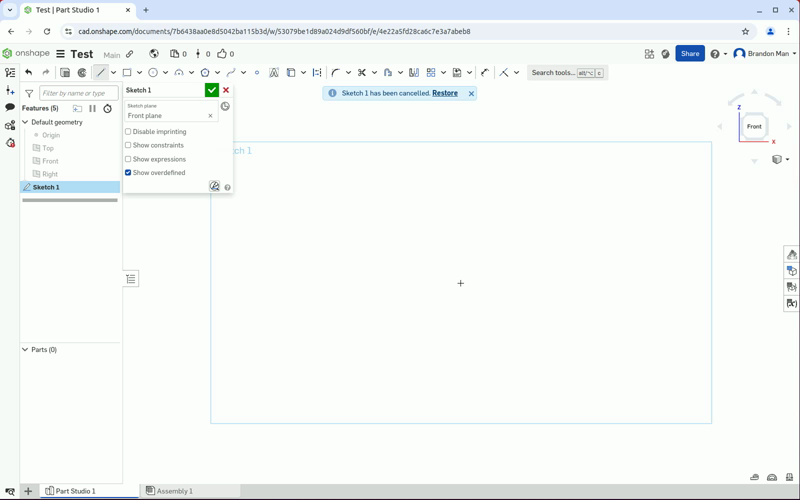
key_up(shift)
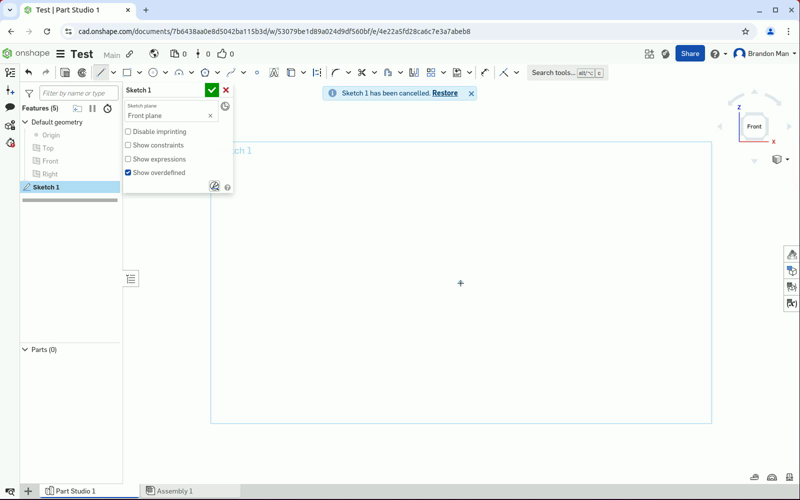
key_down(shift)
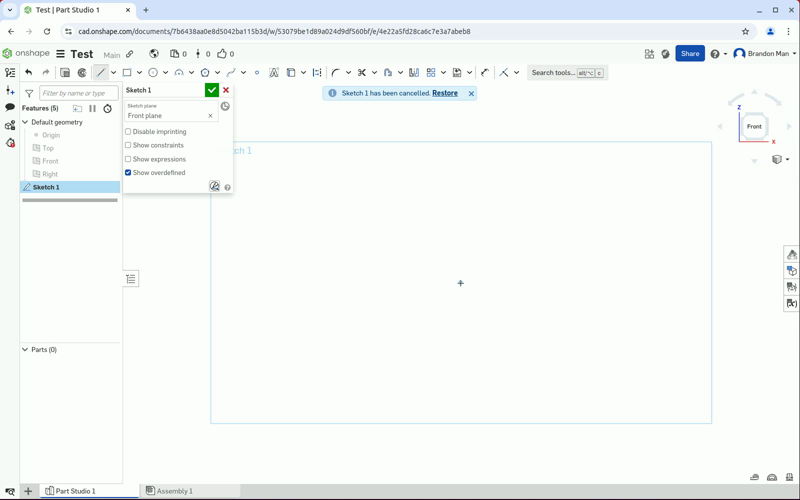
mouse_move(568, 282)
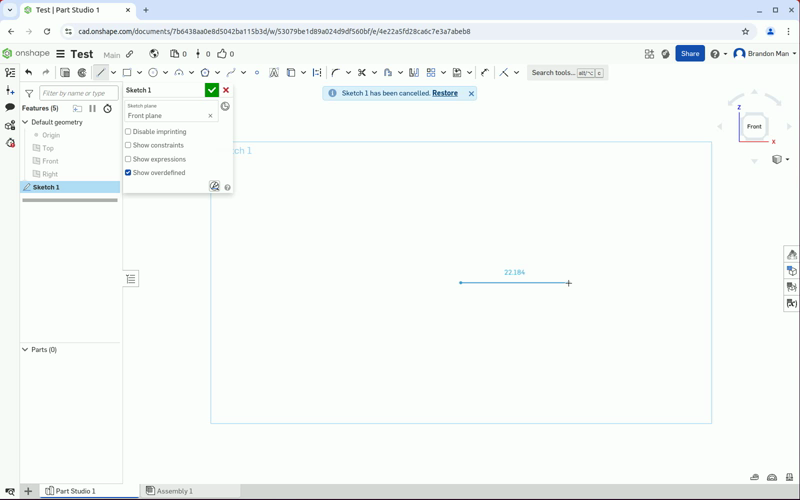
click(568, 282)
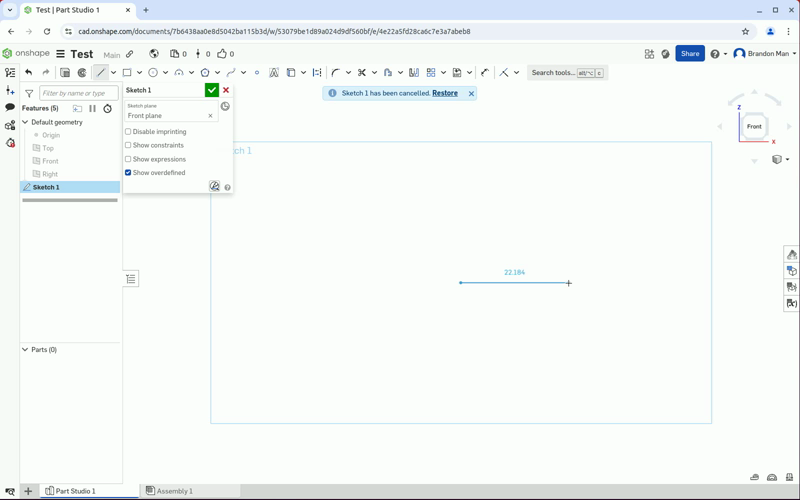
key_up(shift)
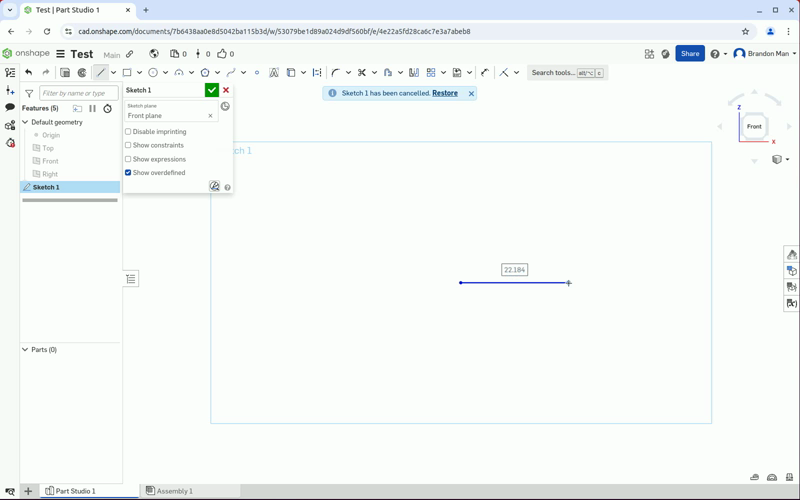
key_down(shift)
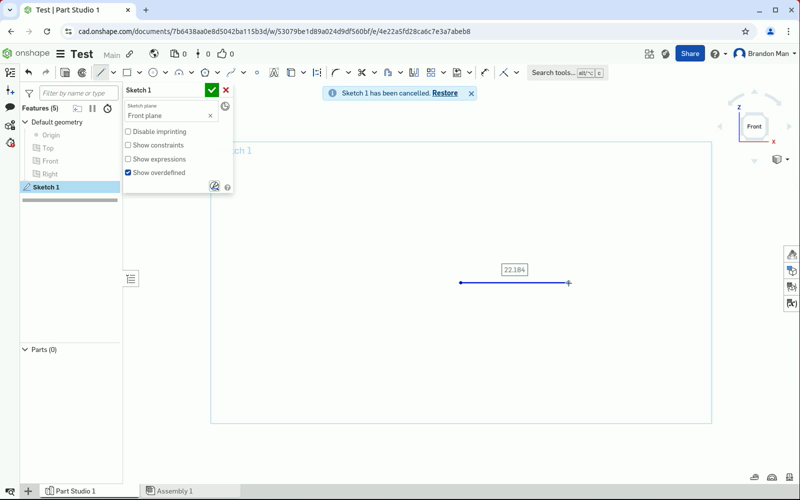
mouse_move(589, 282)
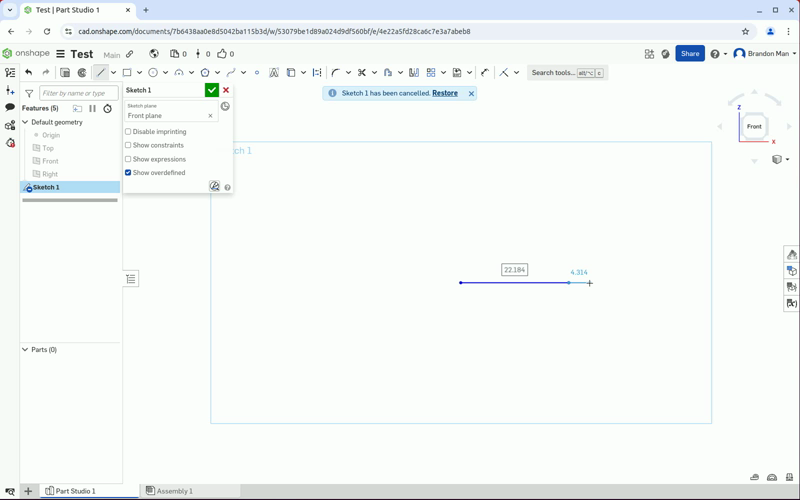
mouse_move(568, 273)
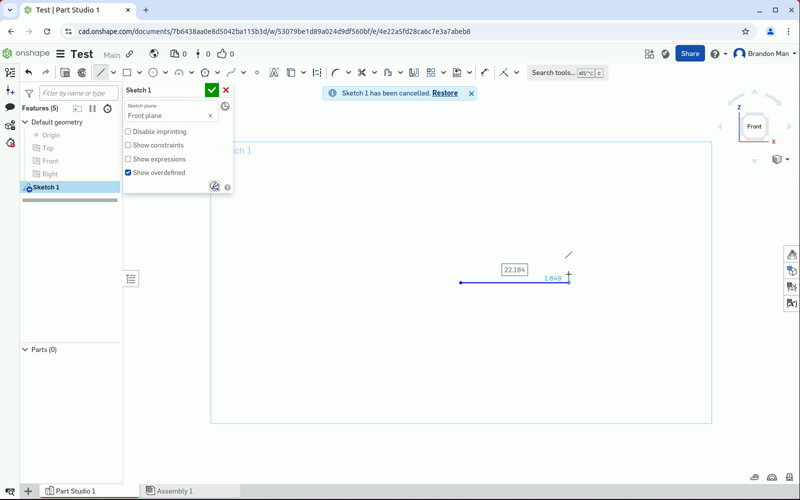
click(568, 273)
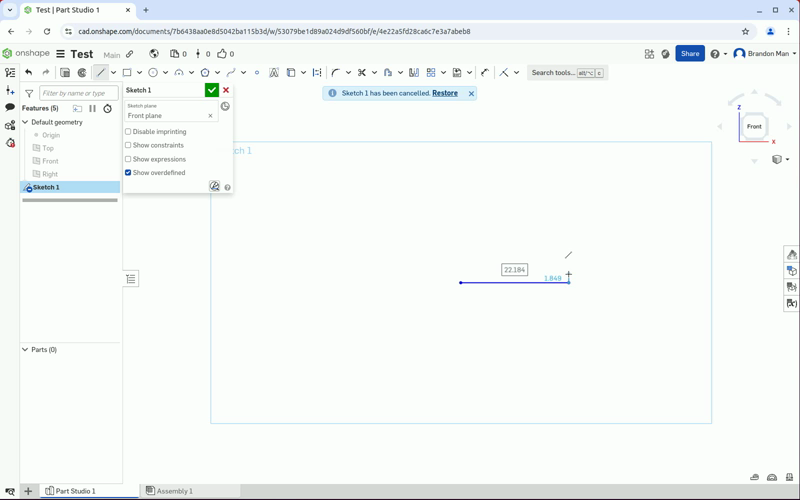
key_up(shift)
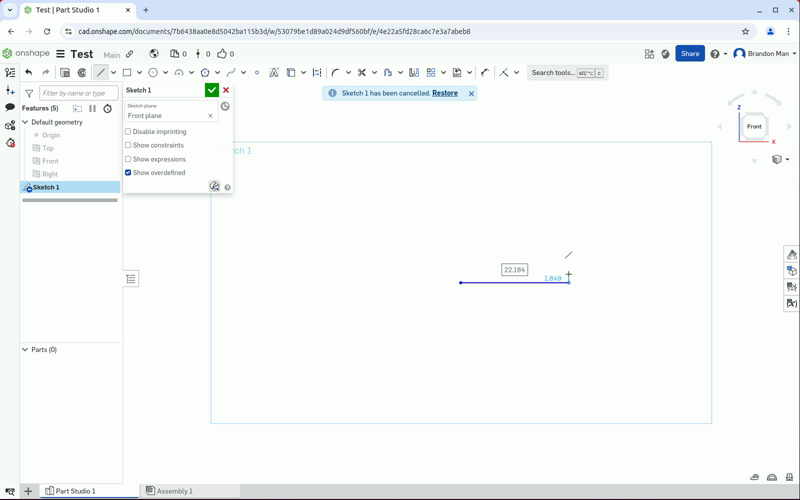
key_down(shift)
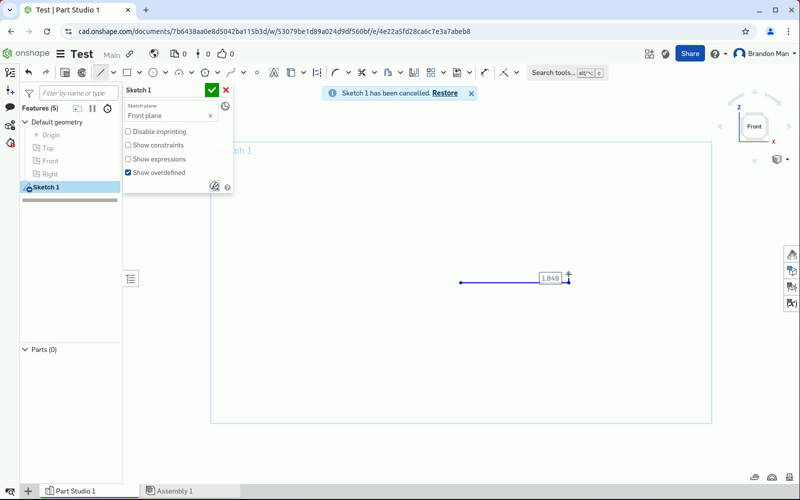
mouse_move(460, 273)
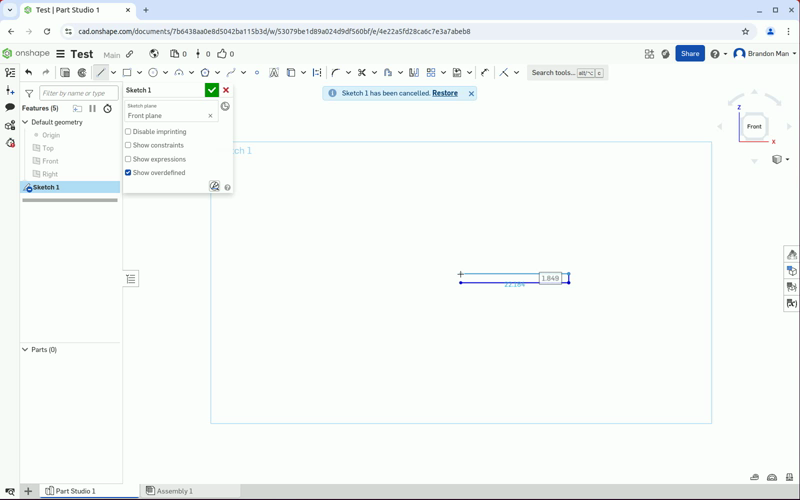
click(460, 273)
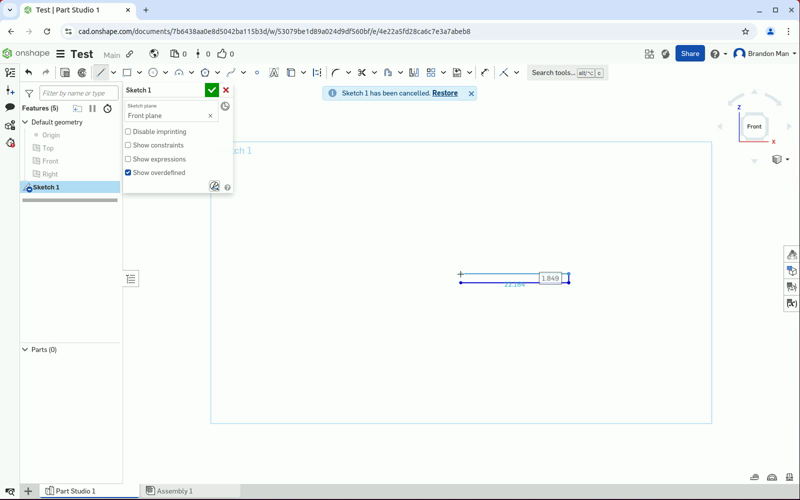
key_up(shift)
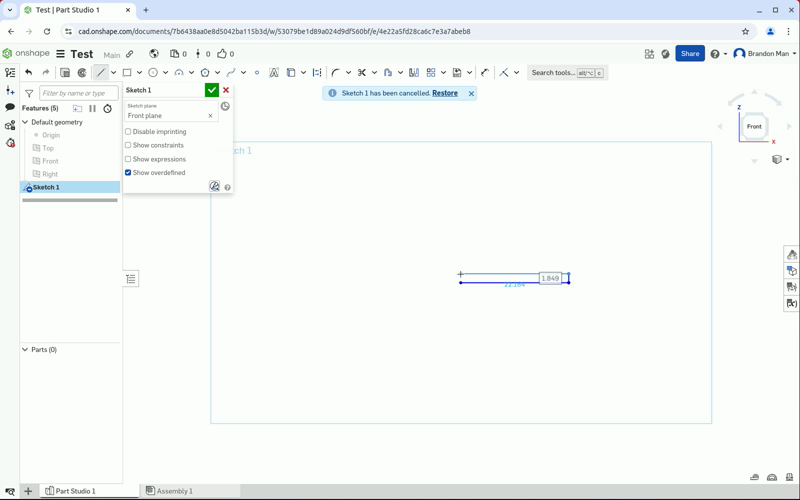
mouse_move(490, 273)
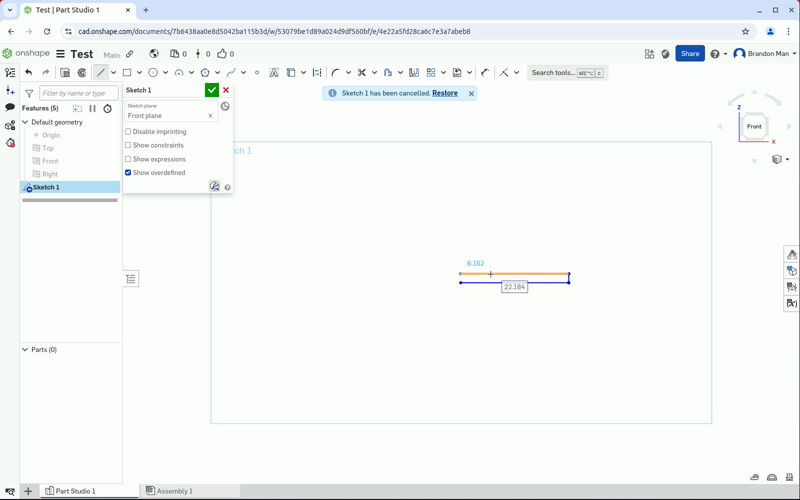
key_down(shift)
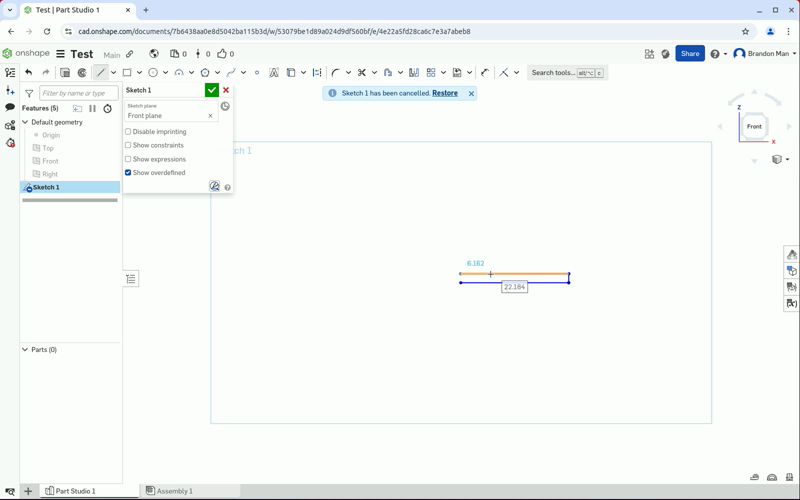
mouse_move(460, 282)
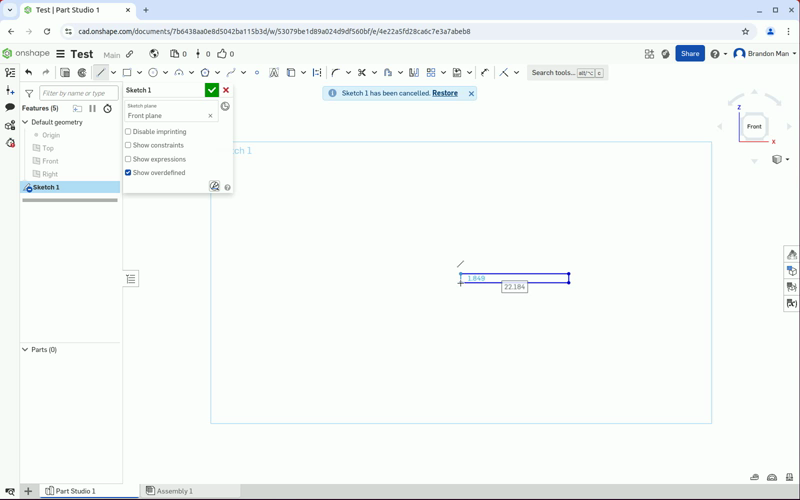
key_up(shift)
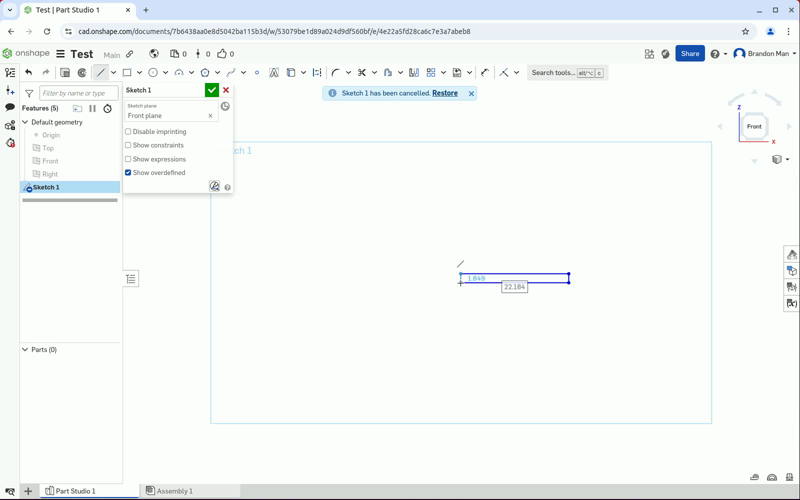
click(460, 282)
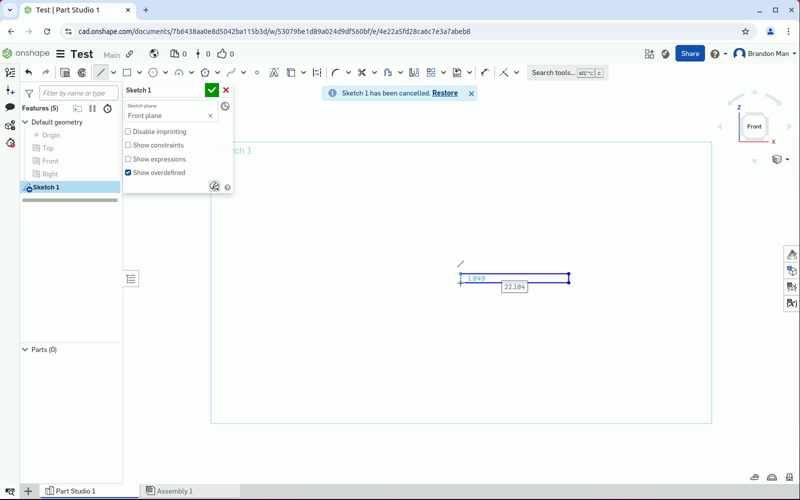
key(esc)
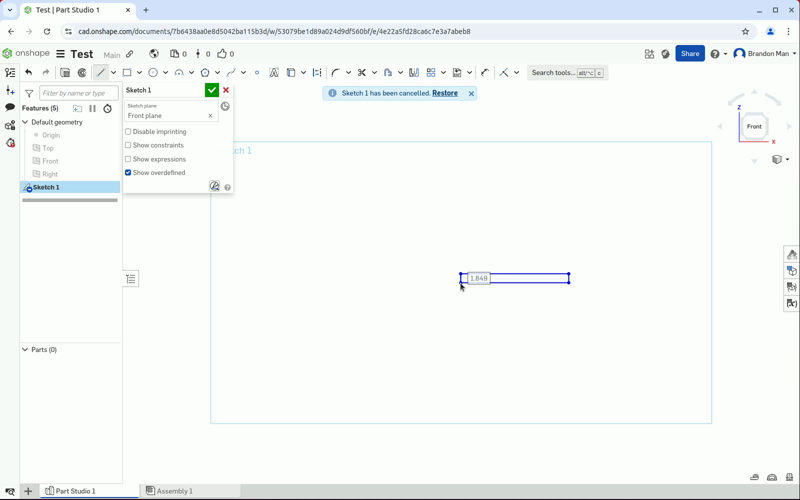
mouse_move(468, 275)
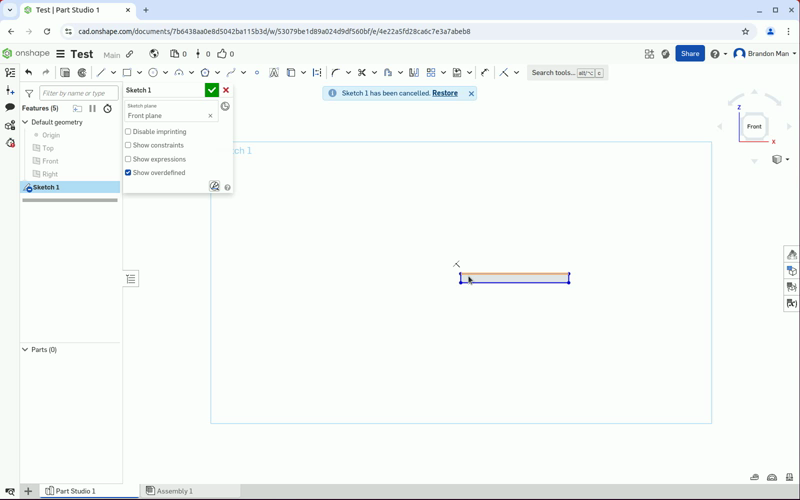
scroll(6)
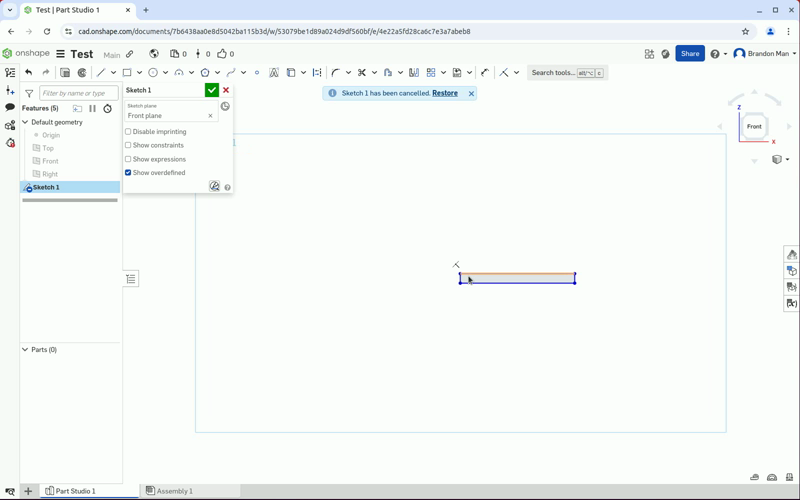
scroll(6)
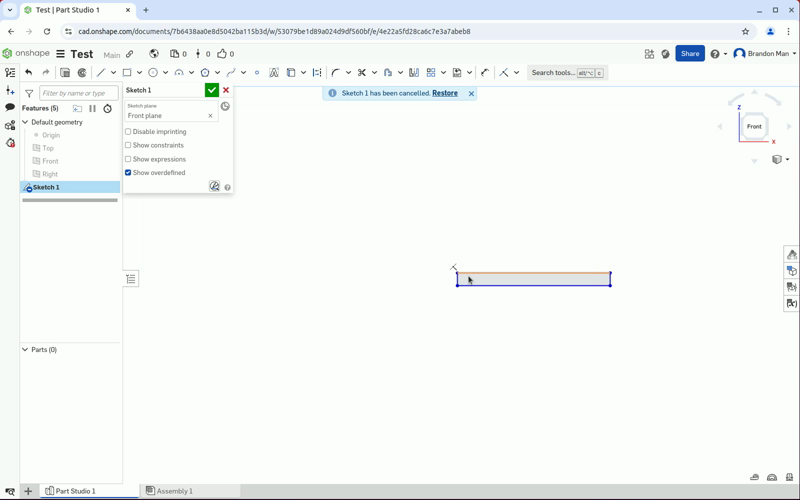
scroll(6)
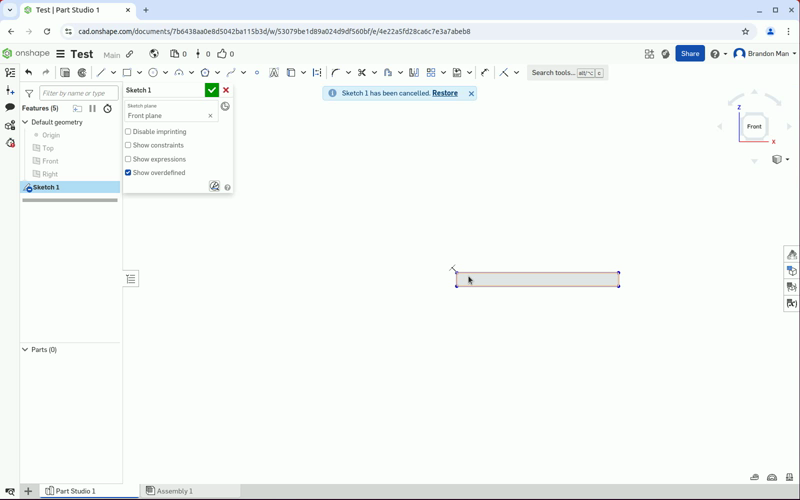
scroll(6)
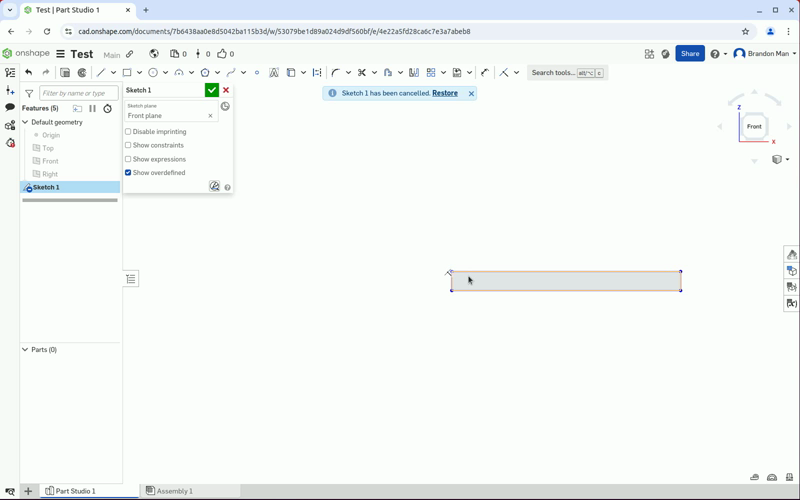
scroll(6)
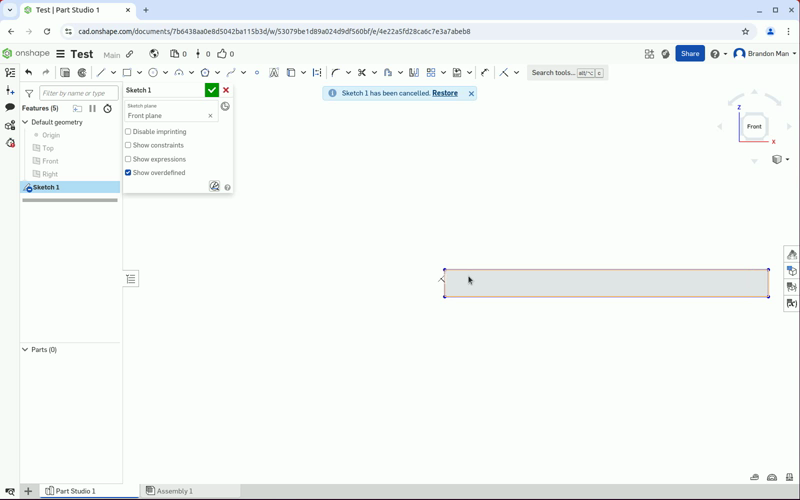
scroll(6)
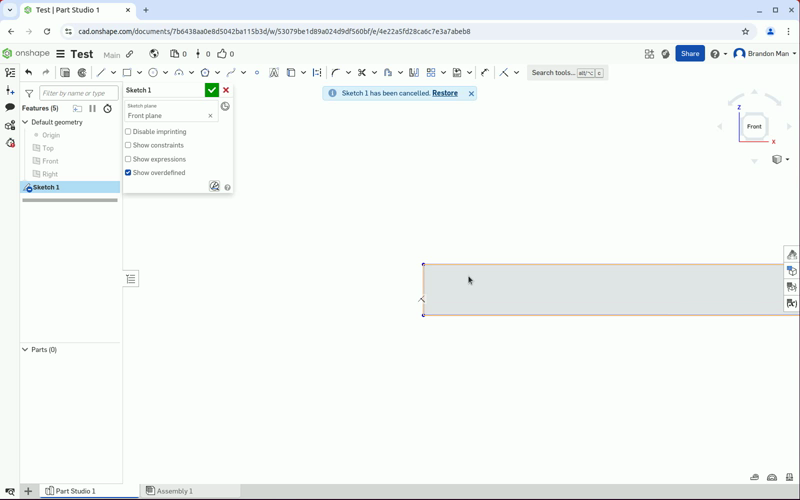
scroll(6)
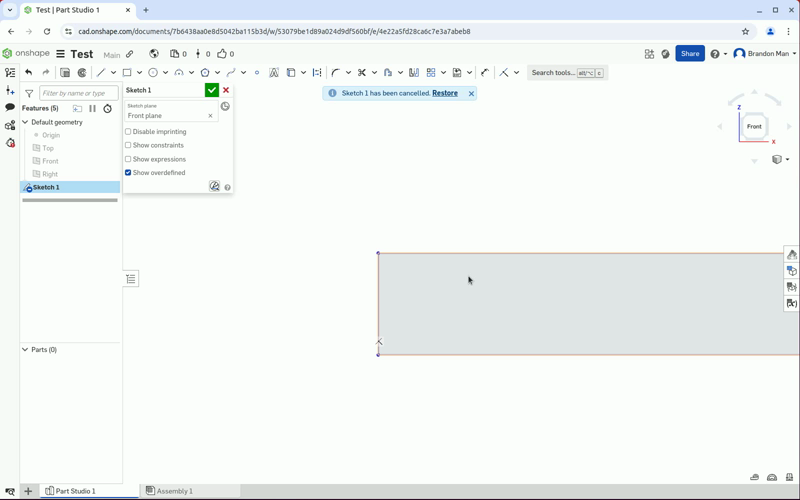
click(468, 275)
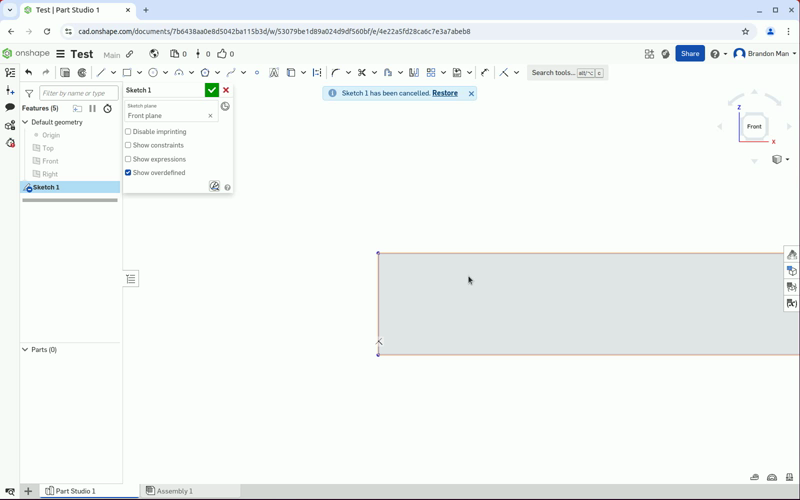
scroll(-6)
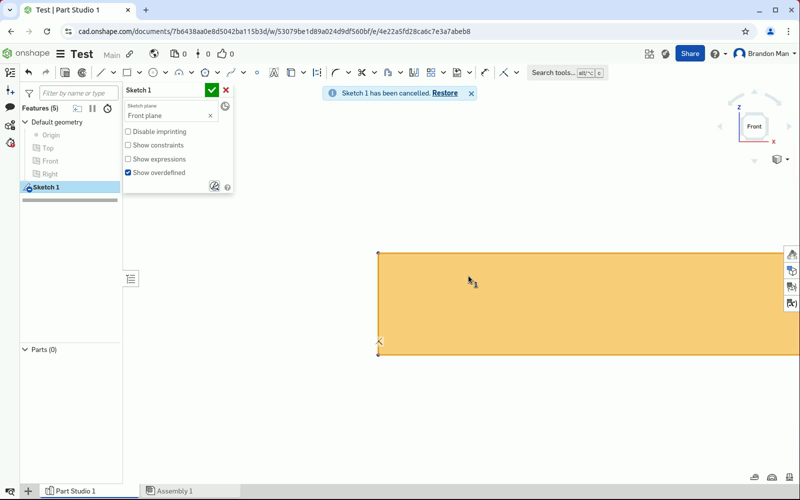
scroll(-6)
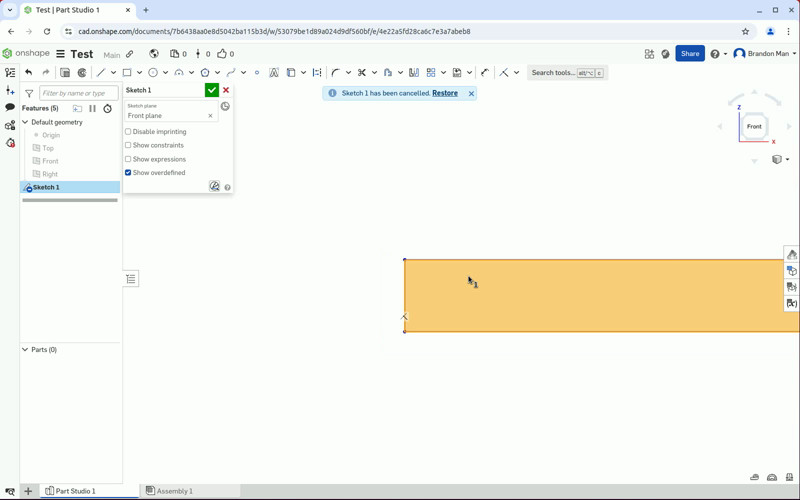
scroll(-6)
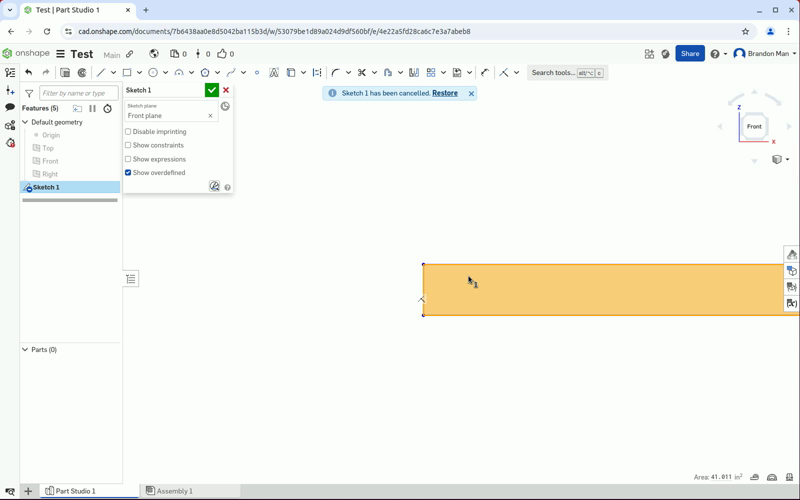
scroll(-6)
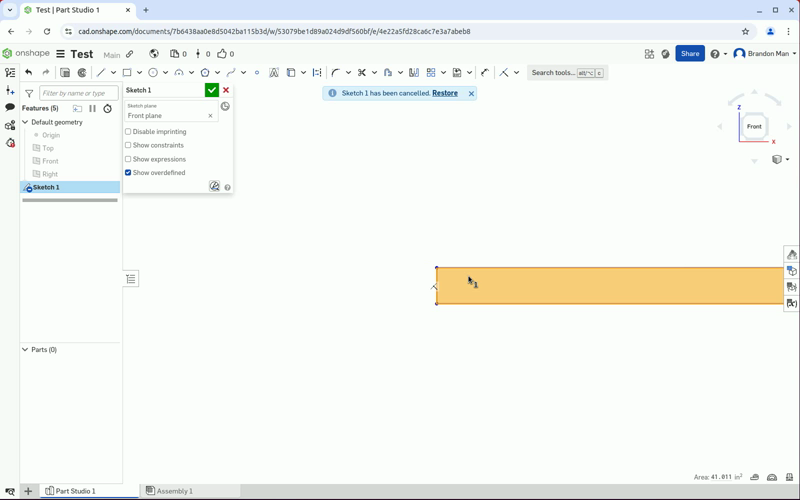
scroll(-6)
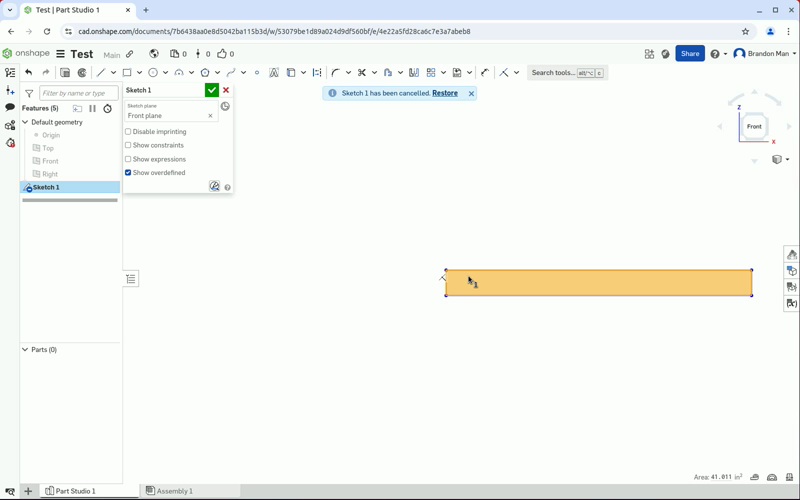
scroll(-6)
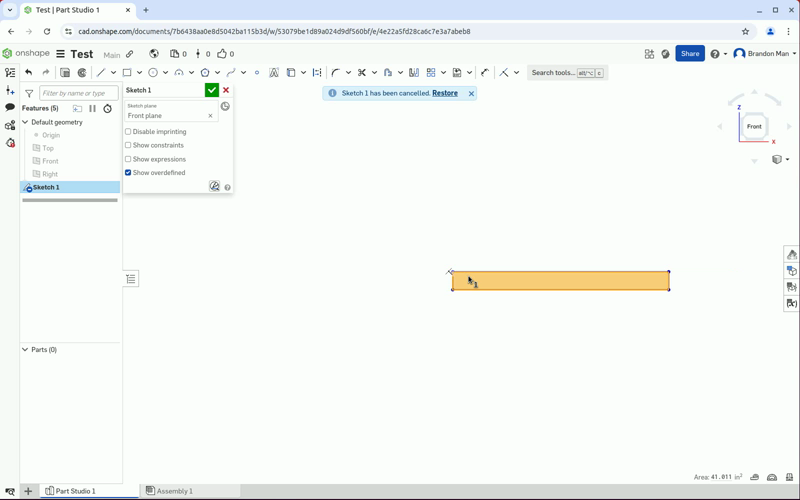
scroll(-6)
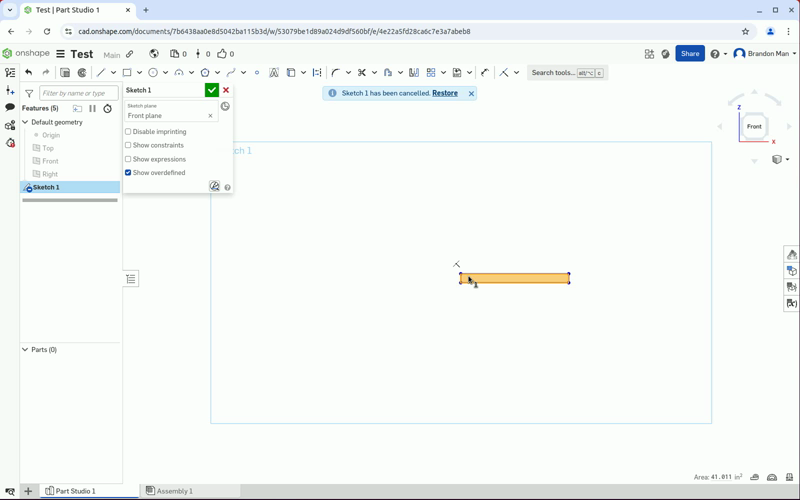
mouse_move(73, 352)
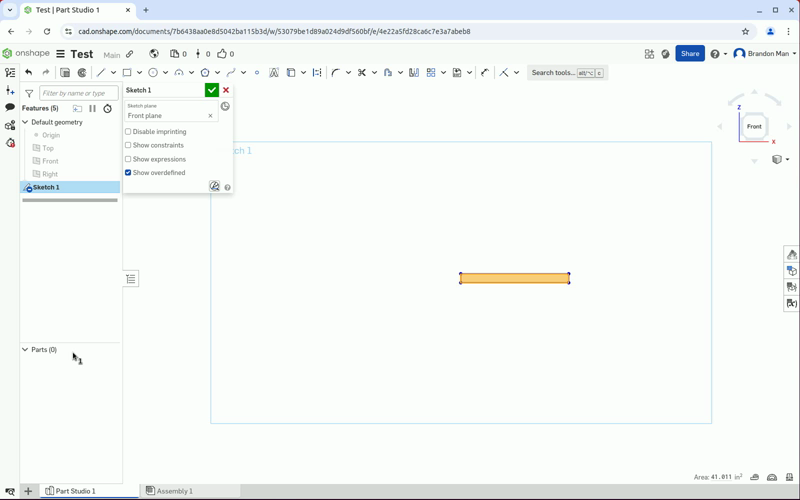
key(shift+y)
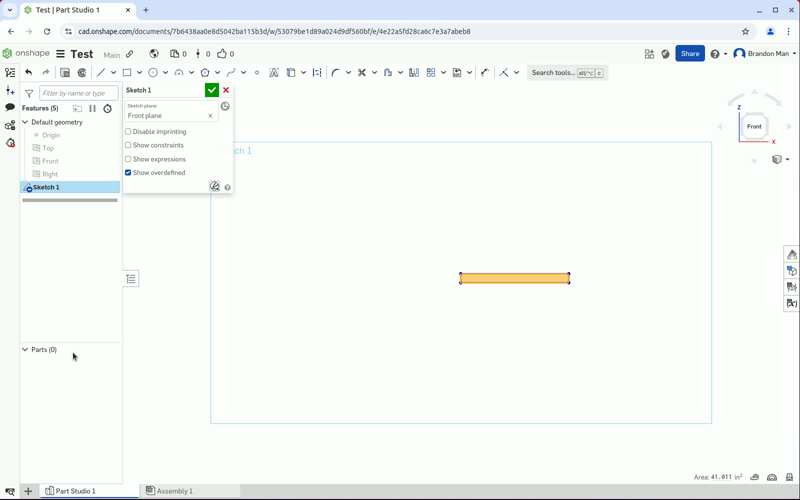
key(shift+e)
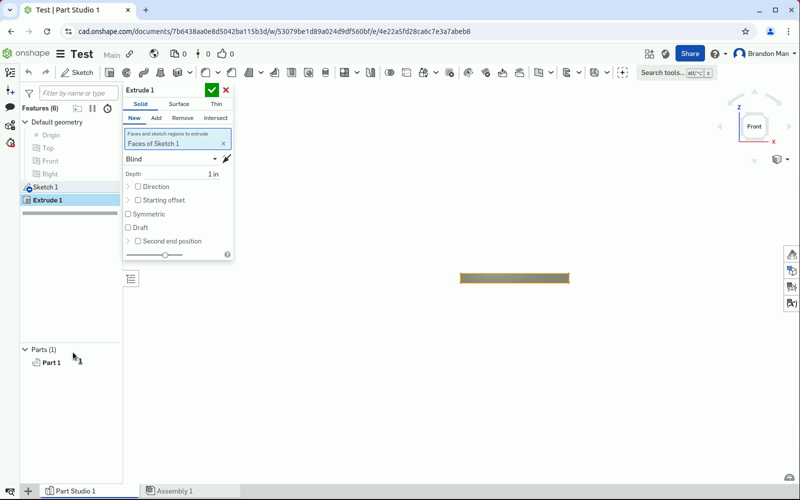
mouse_move(143, 106)
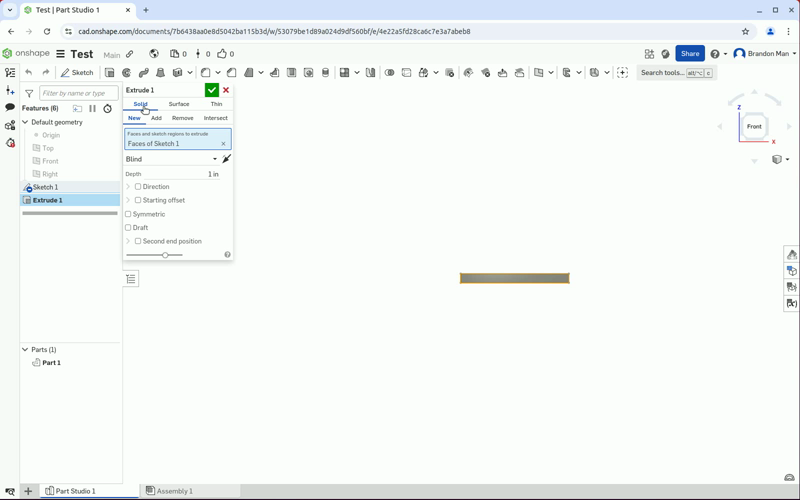
click(143, 106)
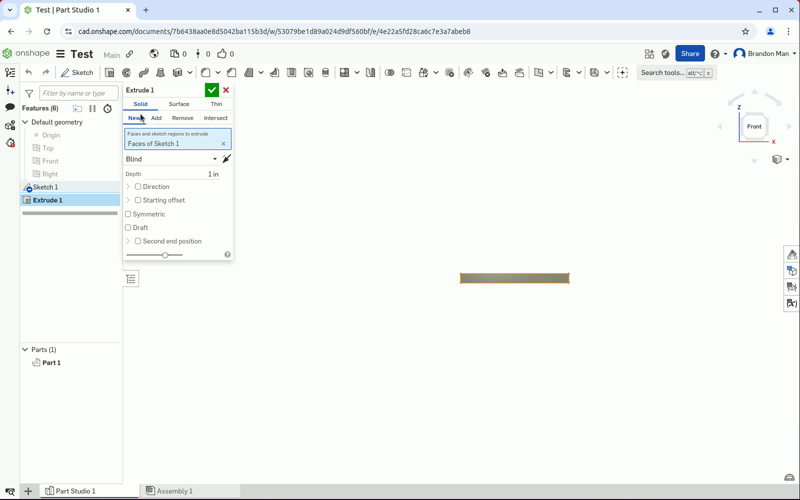
mouse_move(137, 120)
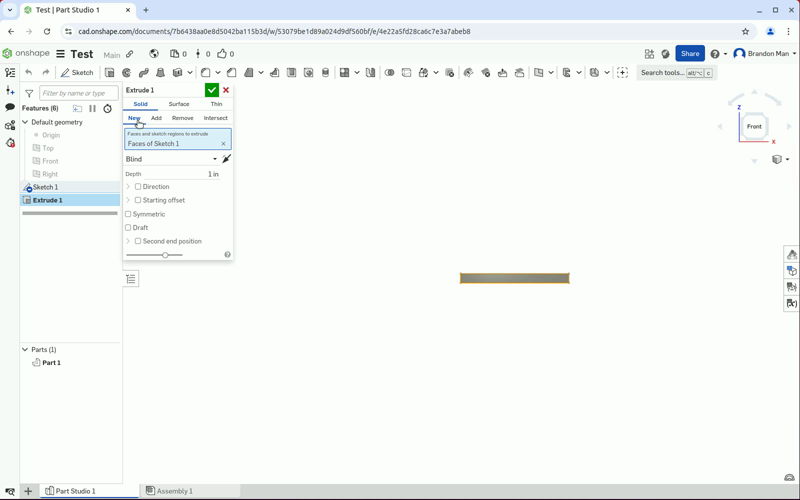
click(137, 120)
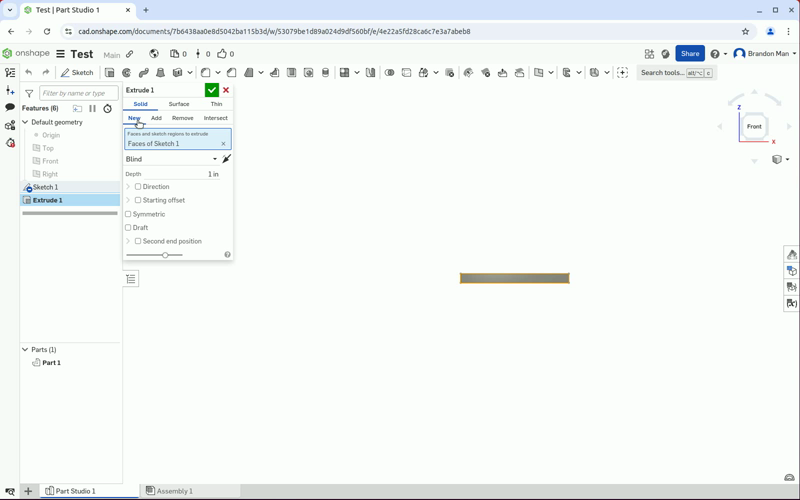
key(tab, 4)
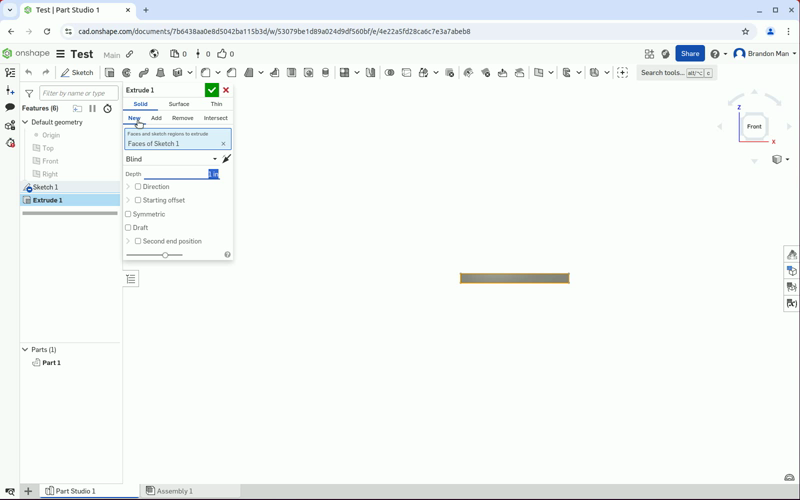
text(1.926)
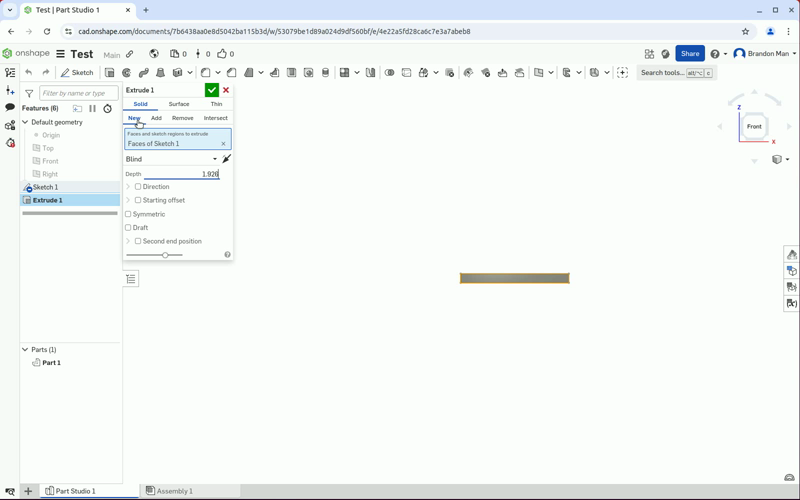
key(enter)
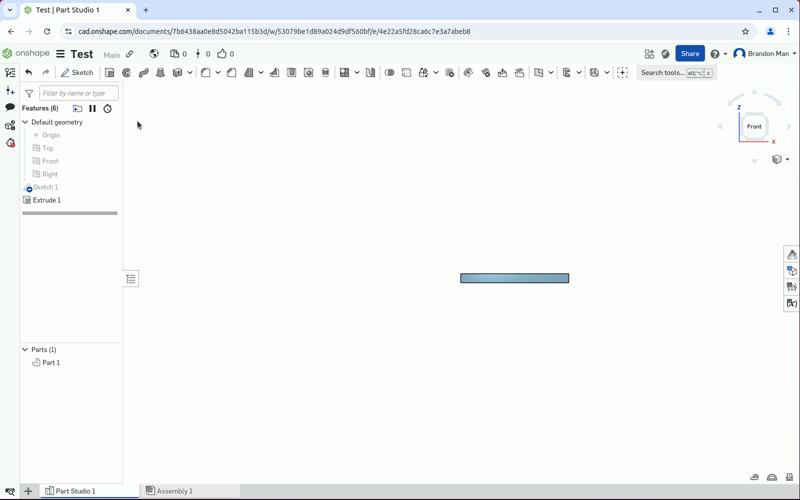
key(shift+h)
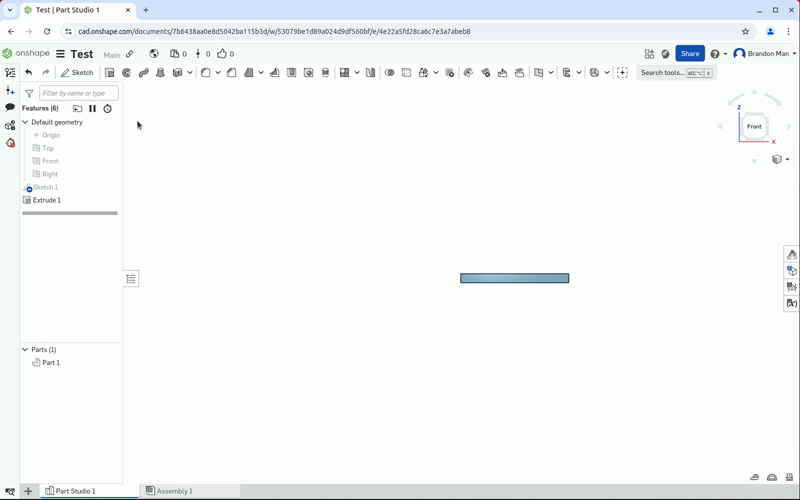
key(shift+h)
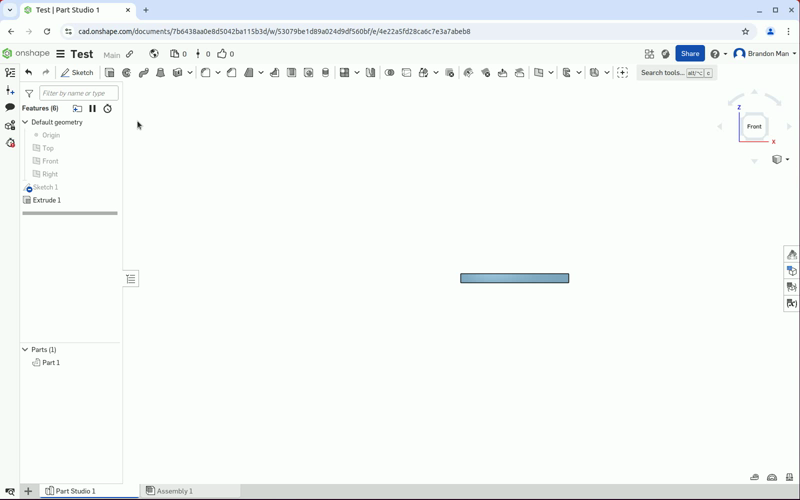
mouse_move(73, 189)
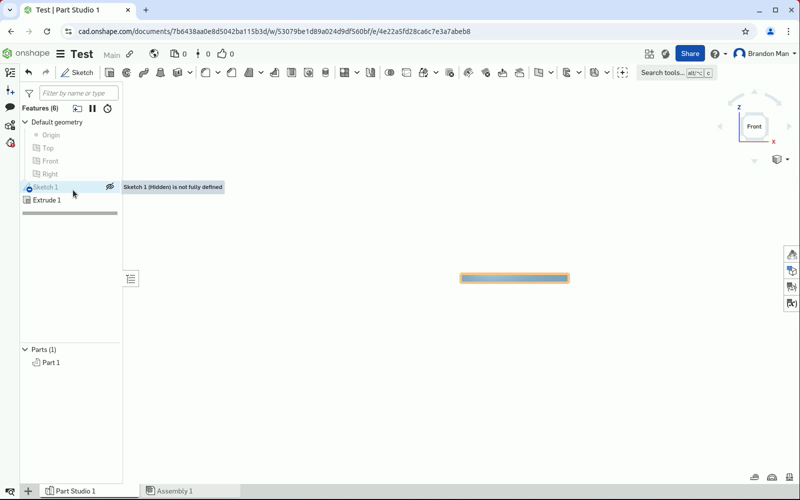
click(73, 189)
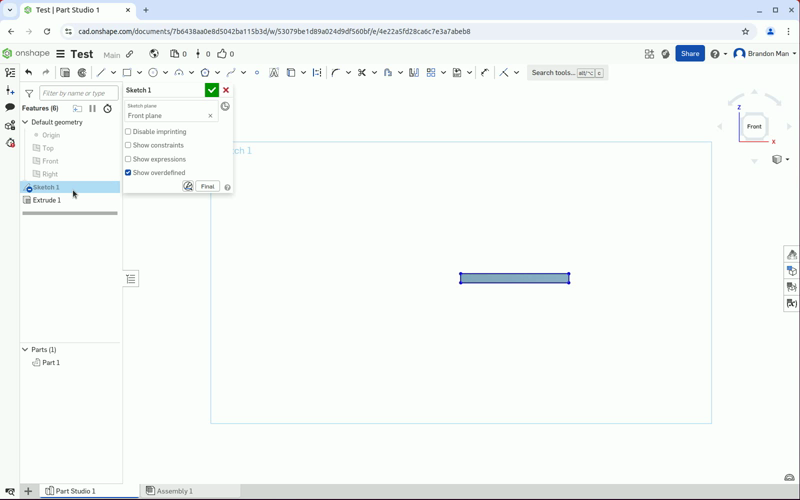
mouse_move(229, 92)
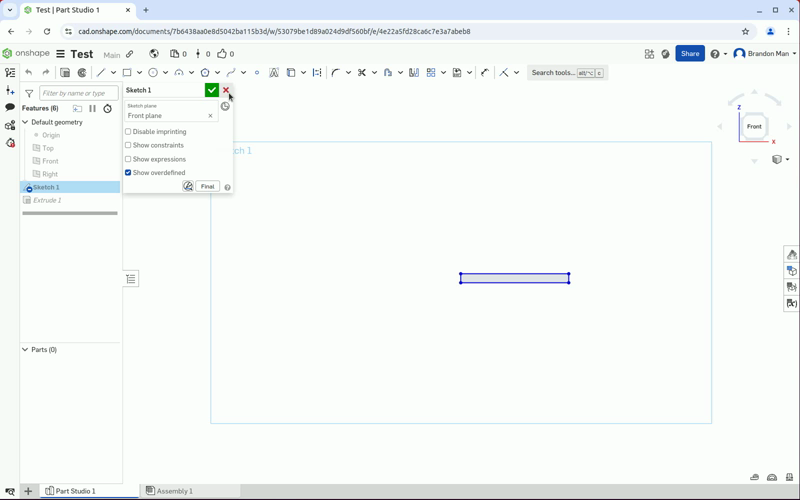
click(229, 92)
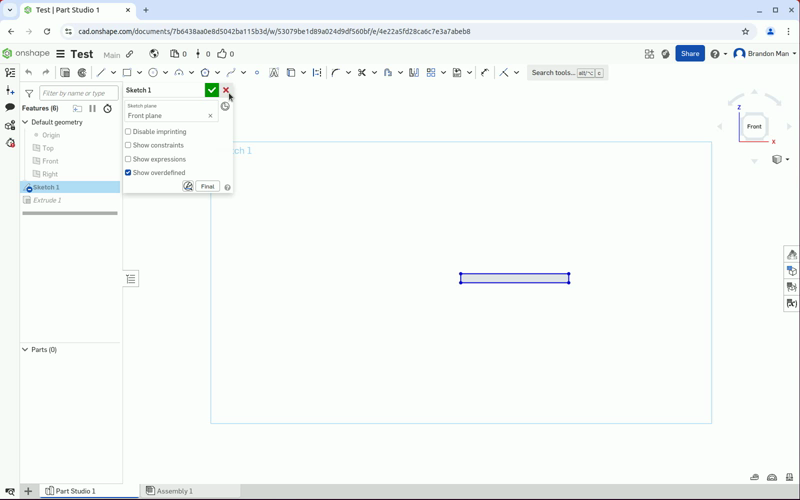
key(shift+s)
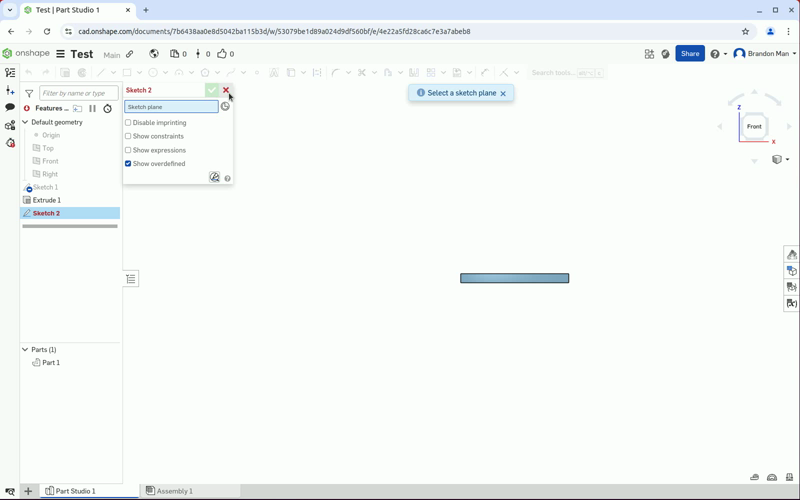
mouse_move(73, 163)
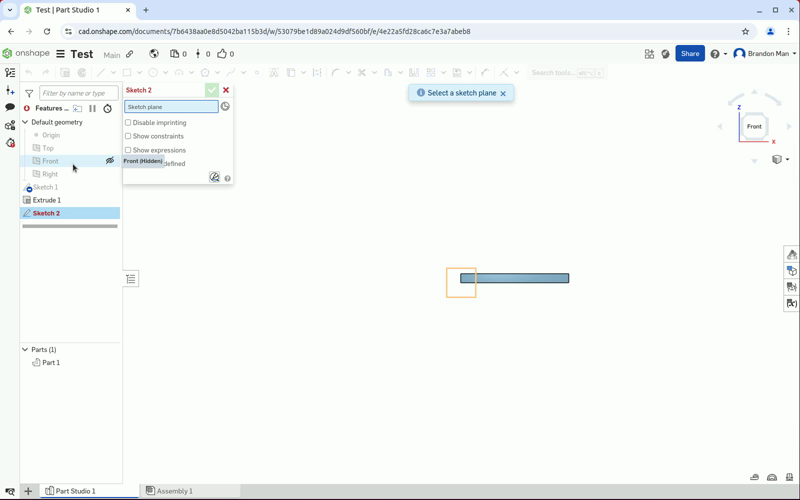
click(73, 163)
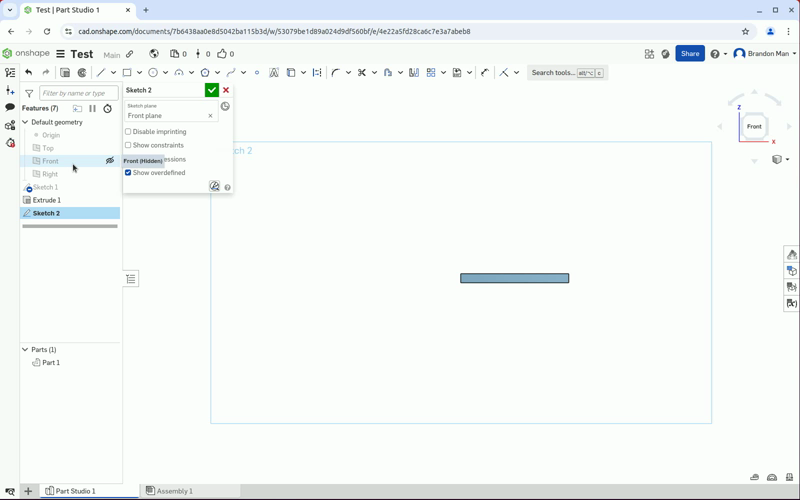
mouse_move(73, 352)
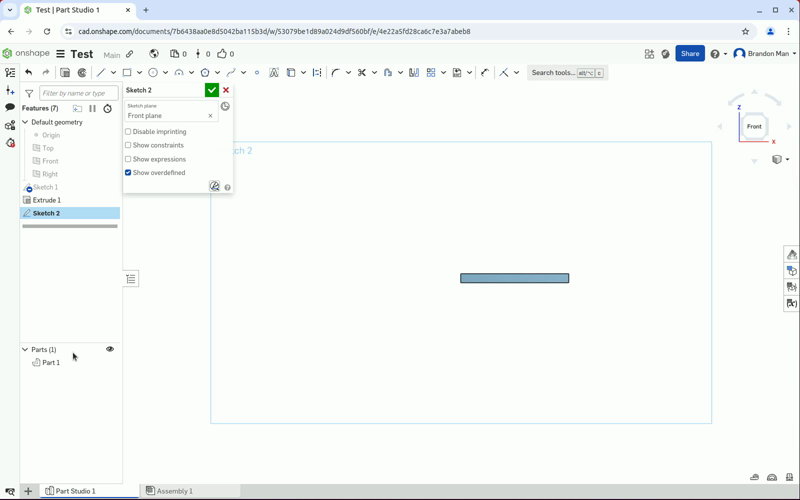
key(y)
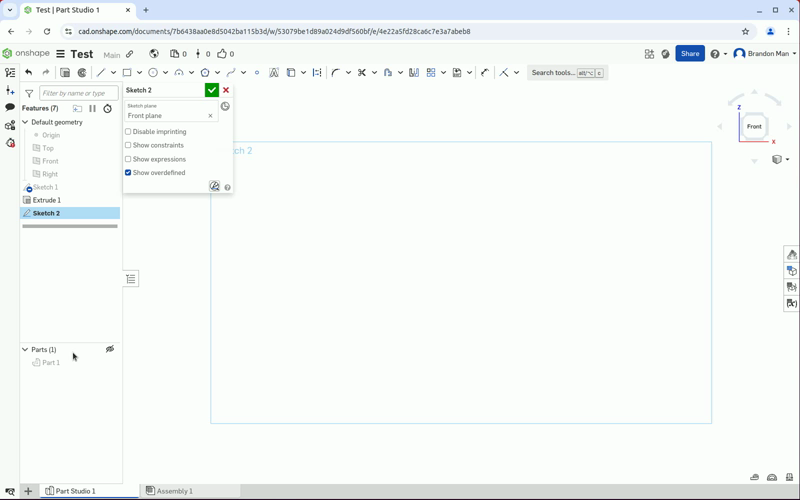
key(a)
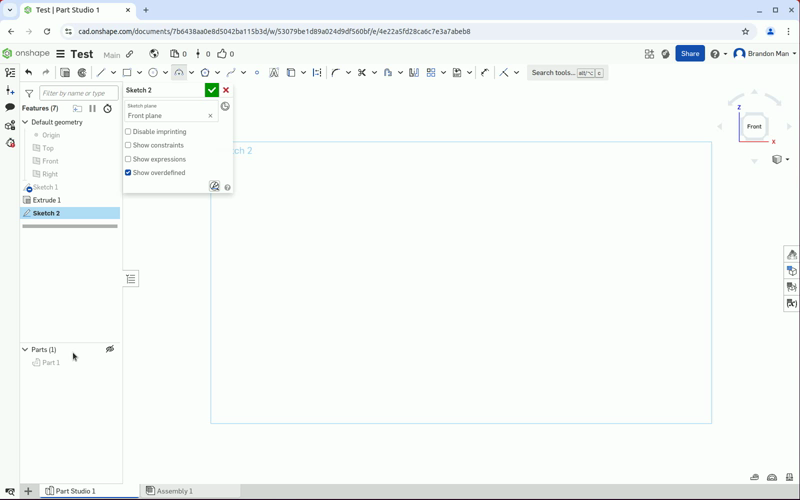
key_down(shift)
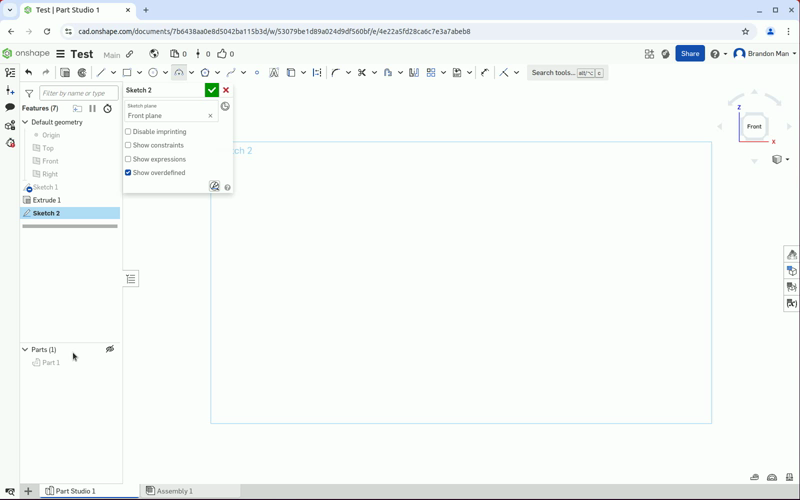
mouse_move(568, 282)
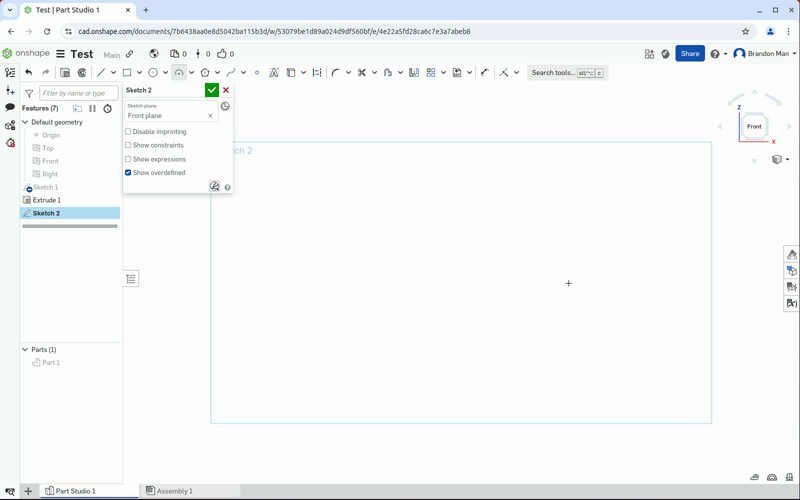
click(568, 282)
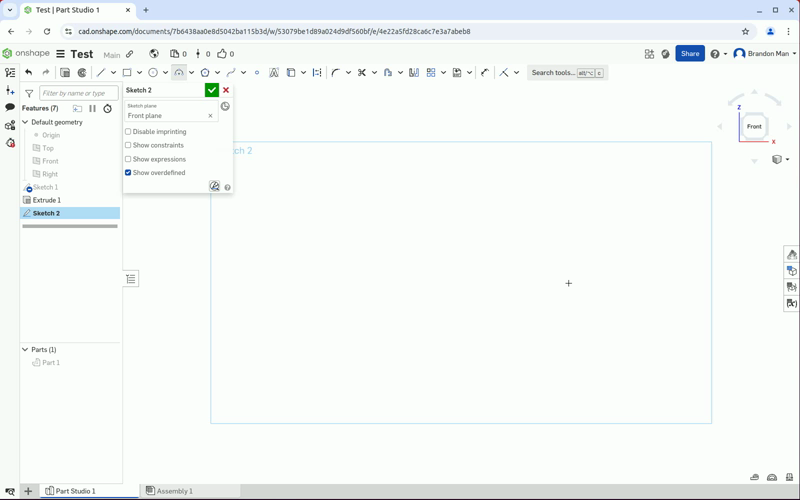
key_up(shift)
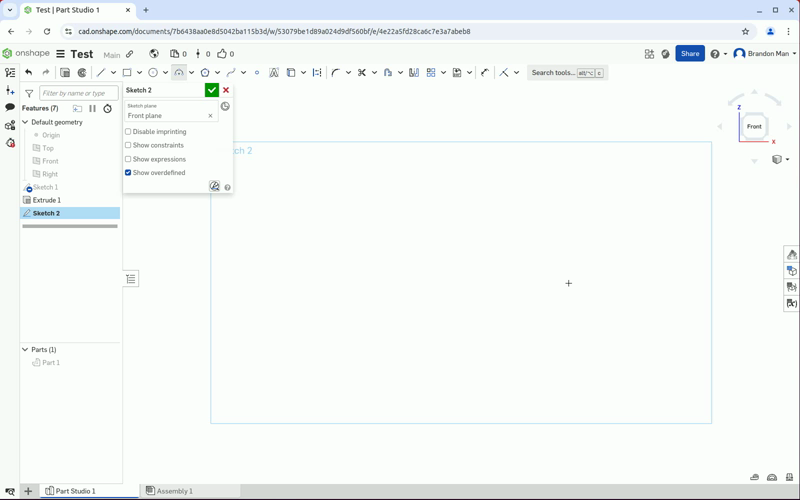
key_down(shift)
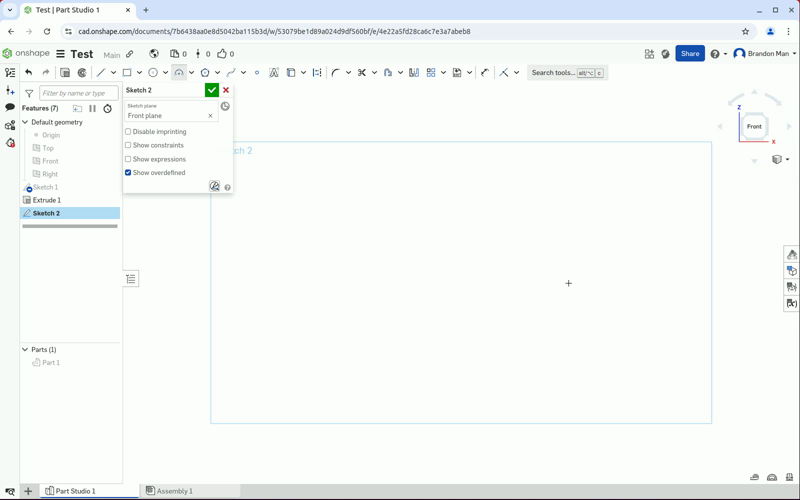
mouse_move(568, 272)
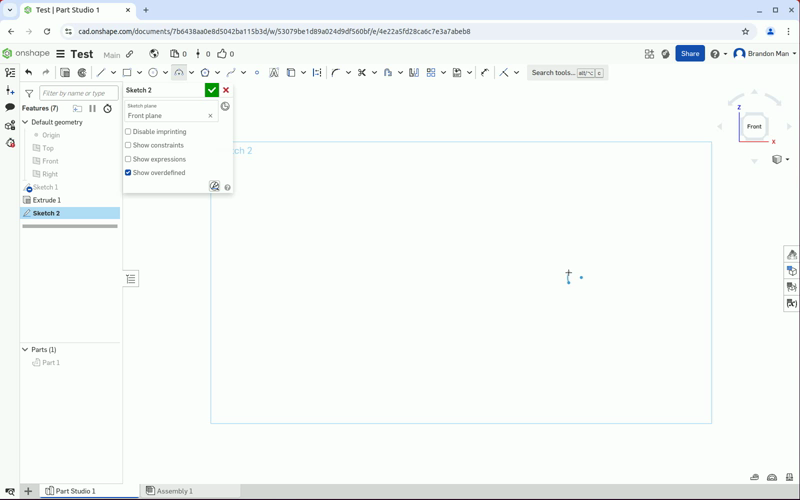
click(568, 272)
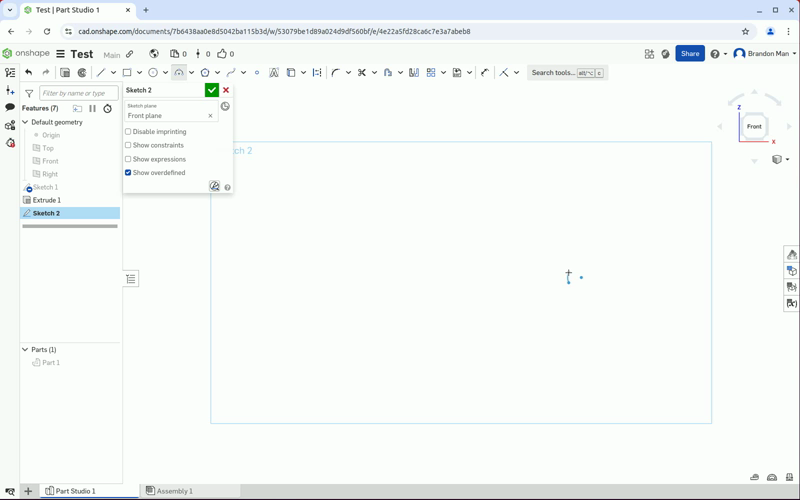
mouse_move(573, 277)
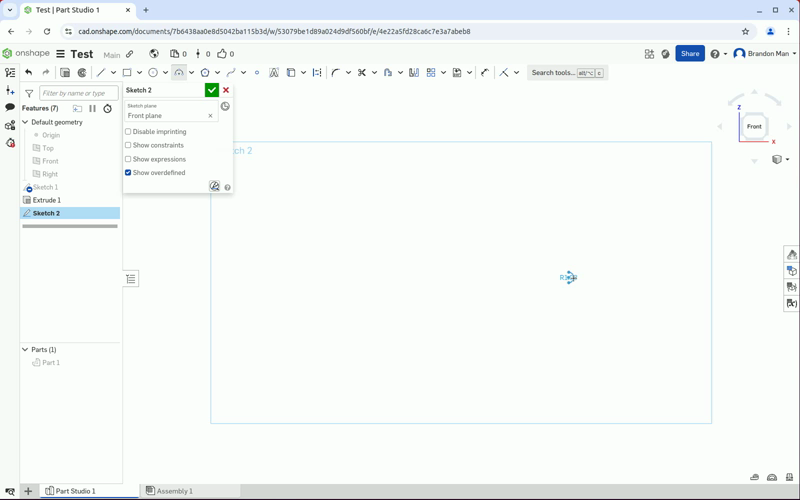
click(573, 277)
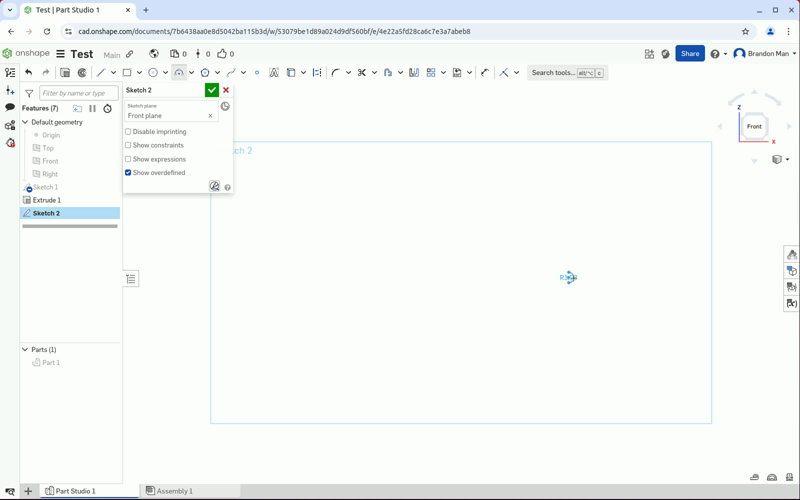
key_up(shift)
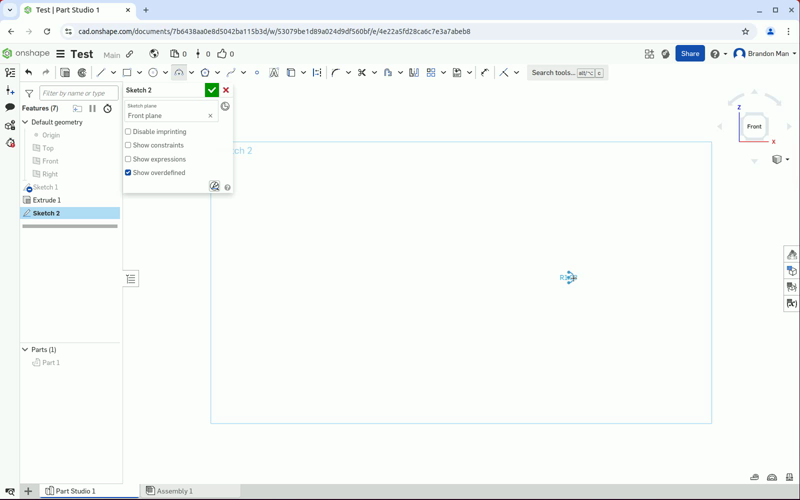
key(esc)
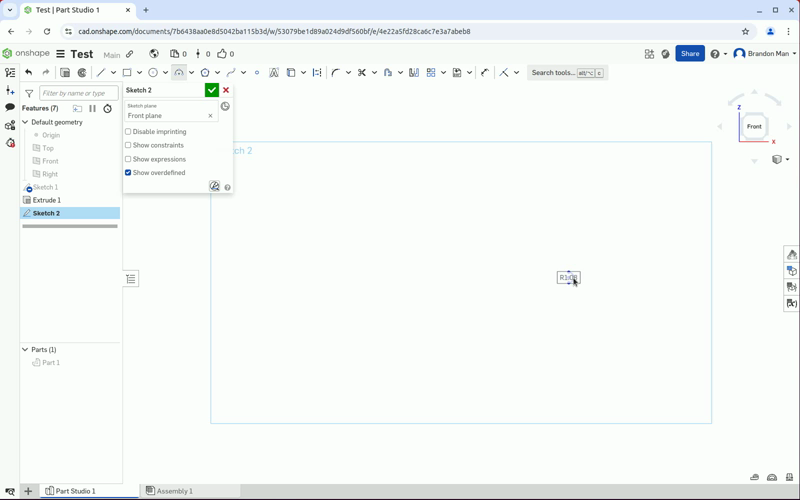
key(l)
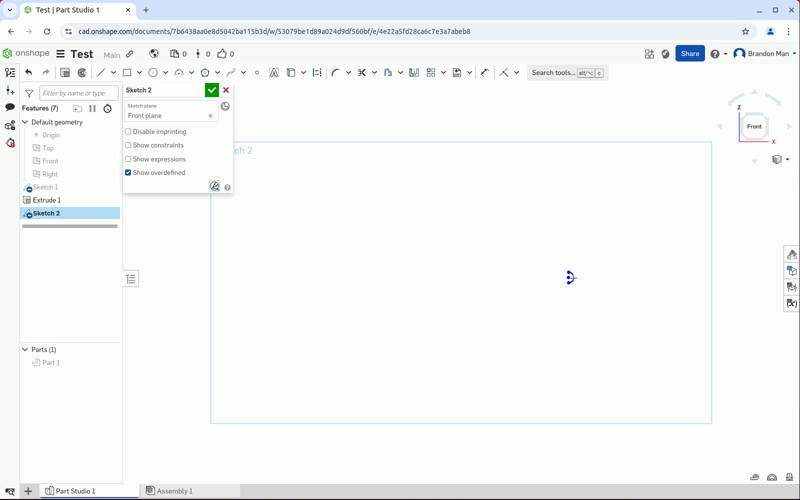
mouse_move(568, 272)
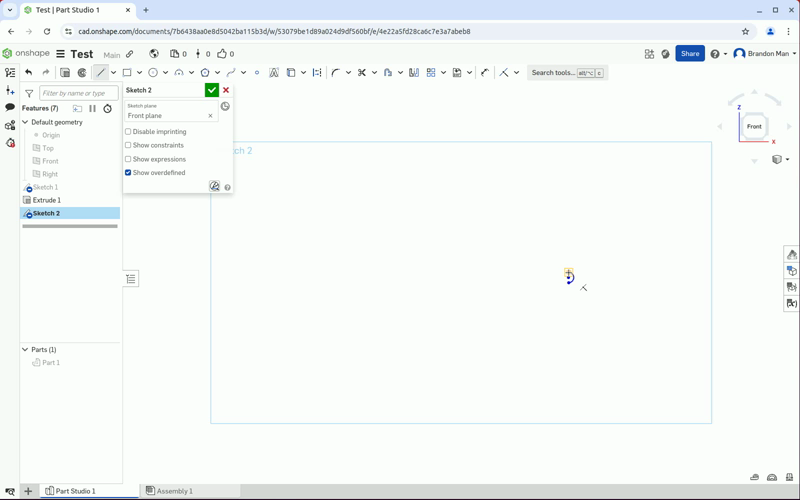
click(568, 272)
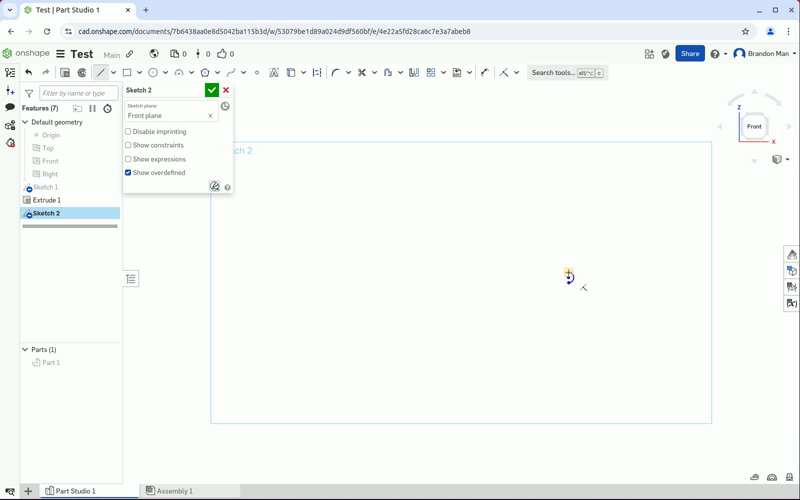
mouse_move(589, 272)
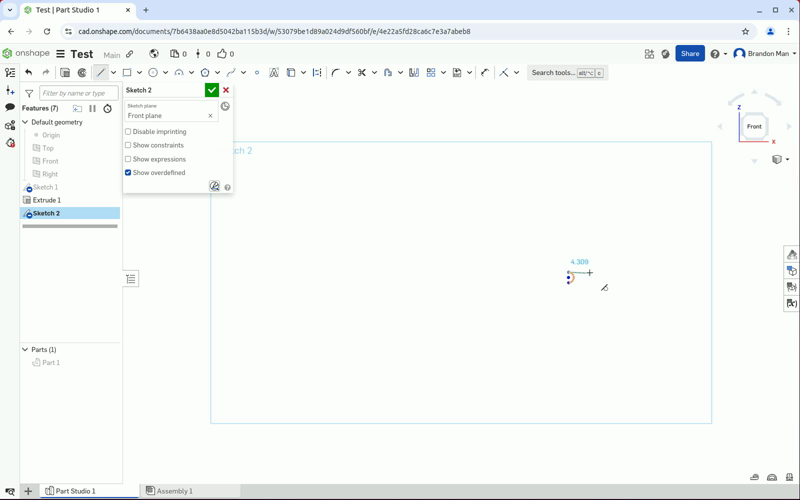
key_down(shift)
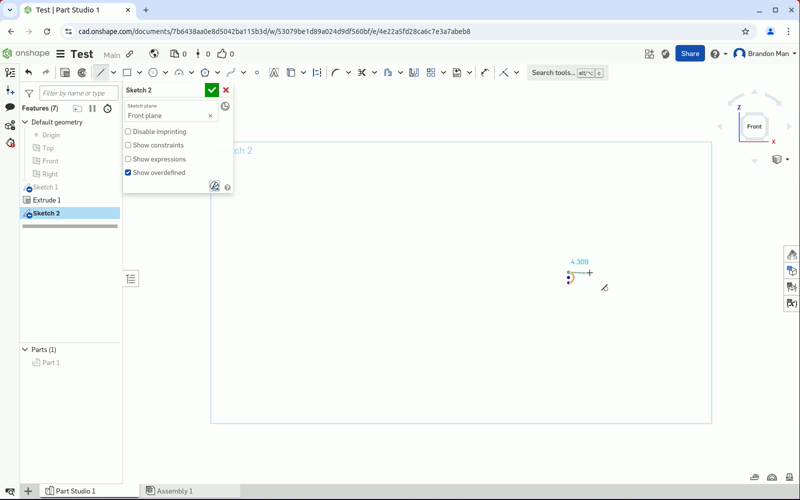
mouse_move(568, 282)
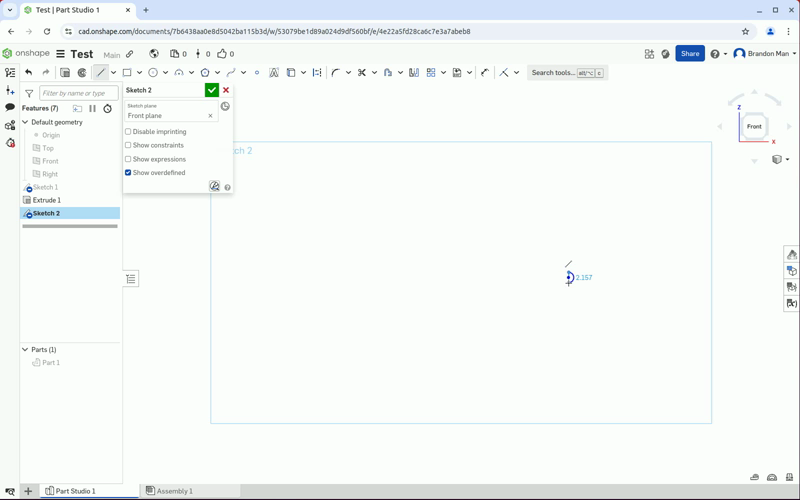
key_up(shift)
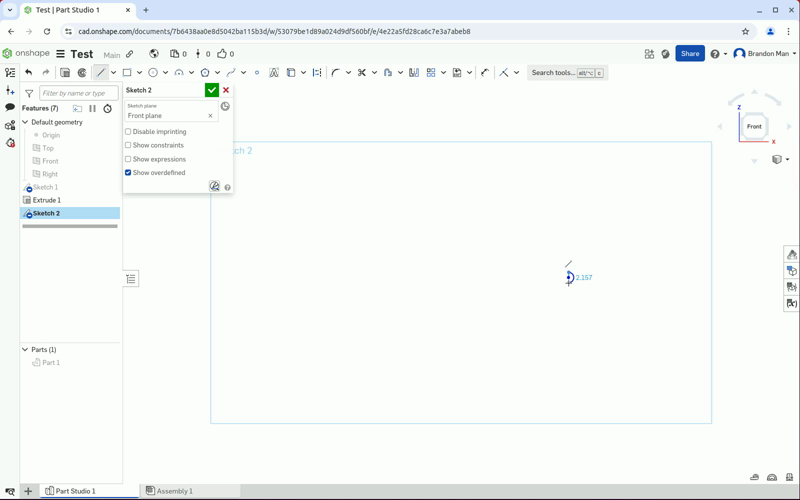
click(568, 282)
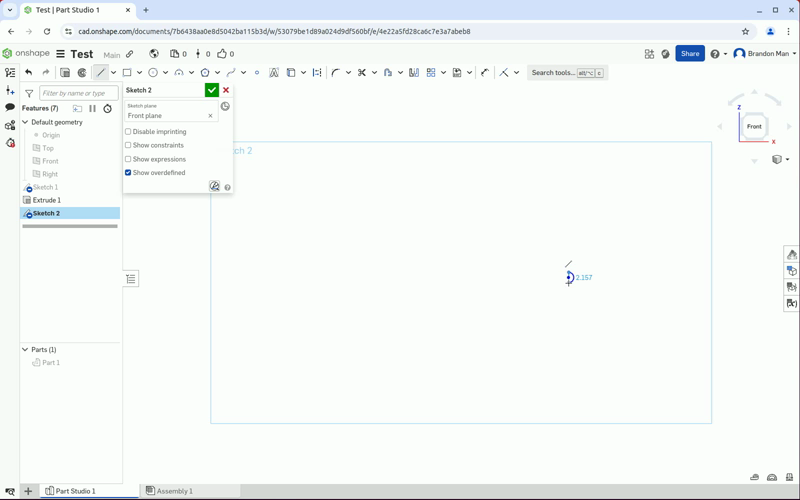
key(esc)
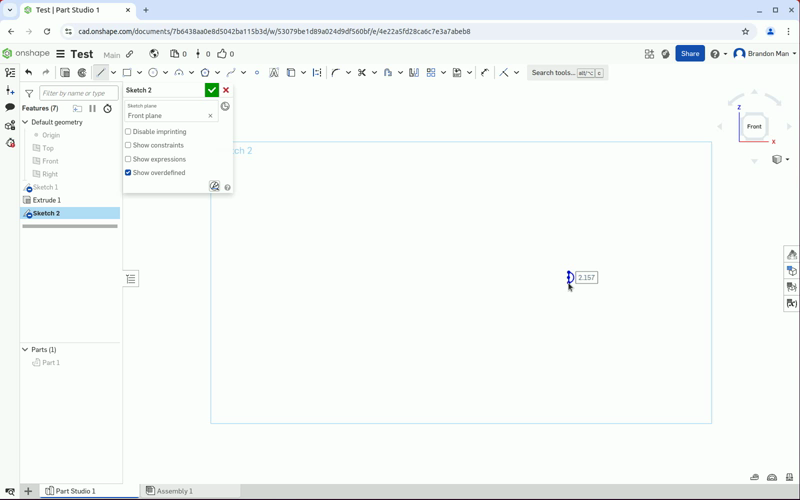
mouse_move(570, 277)
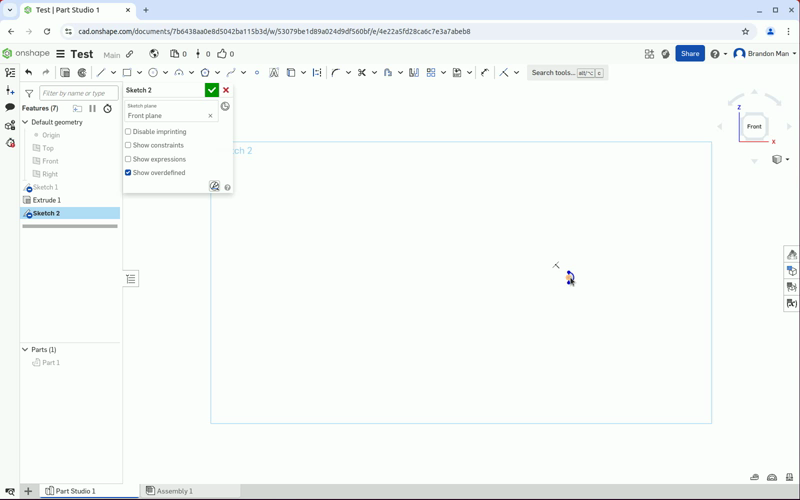
scroll(6)
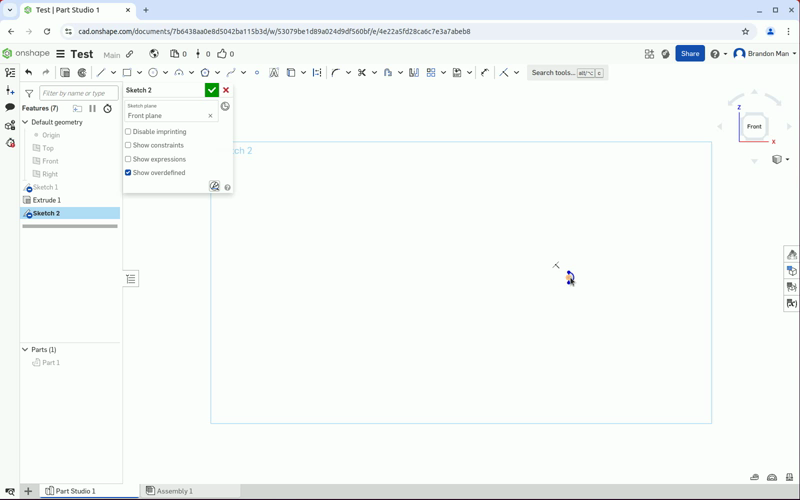
scroll(6)
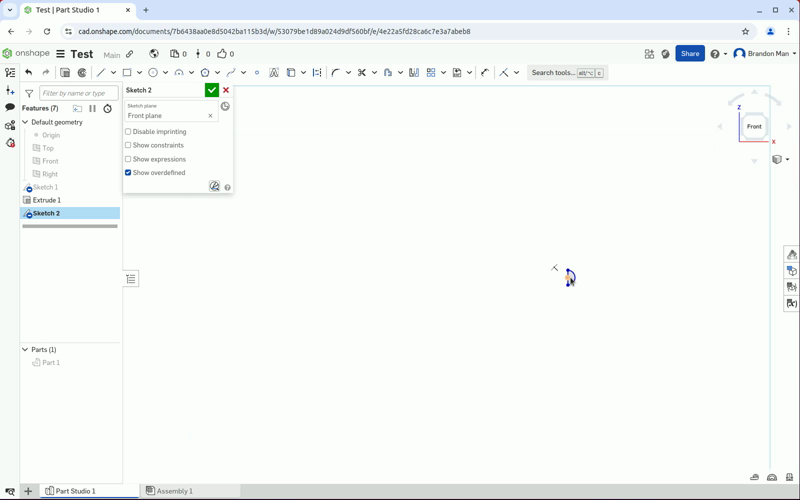
scroll(6)
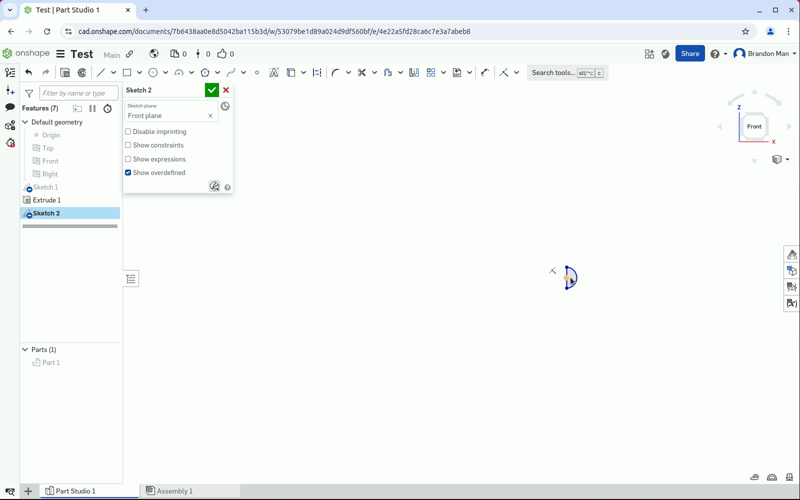
scroll(6)
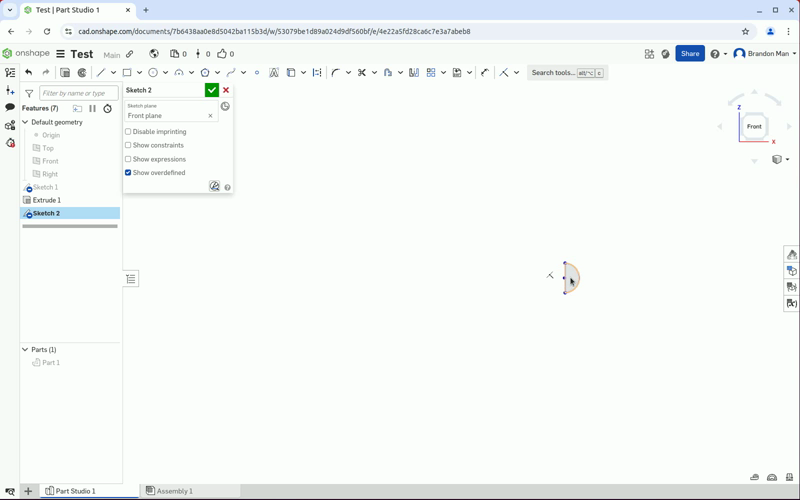
scroll(6)
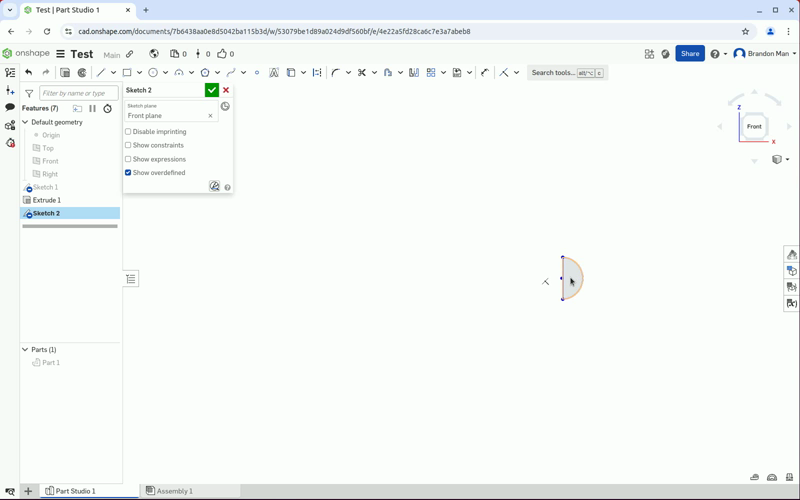
scroll(6)
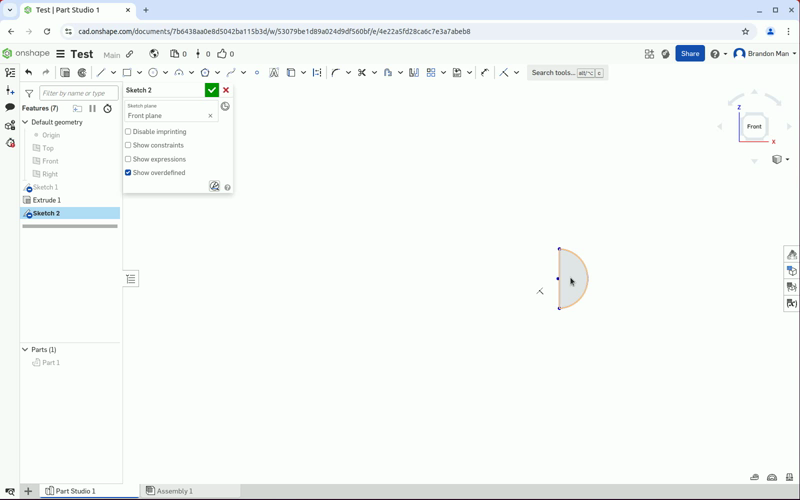
scroll(6)
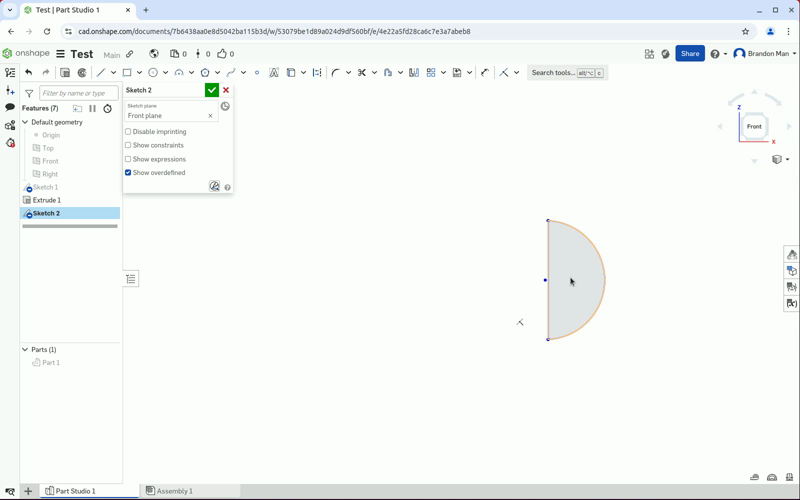
click(570, 277)
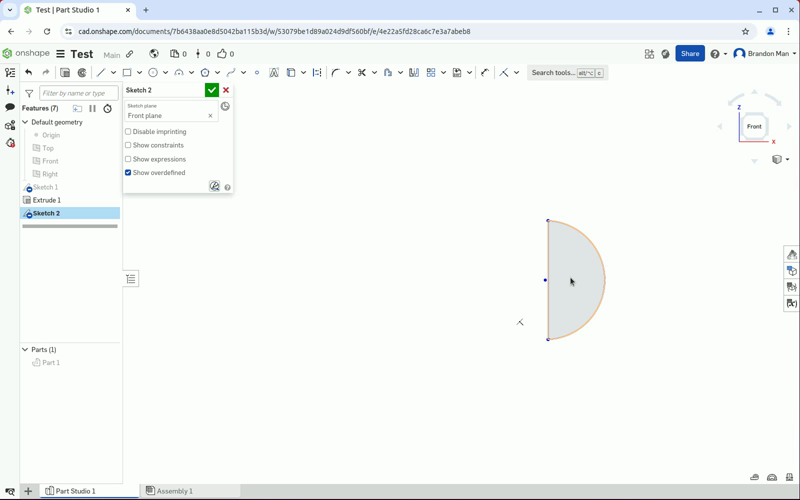
scroll(-6)
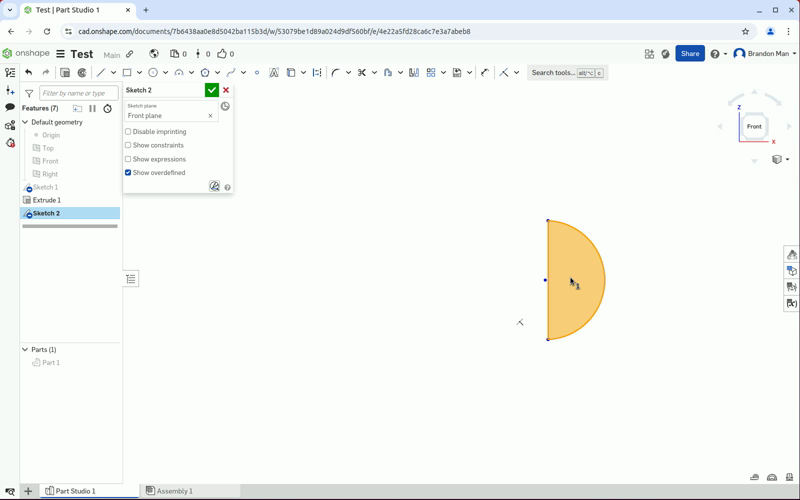
scroll(-6)
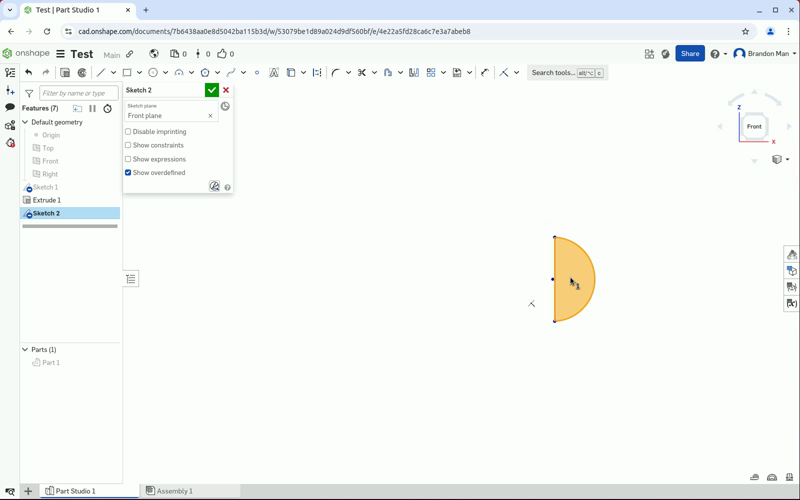
scroll(-6)
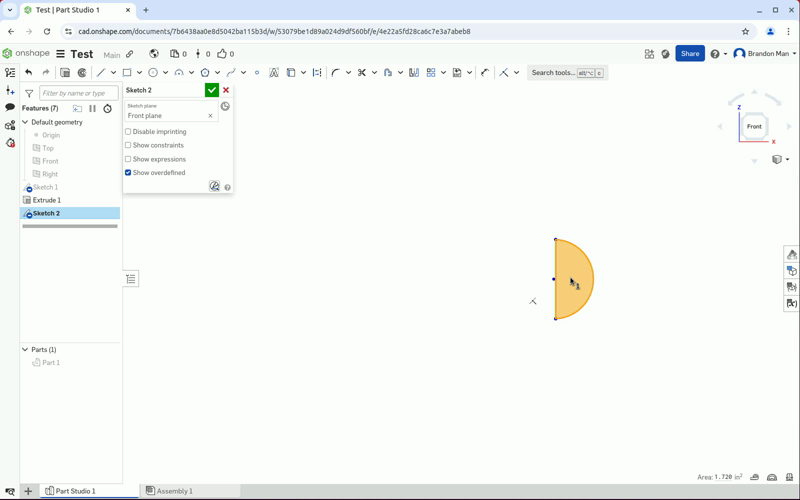
scroll(-6)
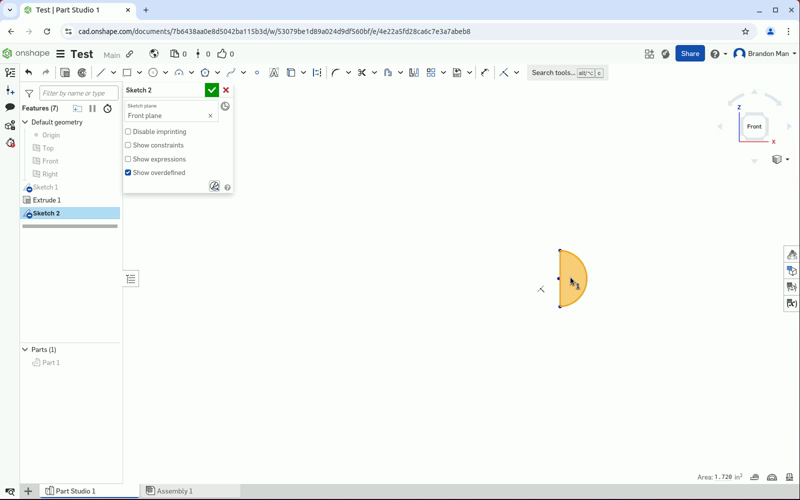
scroll(-6)
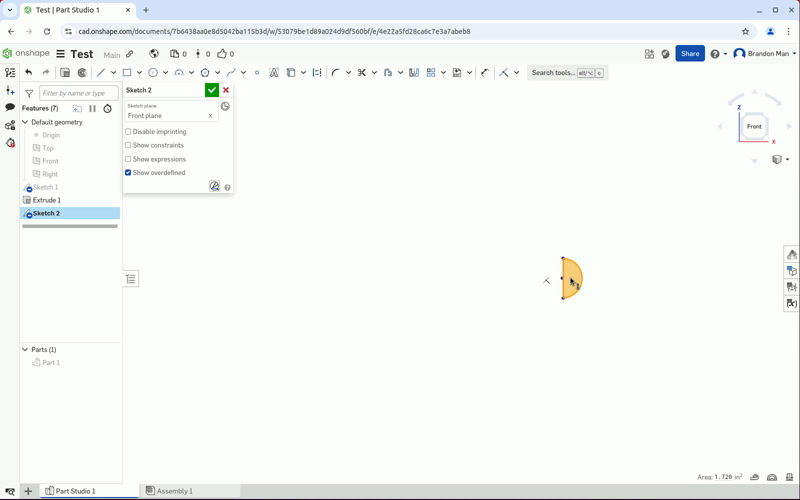
scroll(-6)
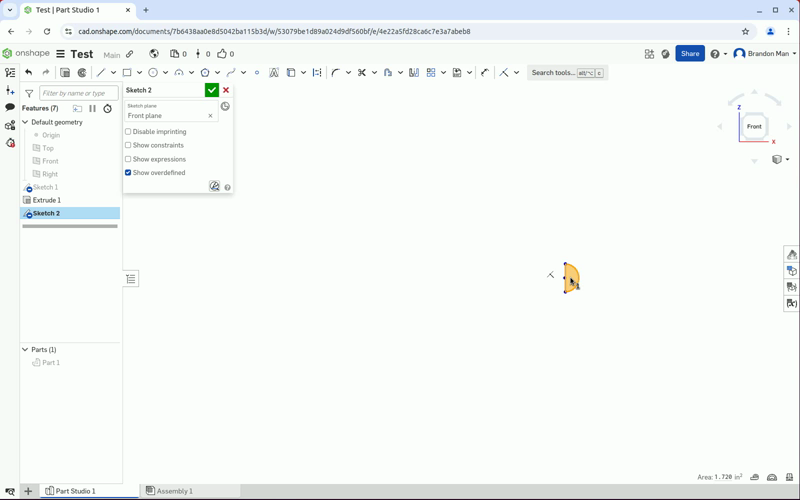
scroll(-6)
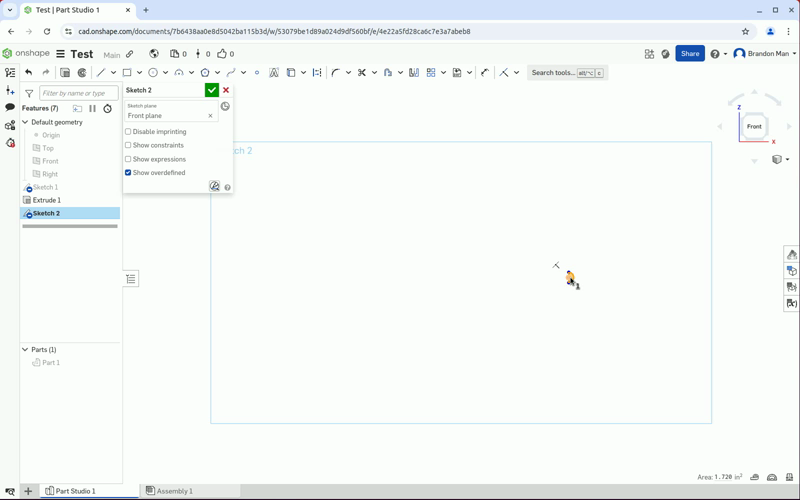
mouse_move(73, 352)
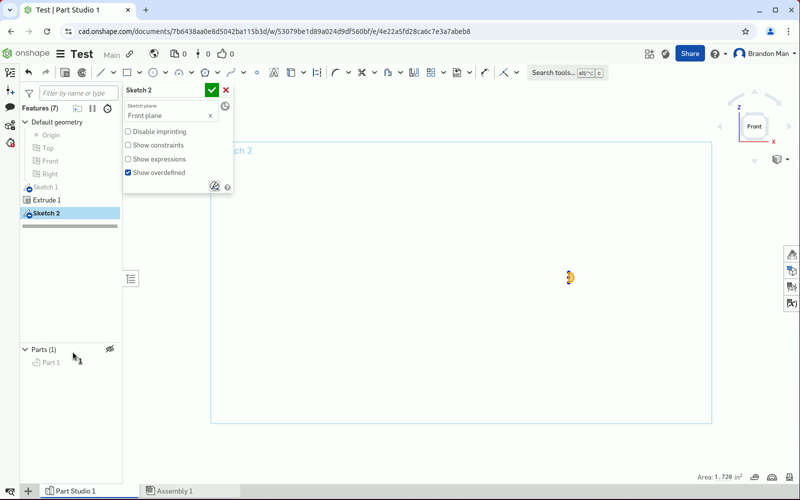
key(shift+y)
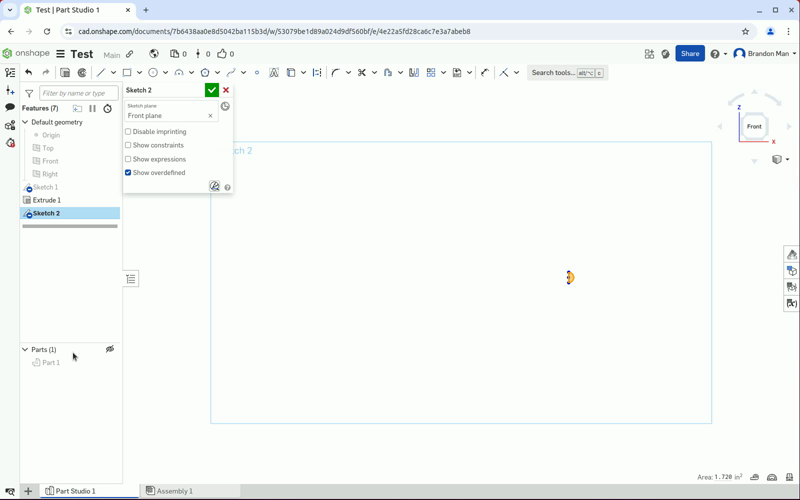
key(shift+e)
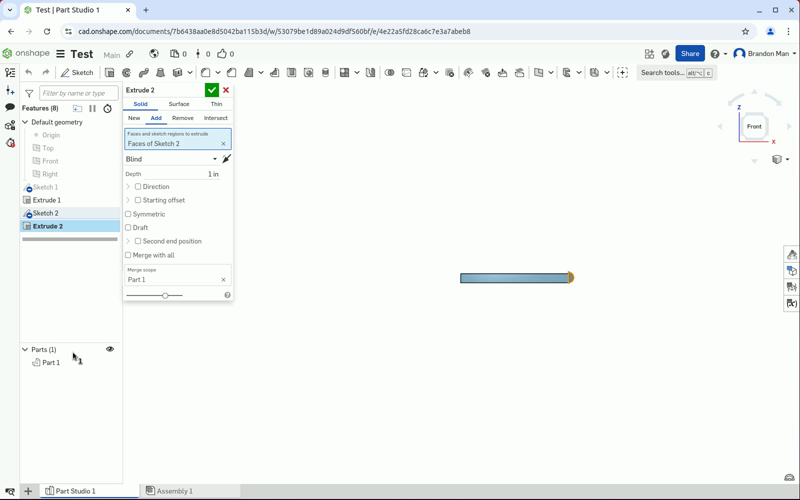
mouse_move(143, 106)
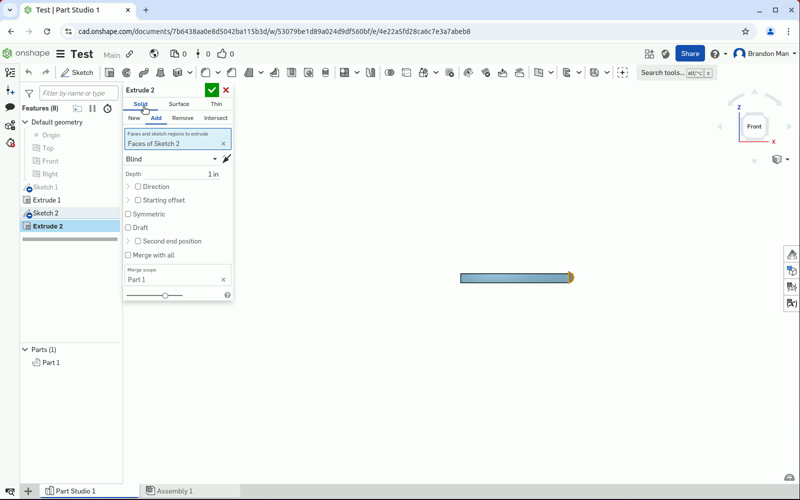
click(143, 106)
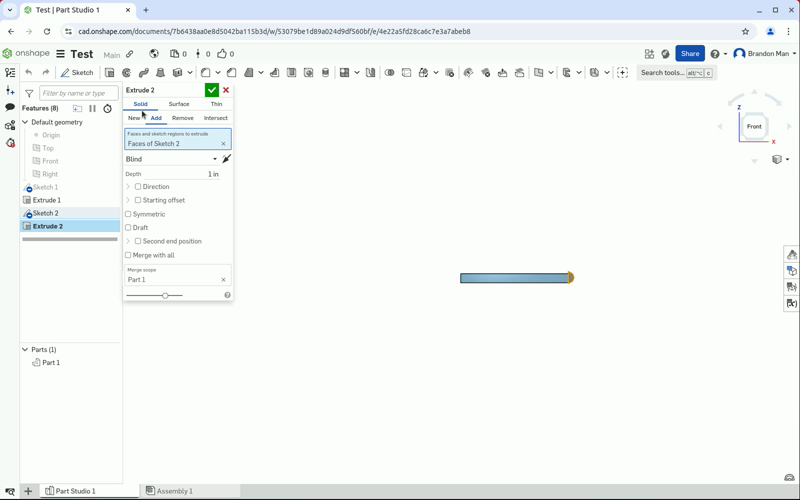
mouse_move(137, 120)
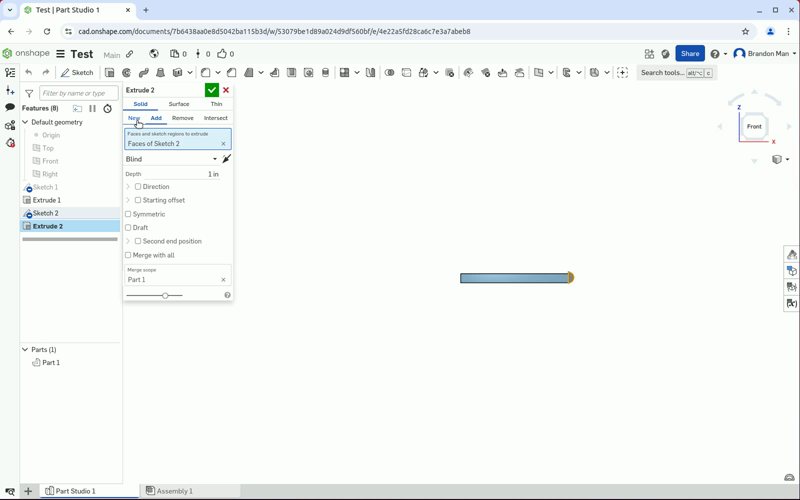
click(137, 120)
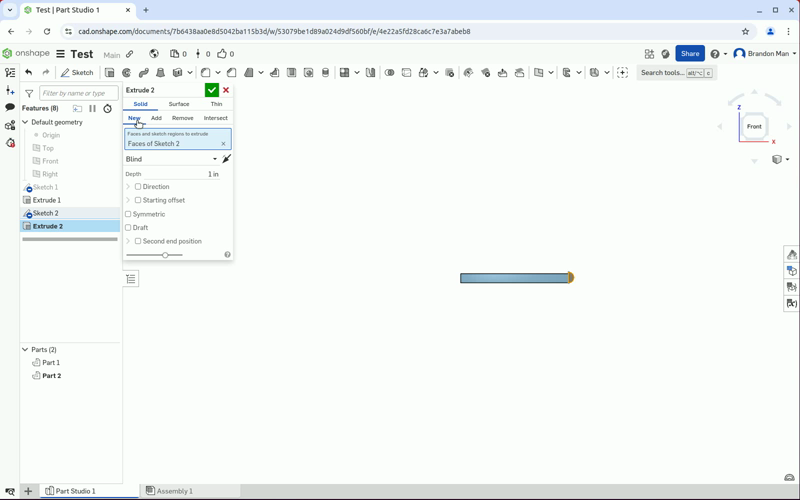
key(tab, 4)
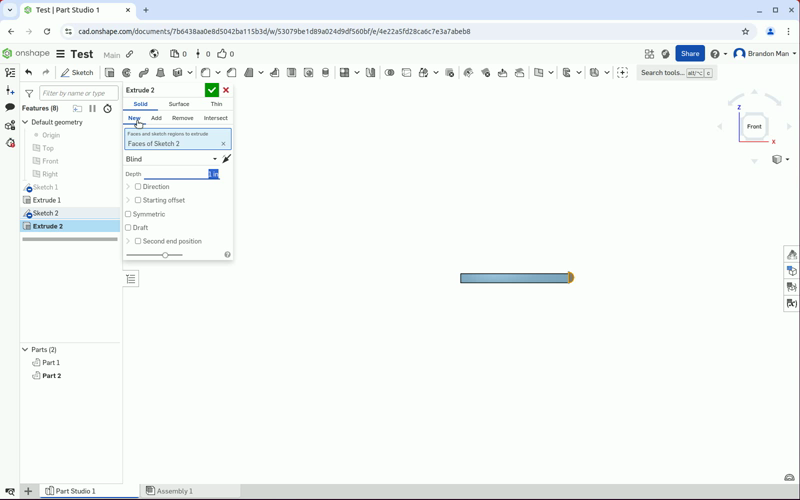
text(1.926)
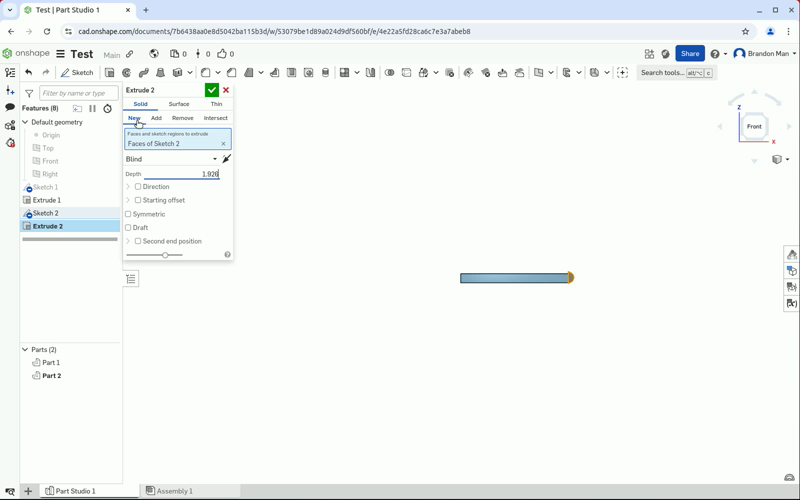
key(enter)
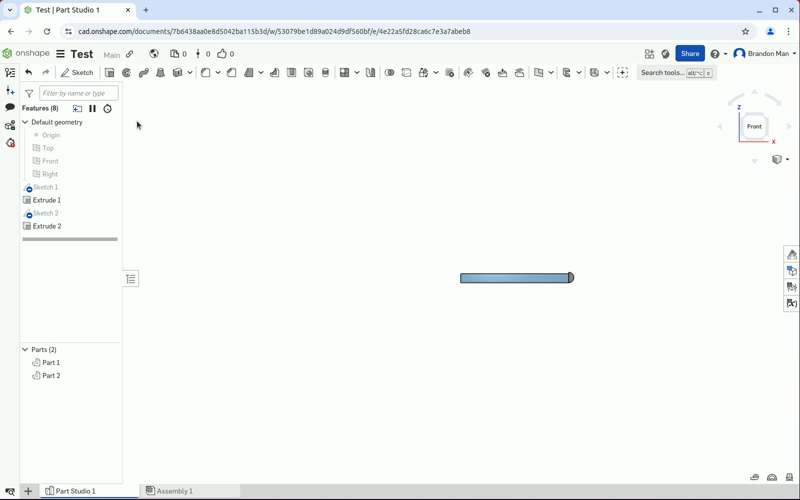
key(shift+h)
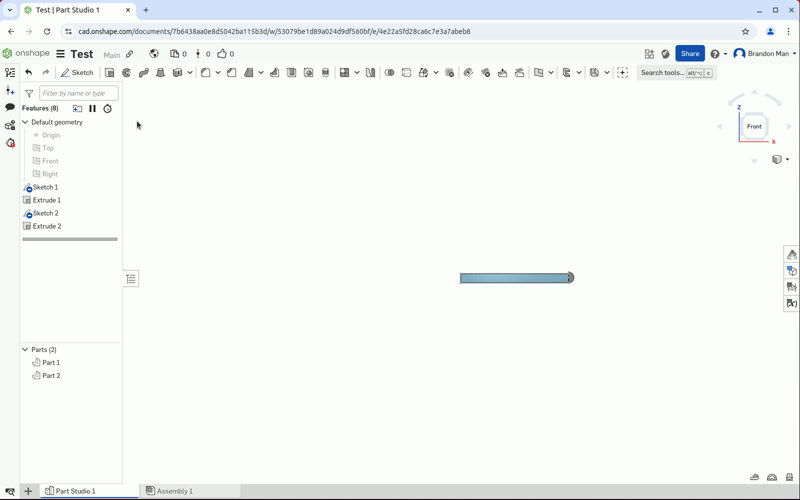
key(shift+h)
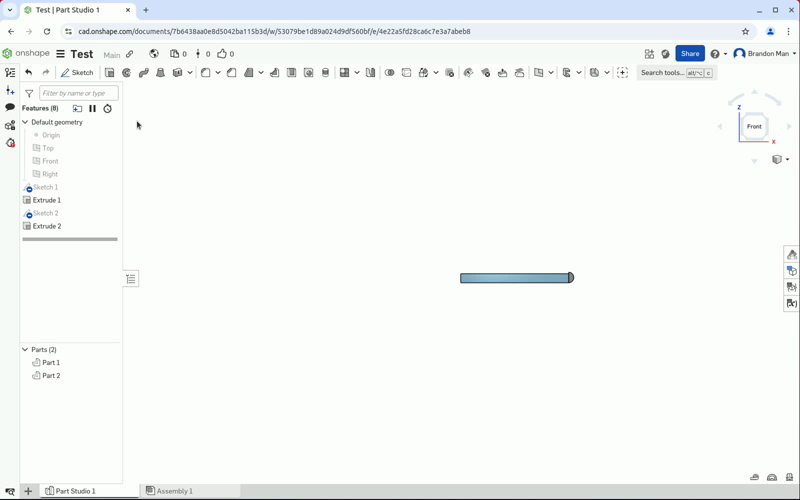
mouse_move(73, 189)
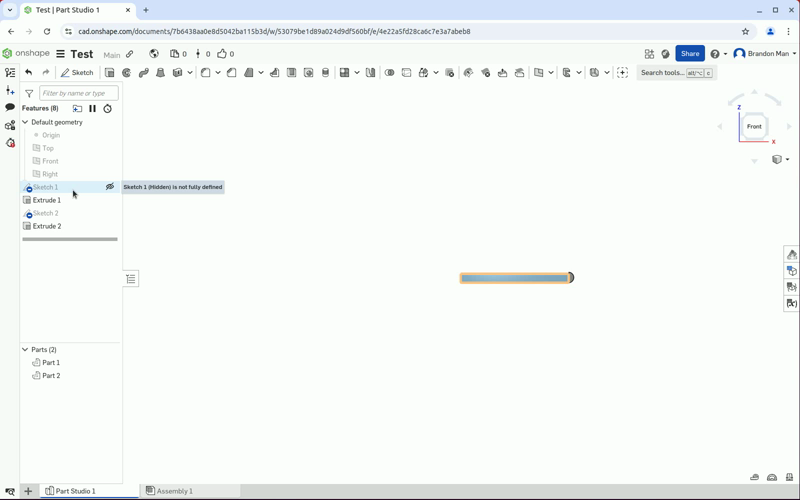
click(73, 189)
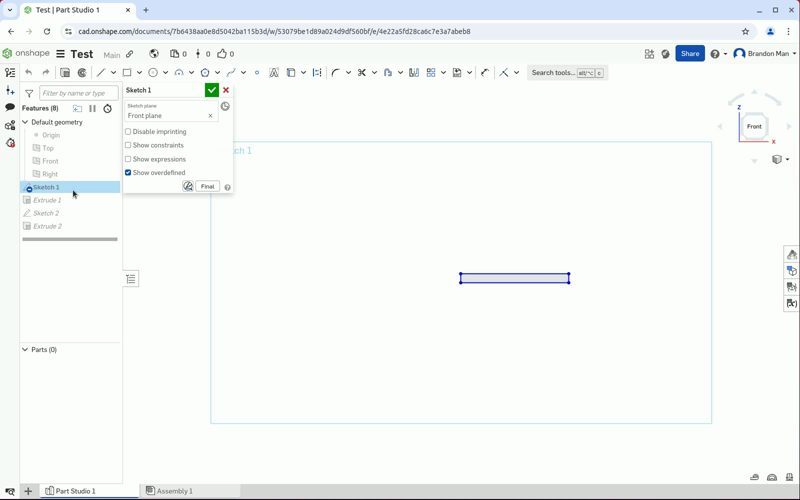
mouse_move(229, 92)
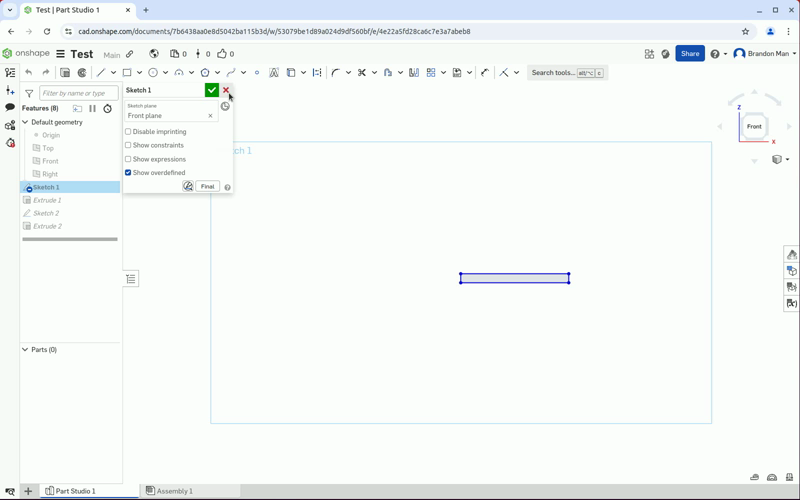
click(229, 92)
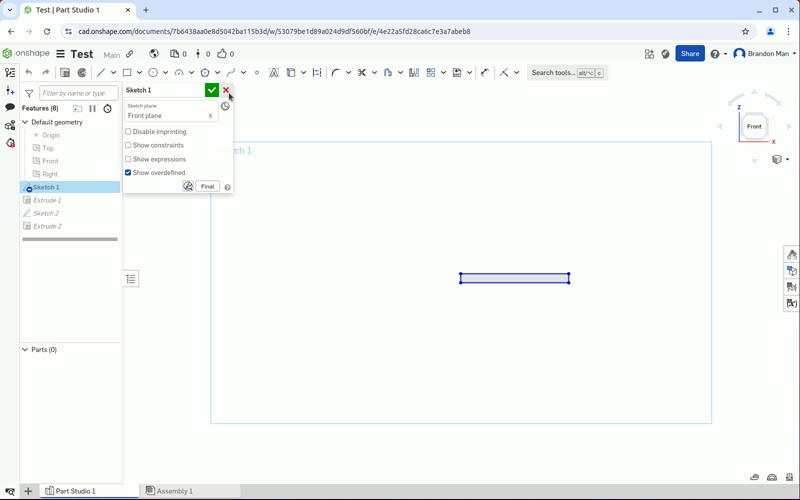
key(shift+s)
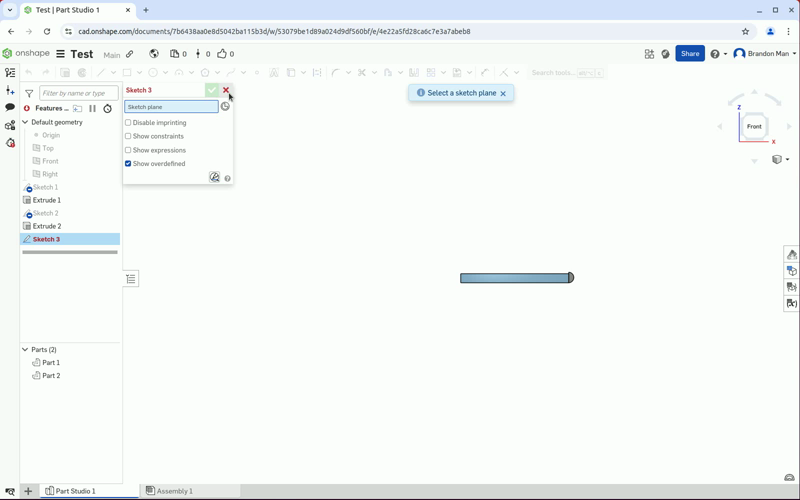
mouse_move(73, 163)
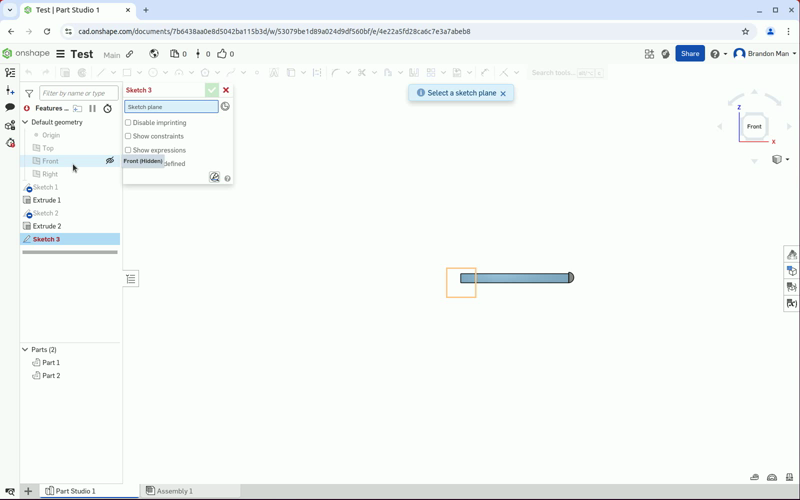
click(73, 163)
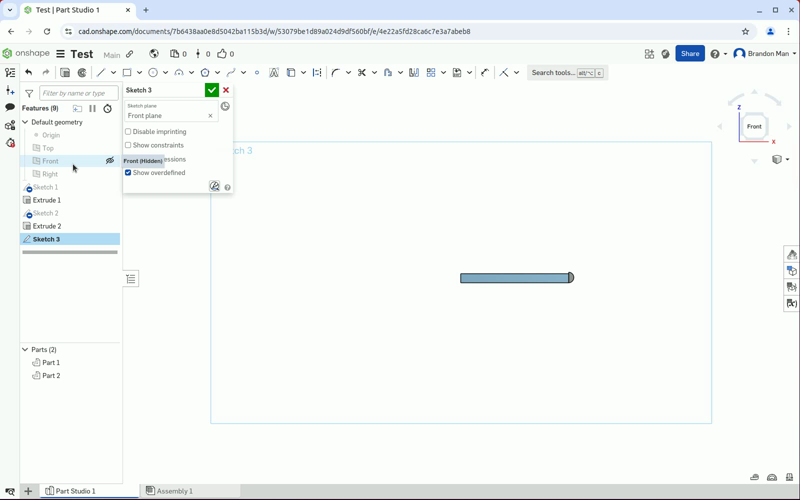
mouse_move(73, 352)
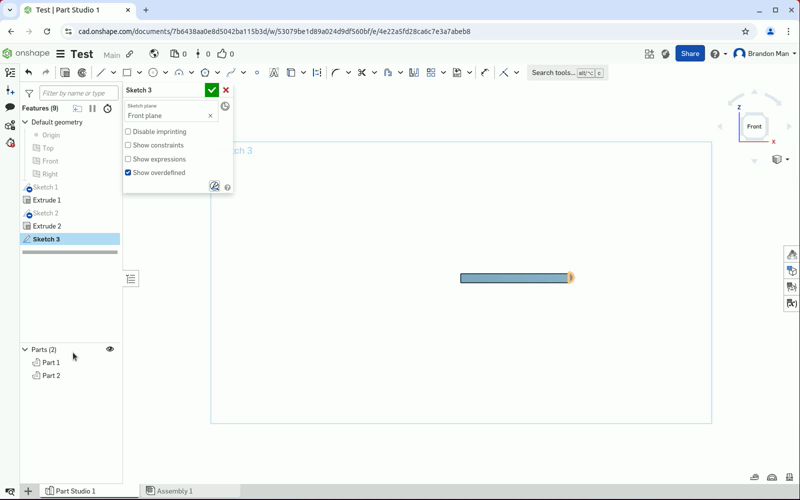
key(y)
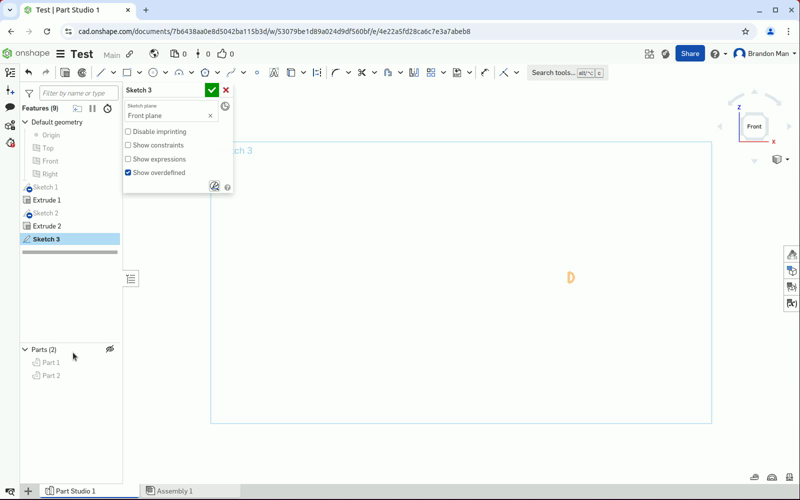
key(l)
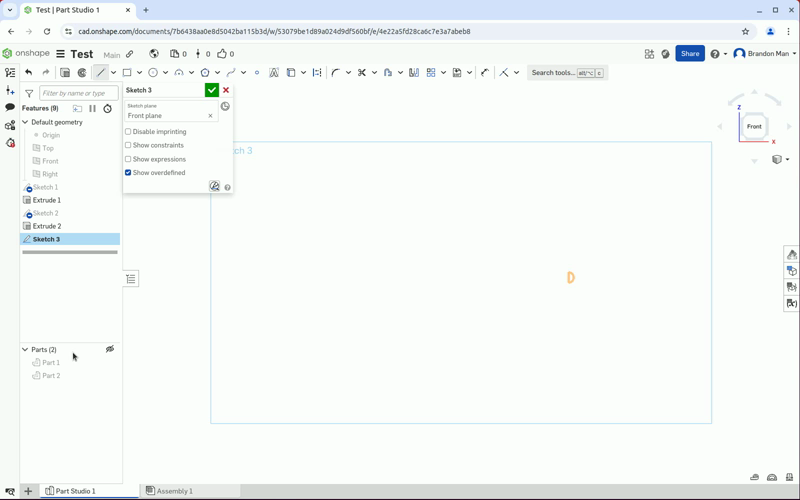
key_down(shift)
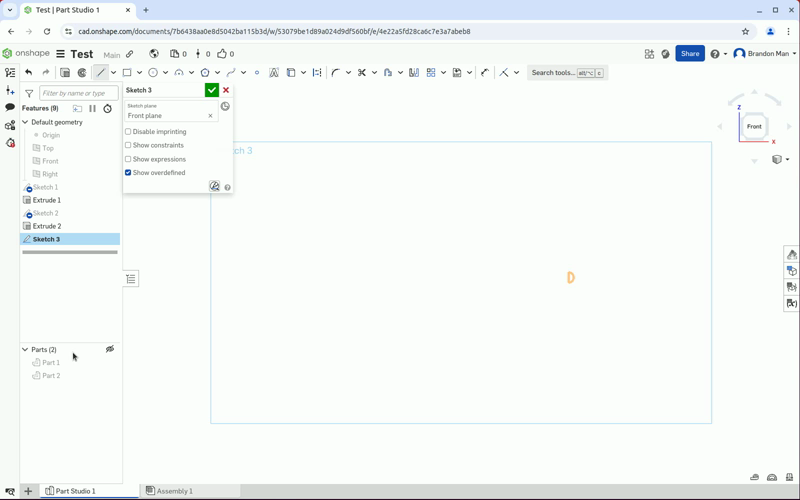
mouse_move(460, 282)
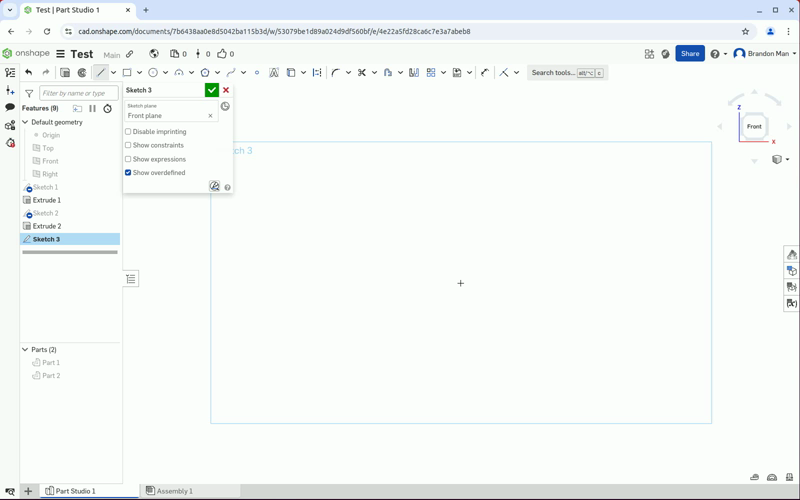
click(460, 282)
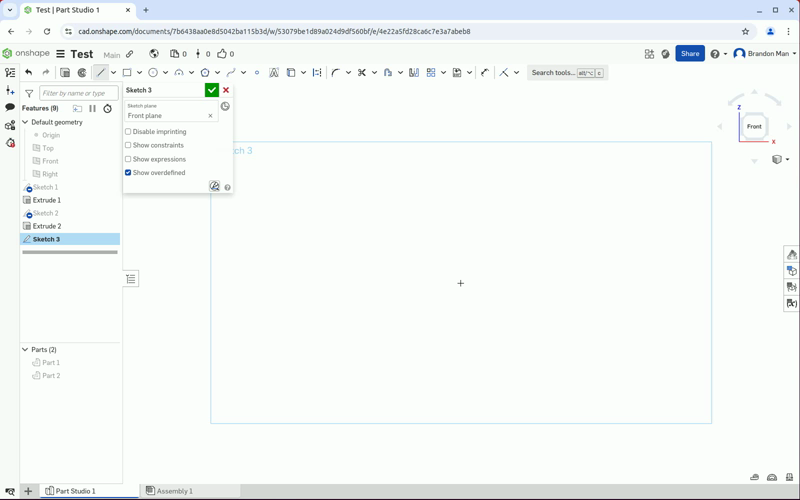
key_up(shift)
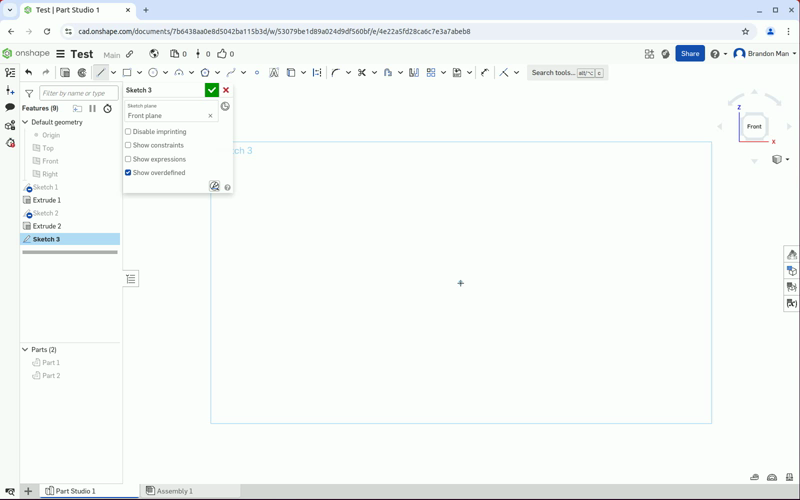
key_down(shift)
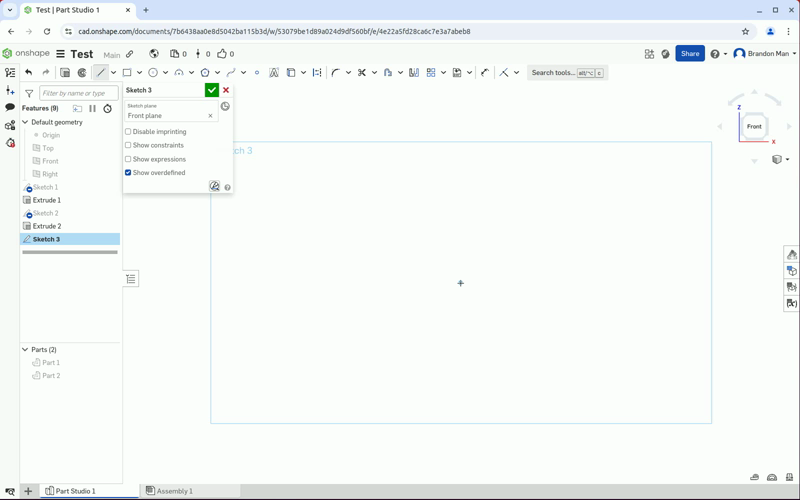
mouse_move(490, 282)
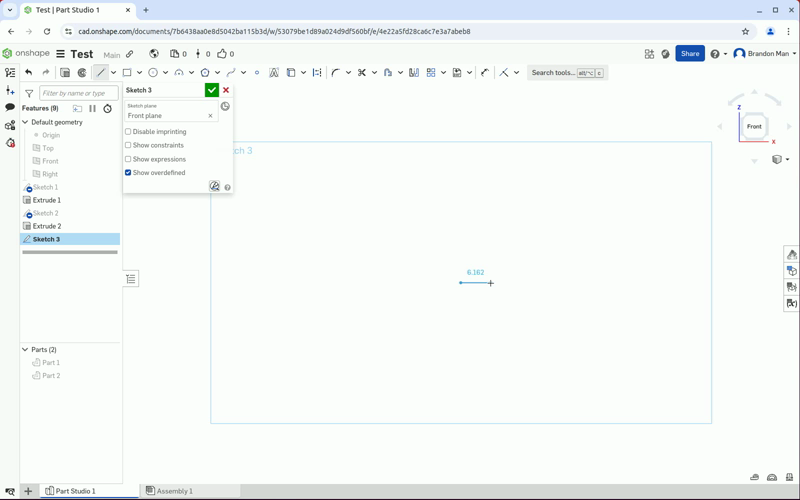
mouse_move(460, 272)
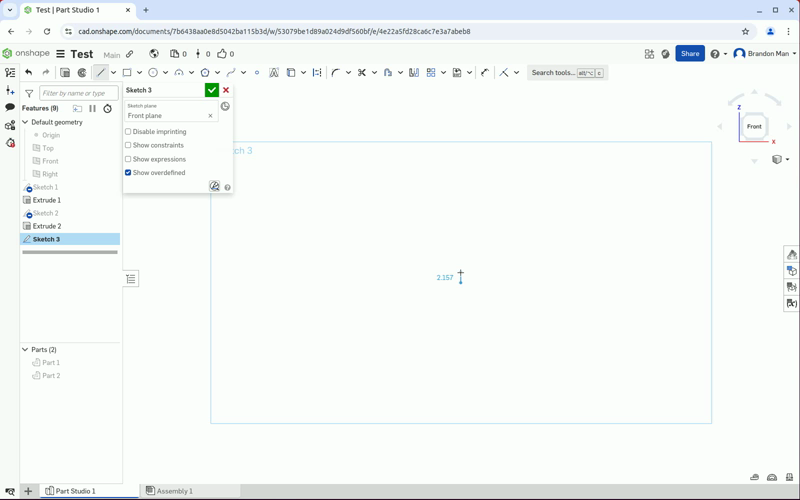
click(460, 272)
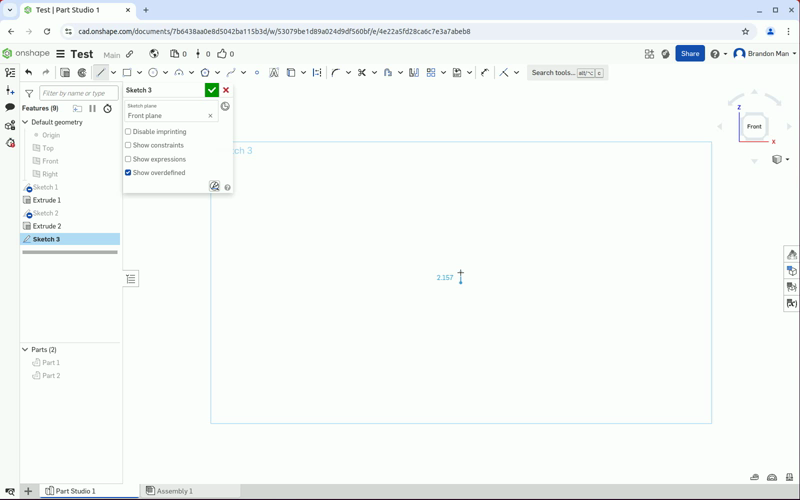
key_up(shift)
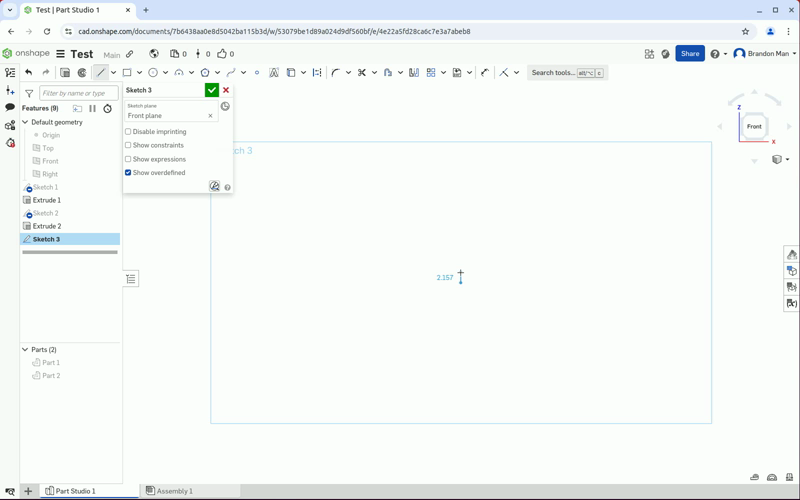
key(esc)
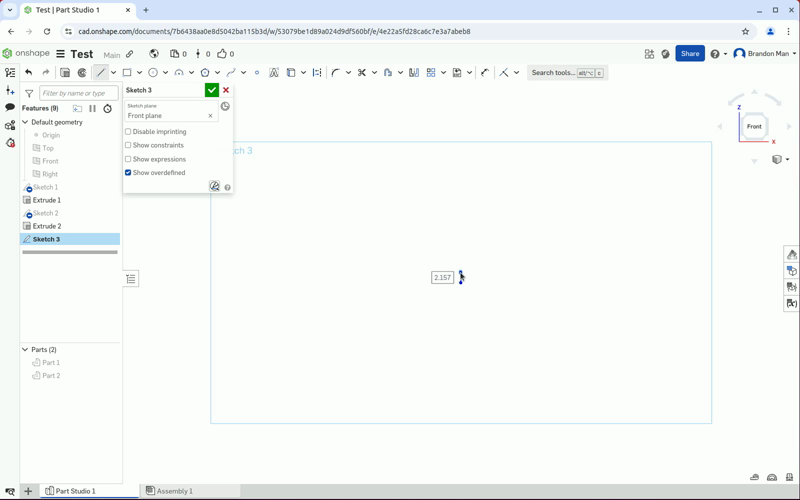
key(a)
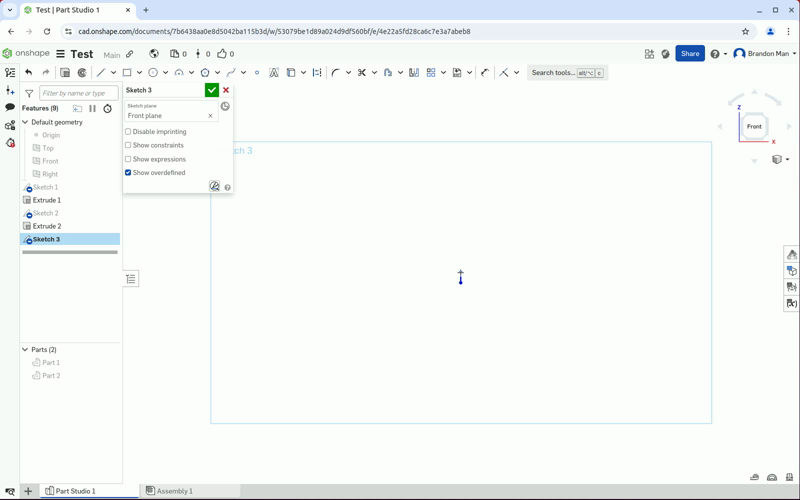
mouse_move(460, 272)
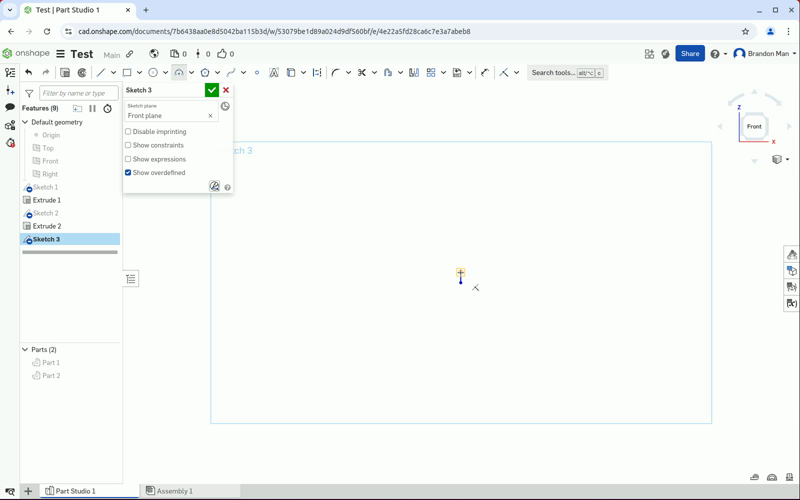
click(460, 272)
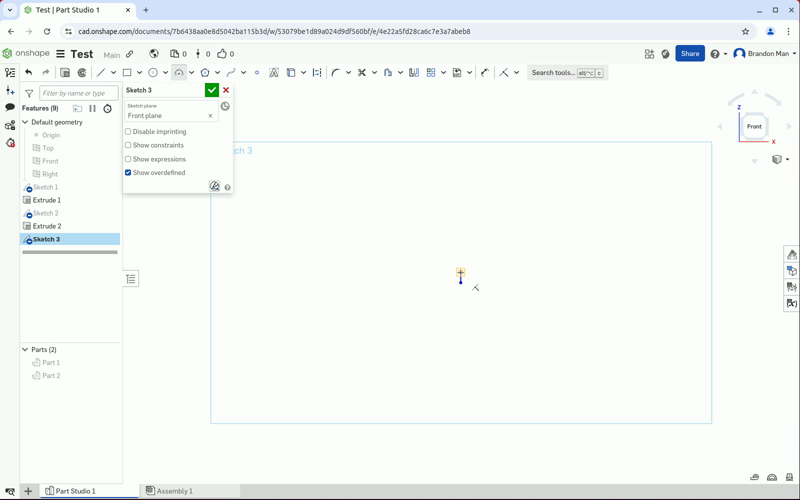
mouse_move(460, 282)
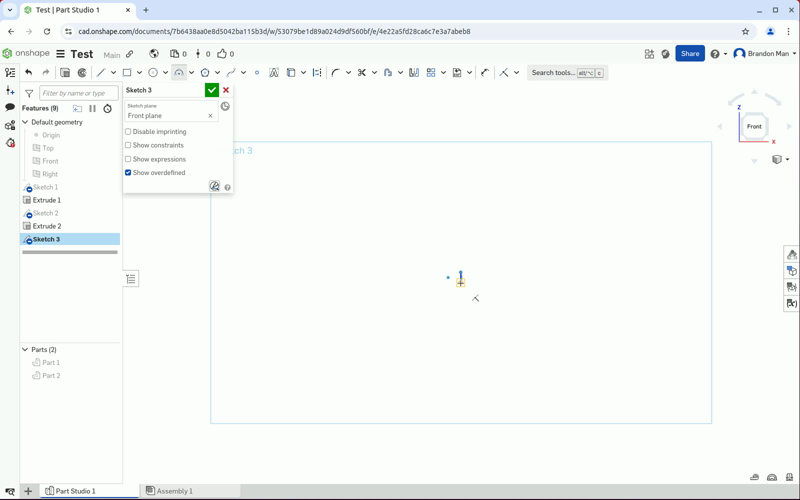
click(460, 282)
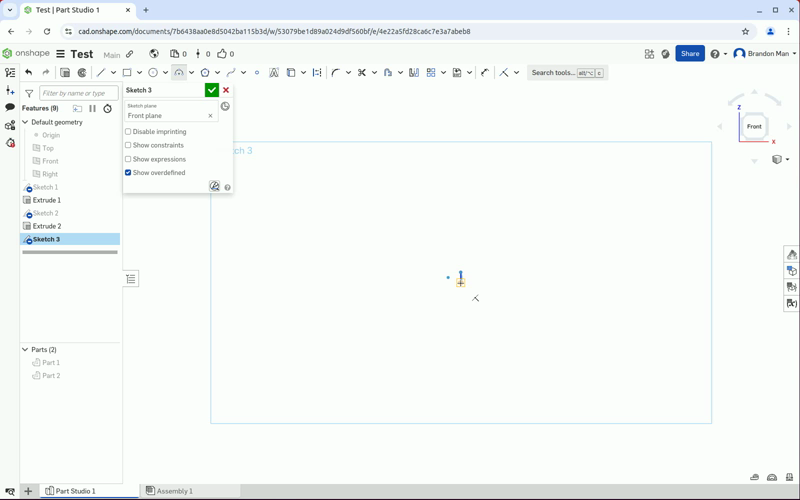
key_down(shift)
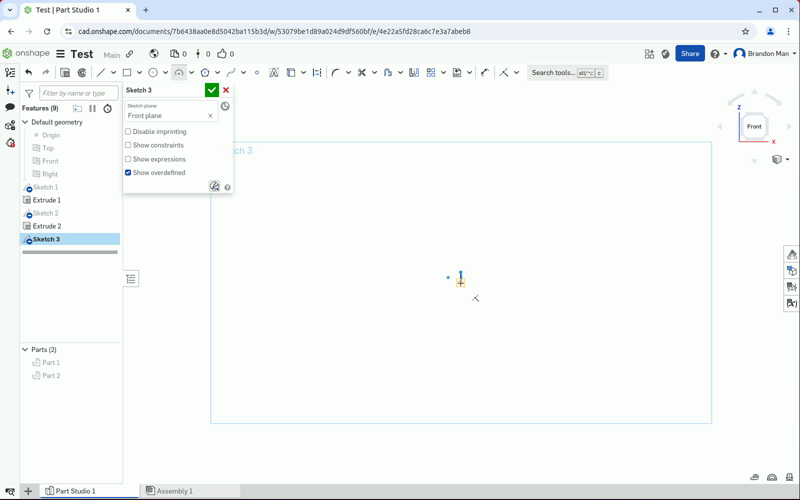
mouse_move(455, 277)
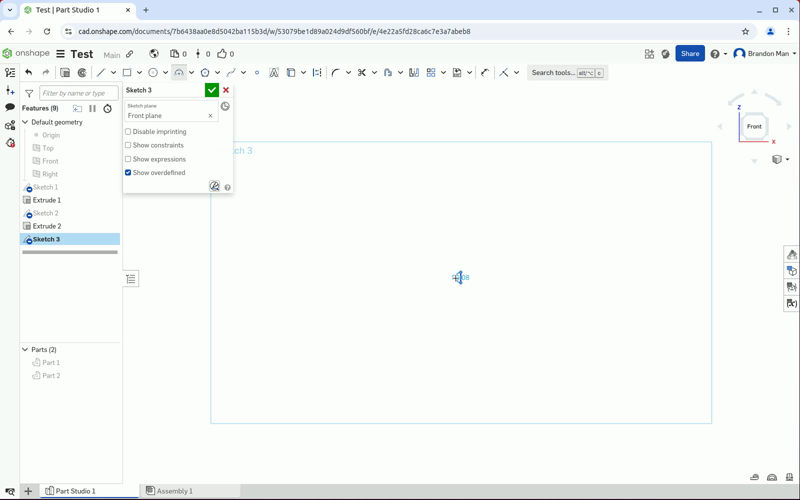
click(455, 277)
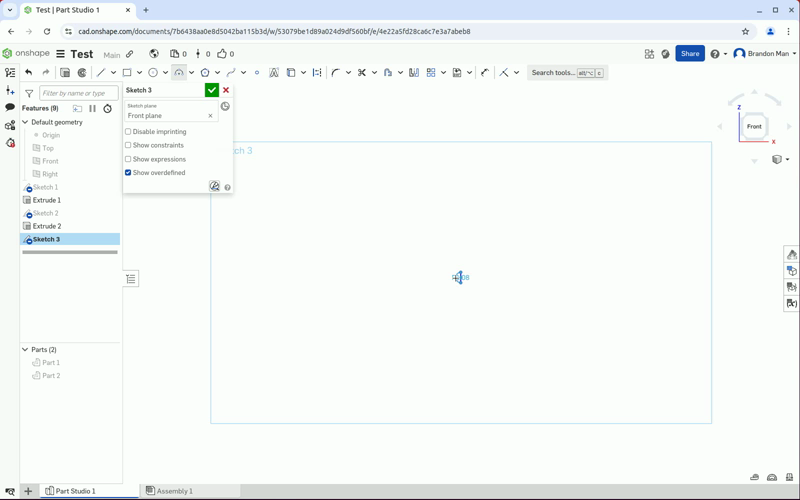
key_up(shift)
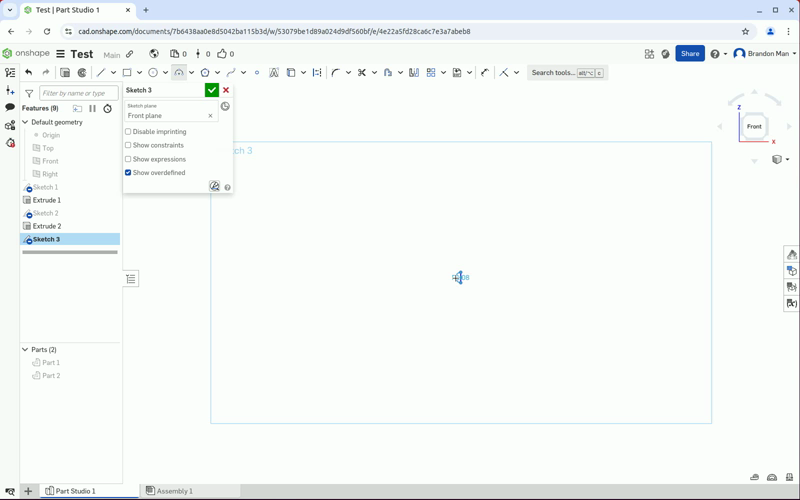
key(esc)
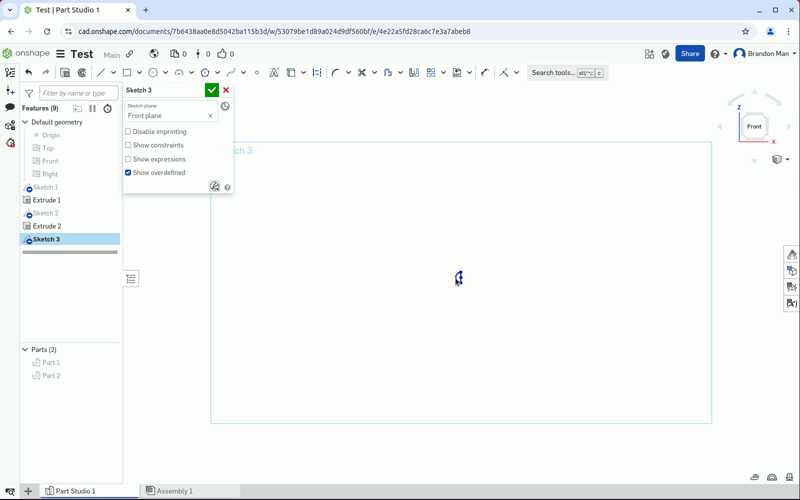
mouse_move(459, 274)
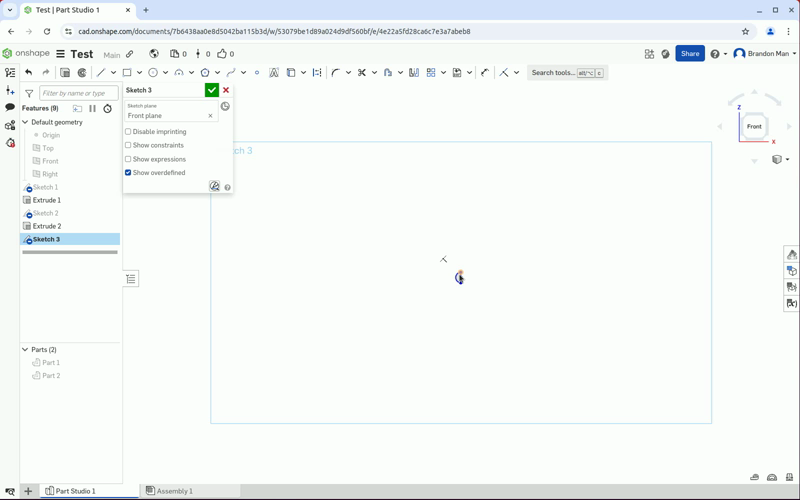
scroll(6)
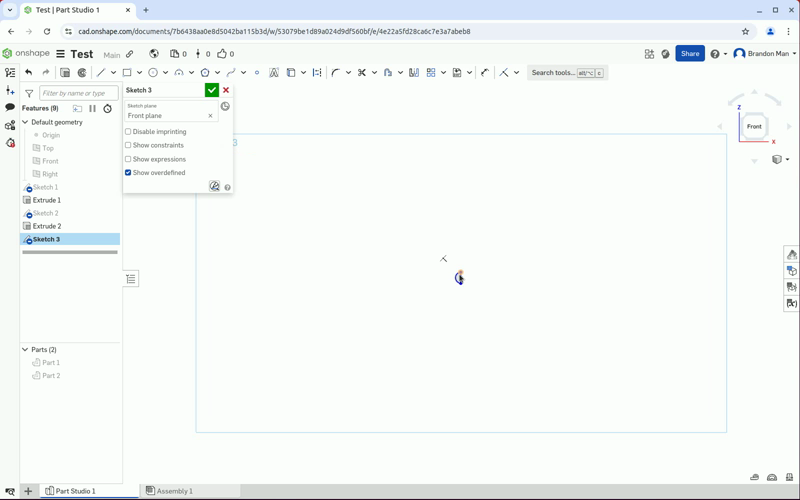
scroll(6)
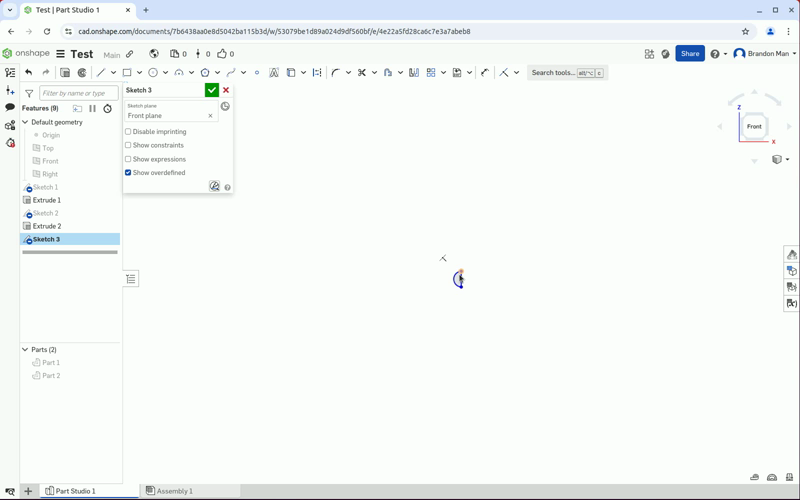
scroll(6)
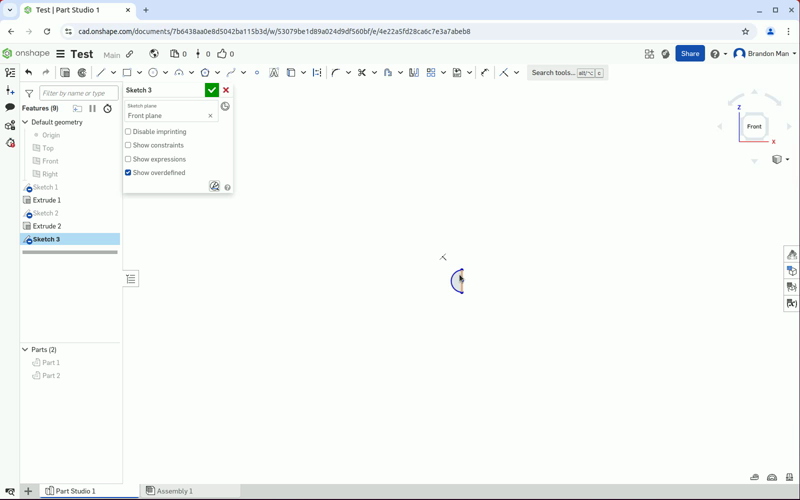
scroll(6)
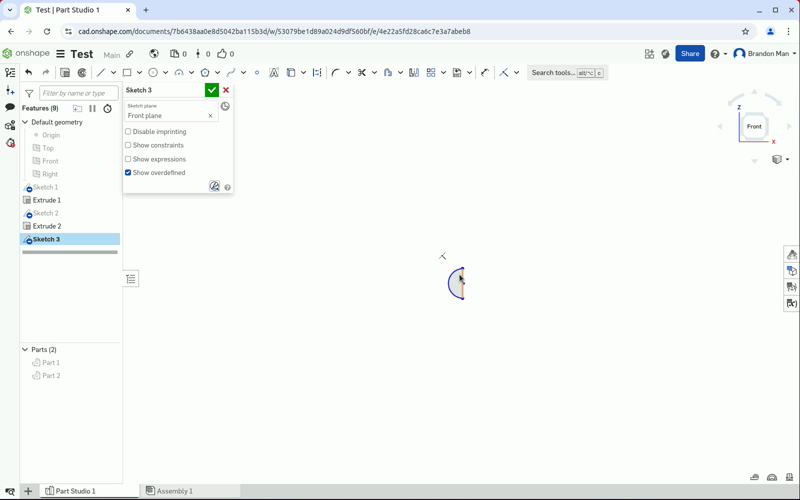
scroll(6)
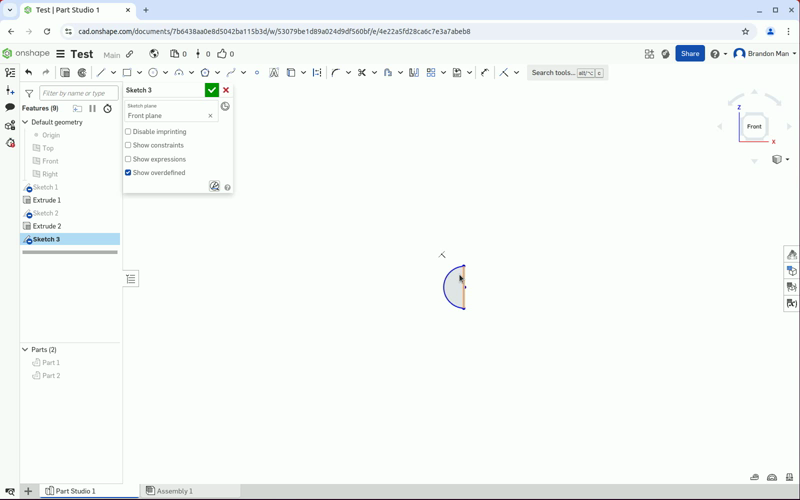
scroll(6)
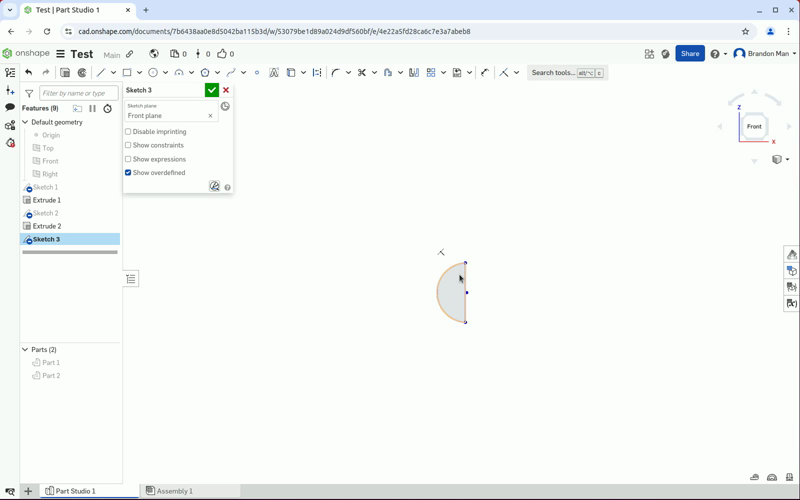
scroll(6)
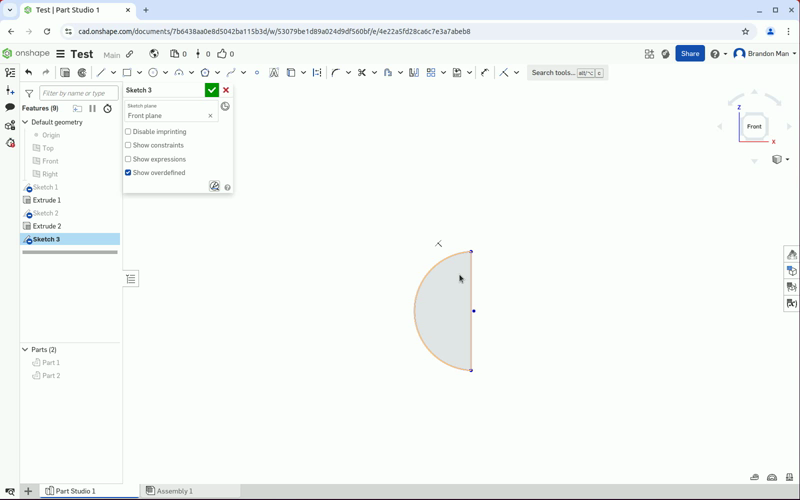
click(459, 274)
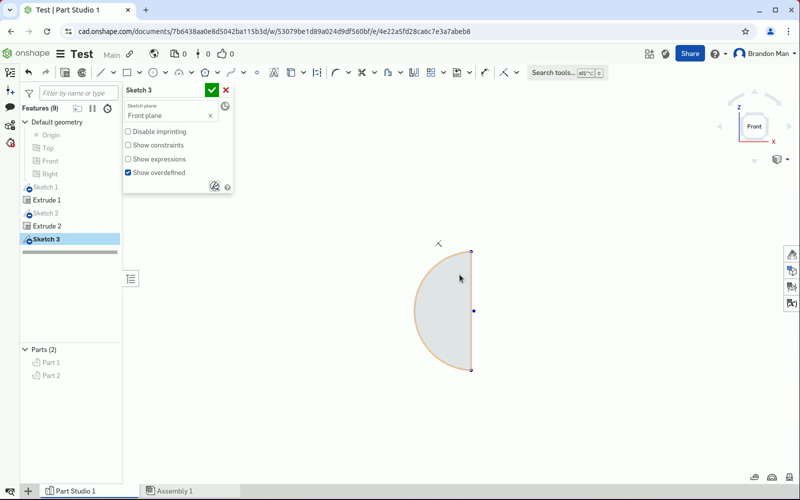
scroll(-6)
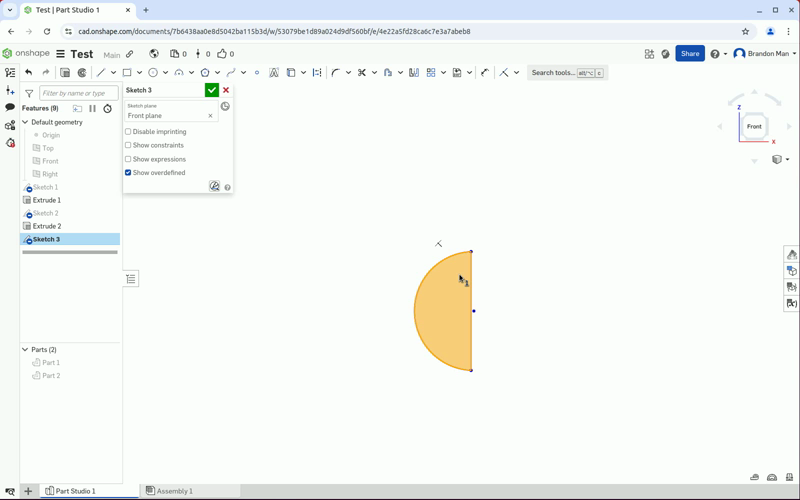
scroll(-6)
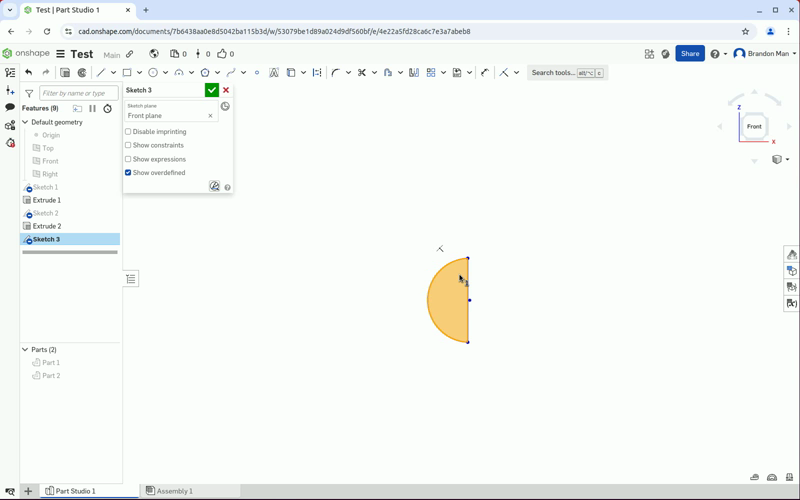
scroll(-6)
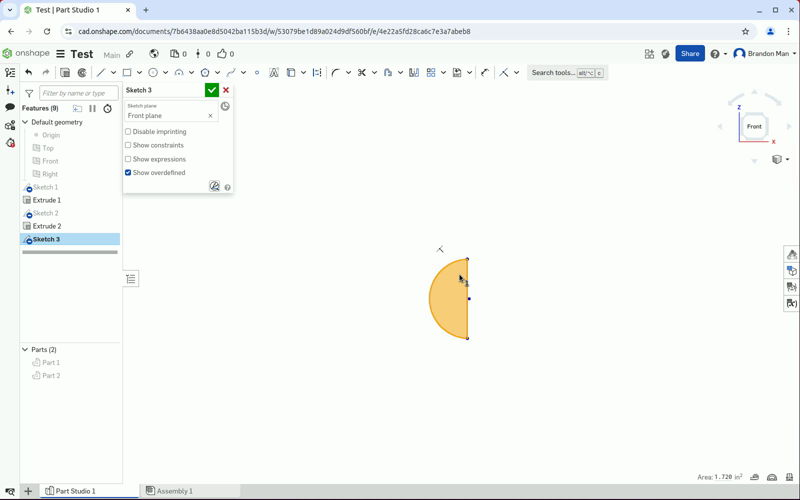
scroll(-6)
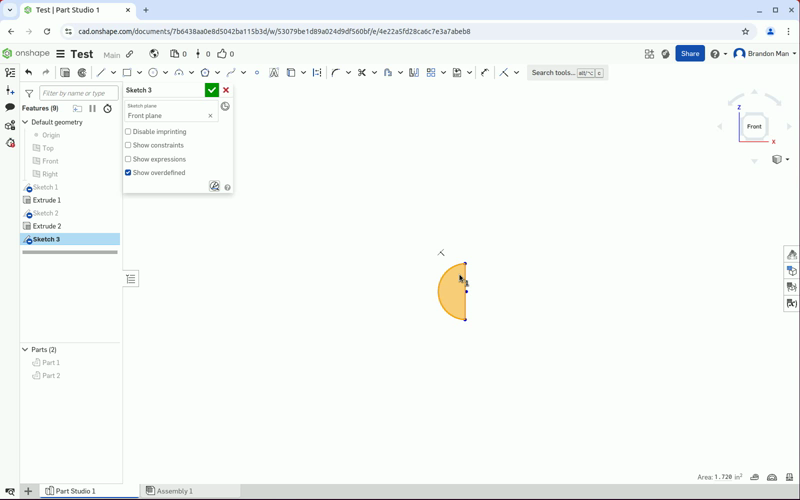
scroll(-6)
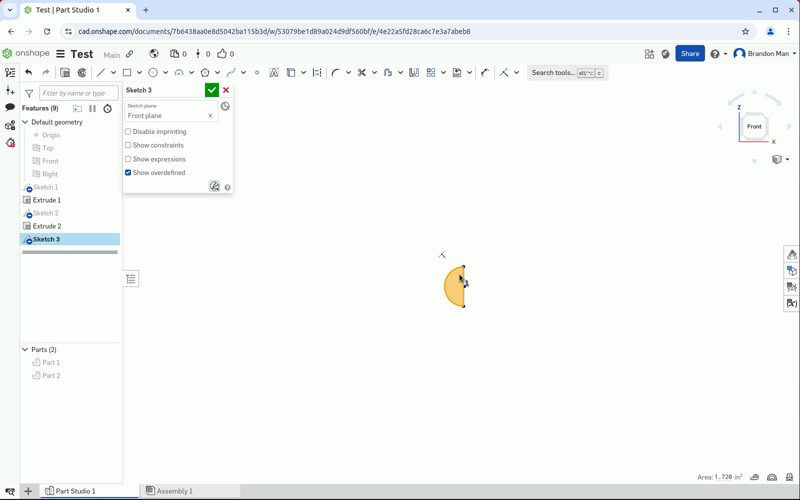
scroll(-6)
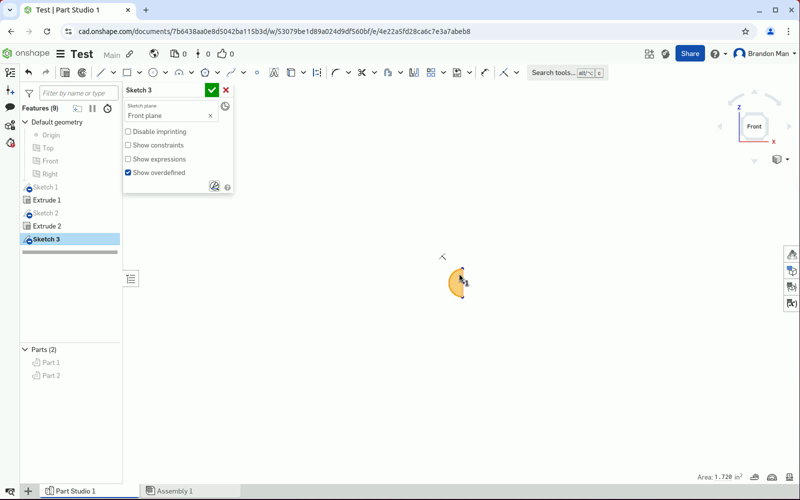
scroll(-6)
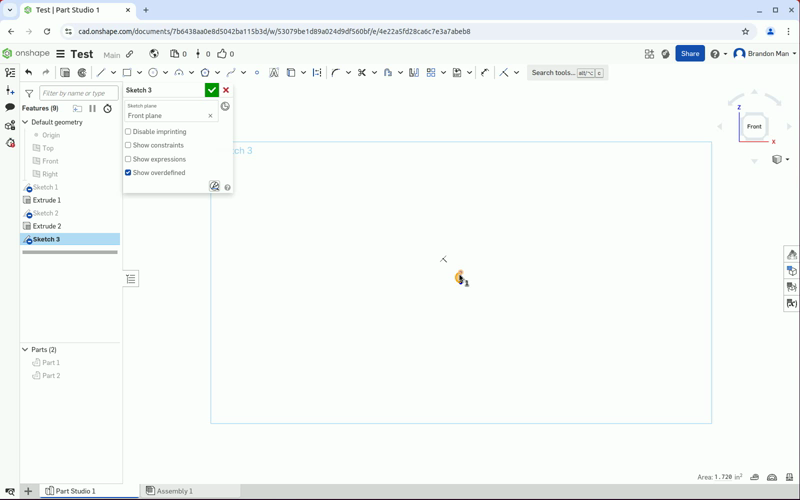
mouse_move(73, 352)
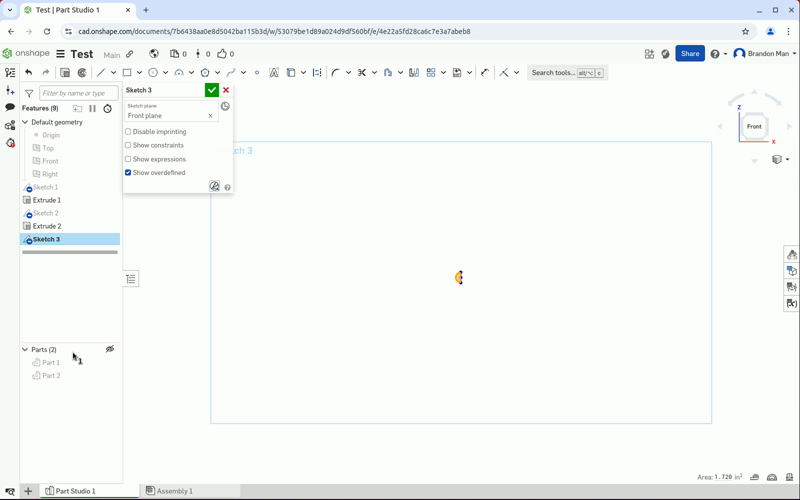
key(shift+y)
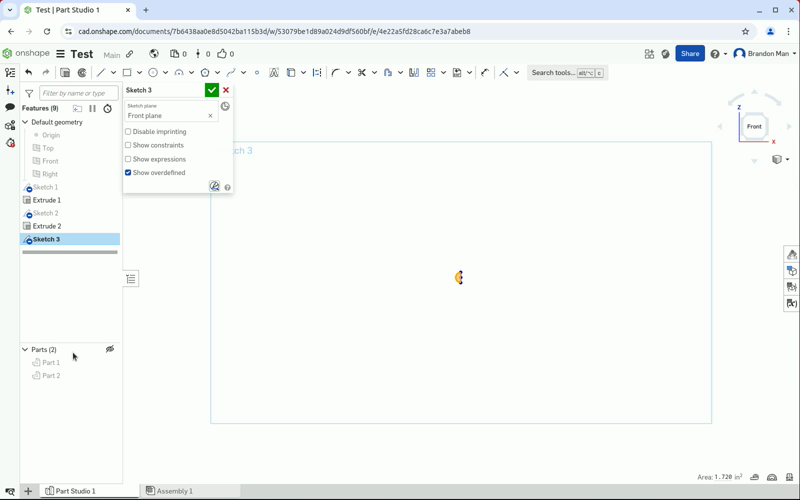
key(shift+e)
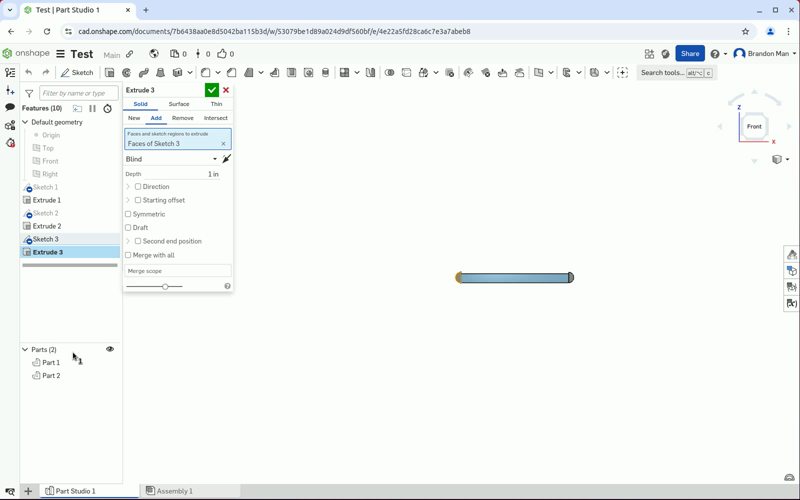
mouse_move(143, 106)
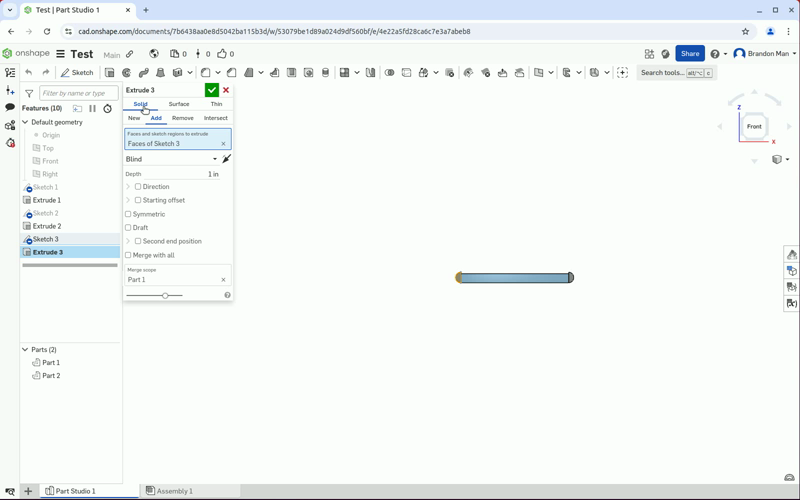
click(143, 106)
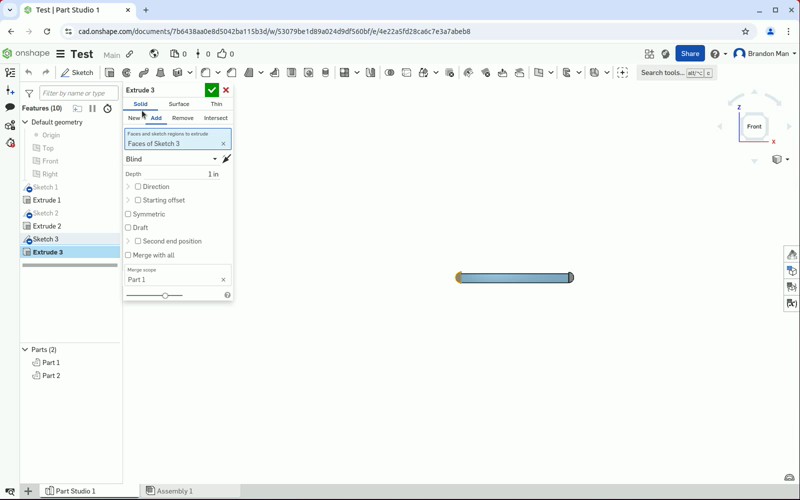
mouse_move(137, 120)
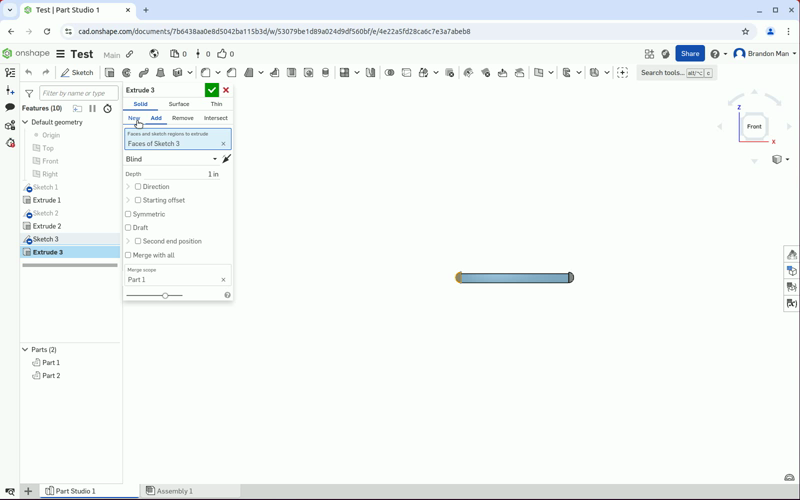
click(137, 120)
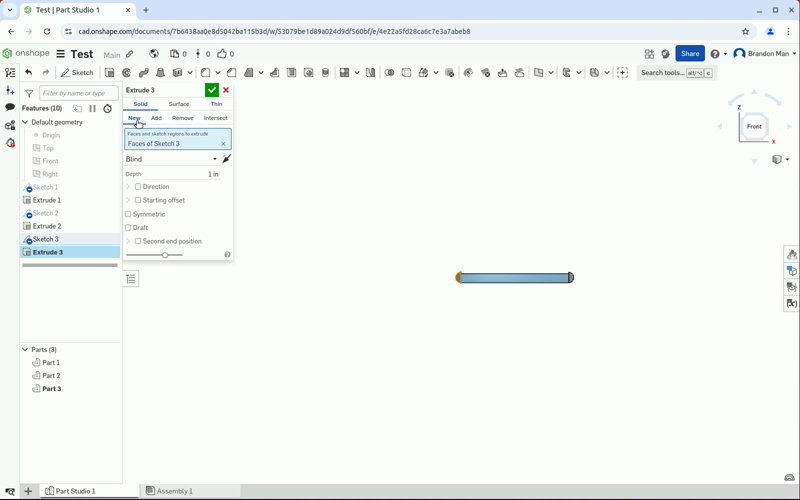
key(tab, 4)
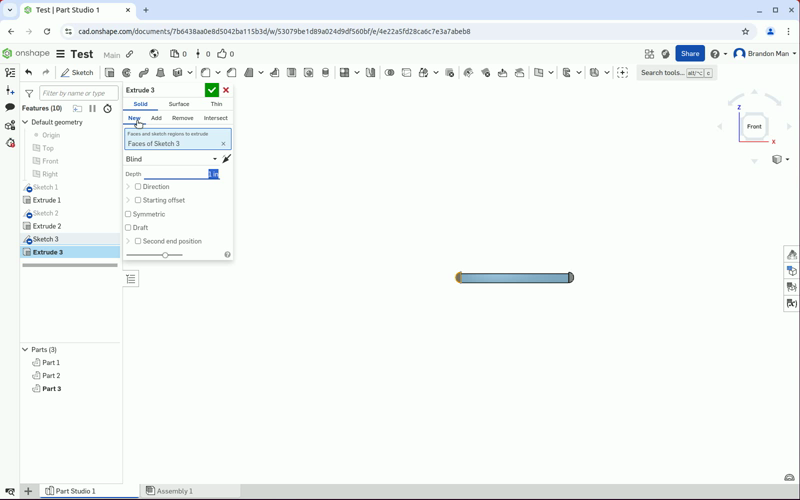
text(1.926)
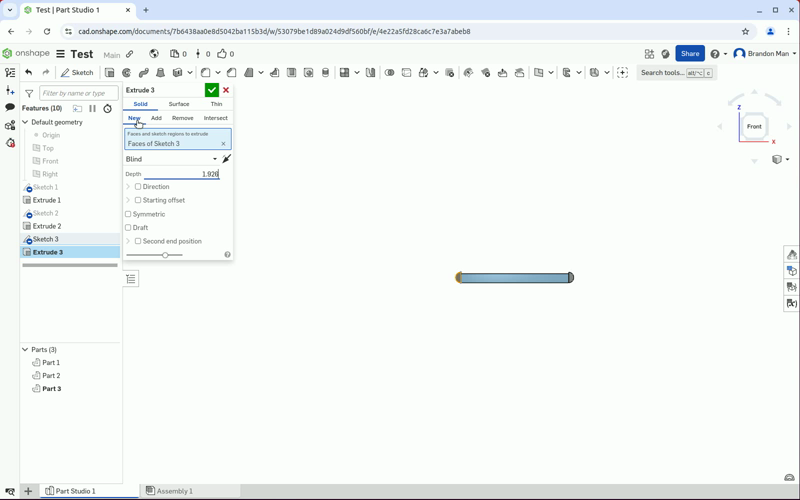
key(enter)
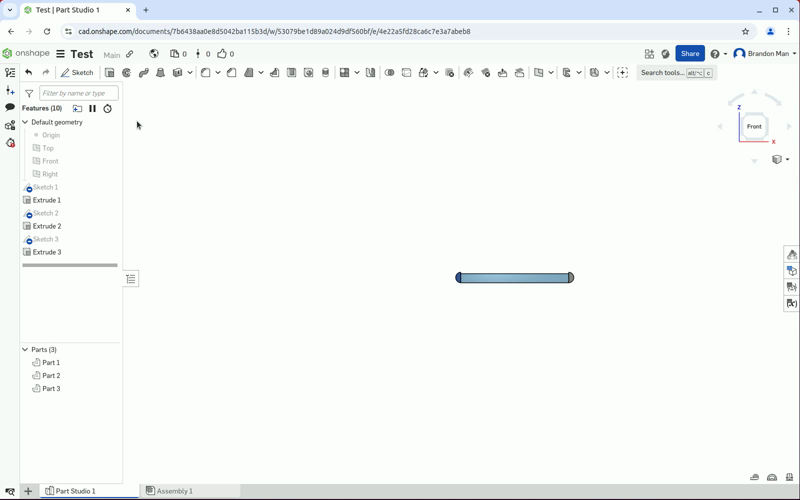
key(shift+h)
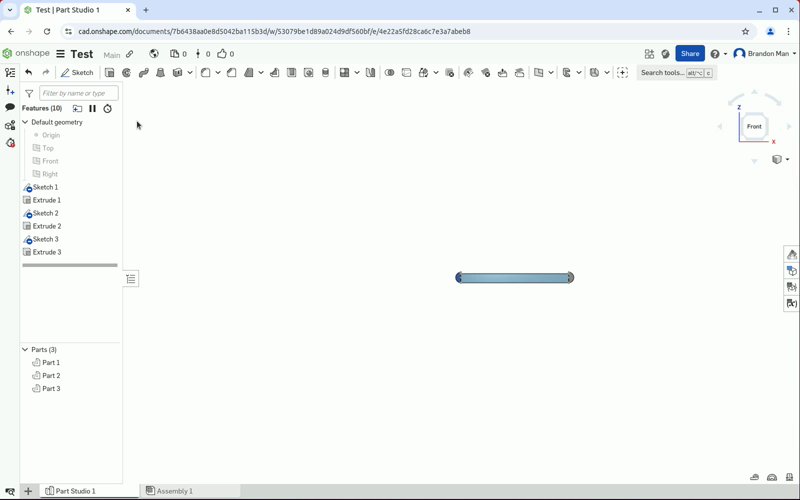
key(shift+h)
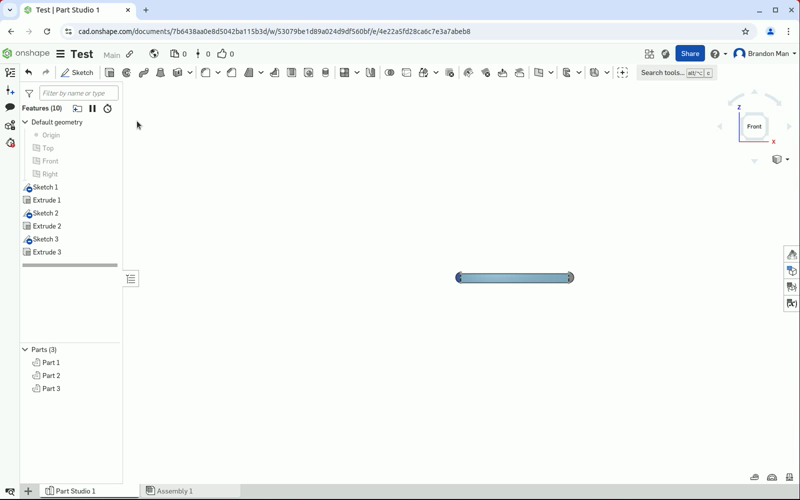
key(shift+7)
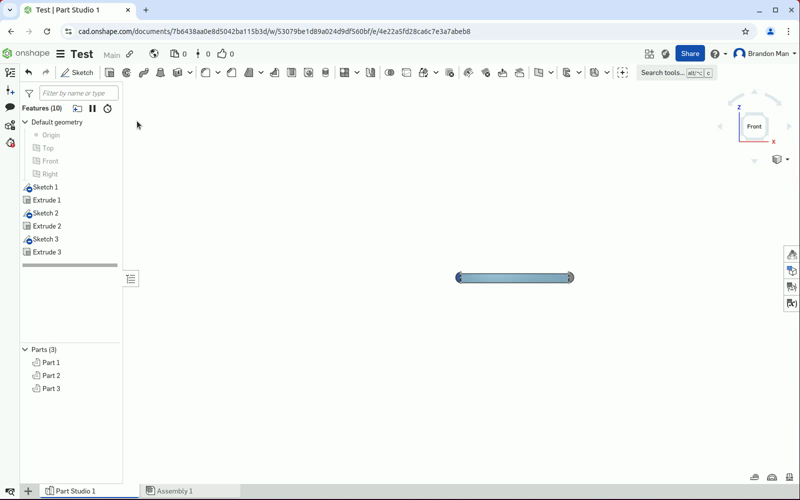
key(left, 2)
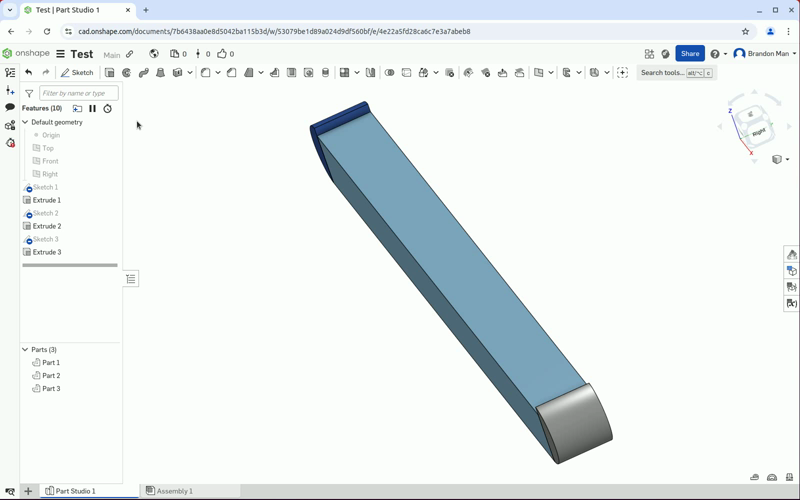
key(down, 2)
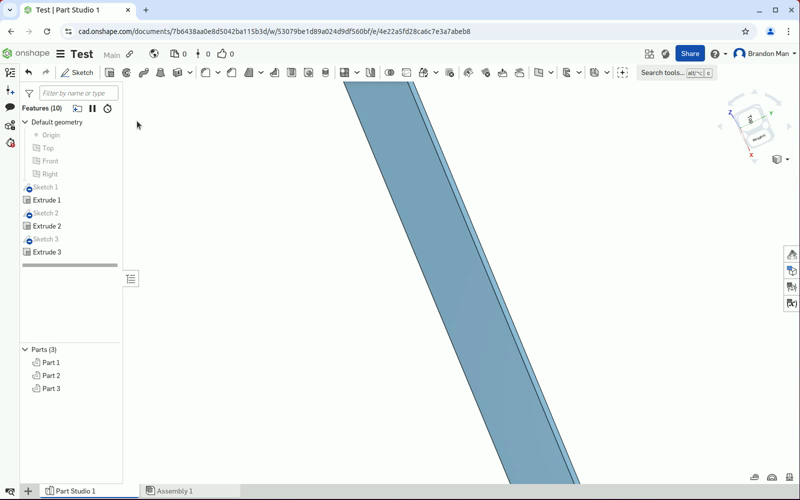
key(up, 2)
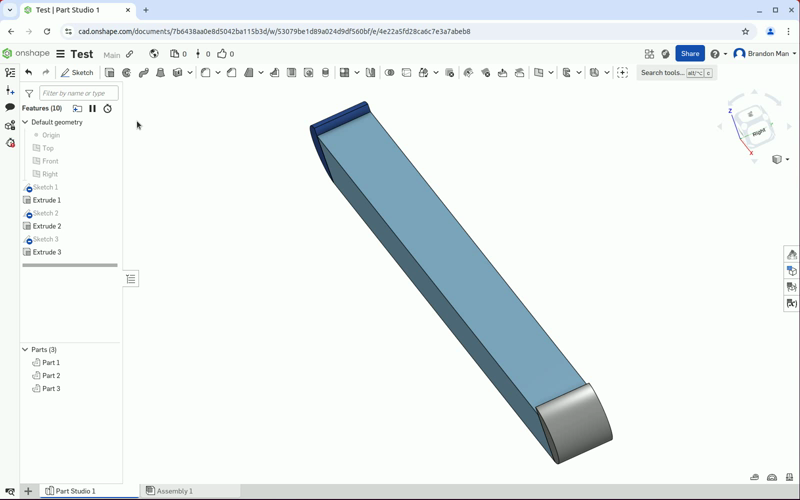
key(right, 2)
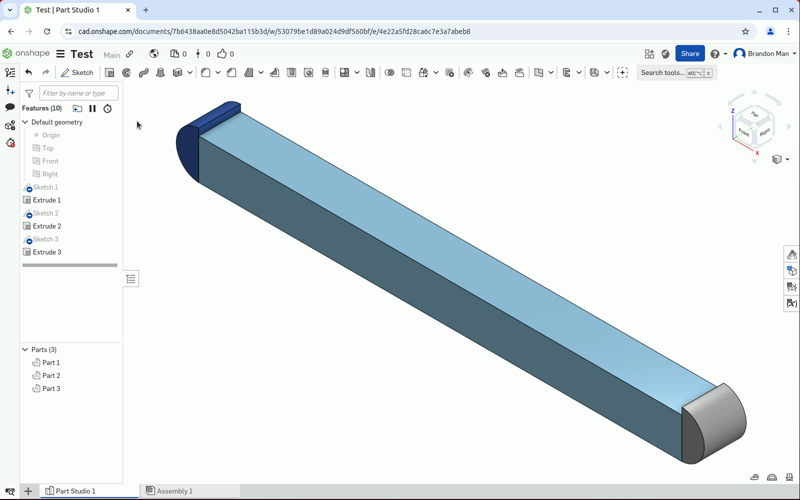
mouse_move(73, 189)
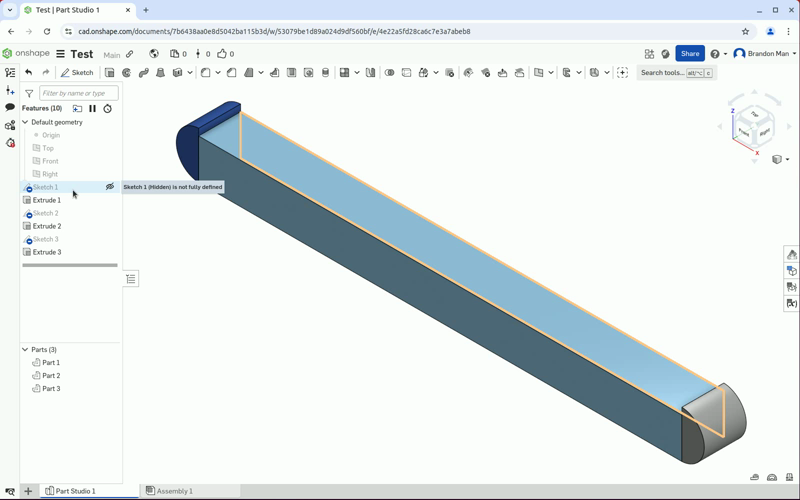
click(73, 189)